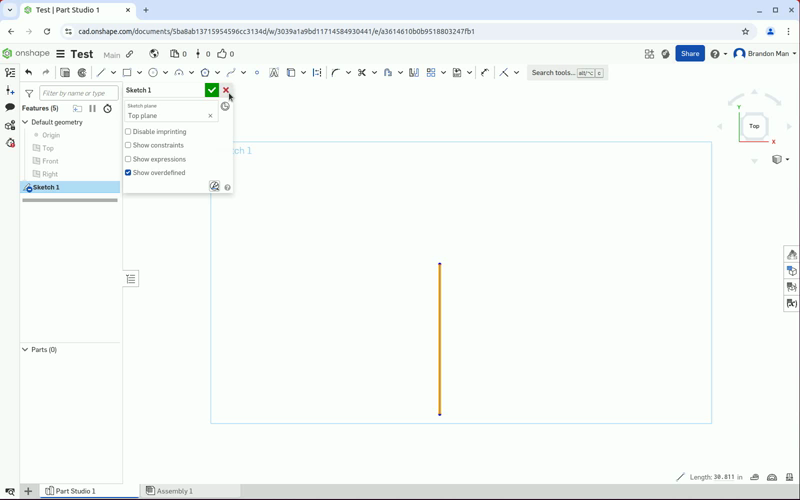
key(shift+h)
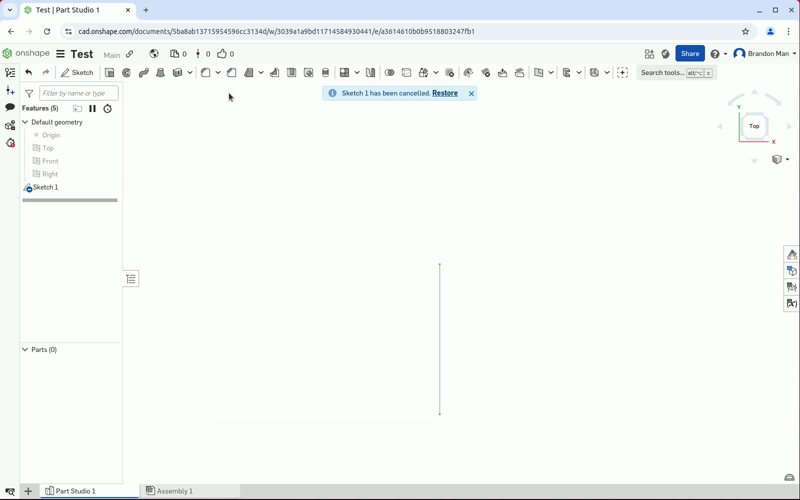
key(shift+s)
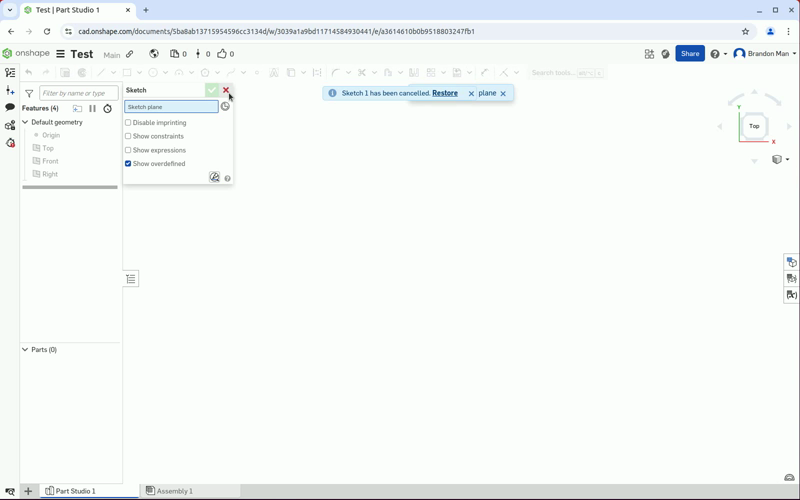
mouse_move(73, 150)
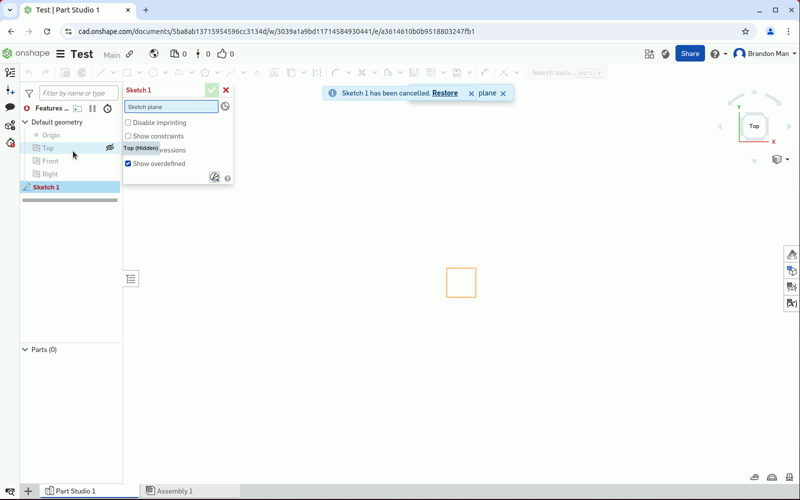
click(73, 150)
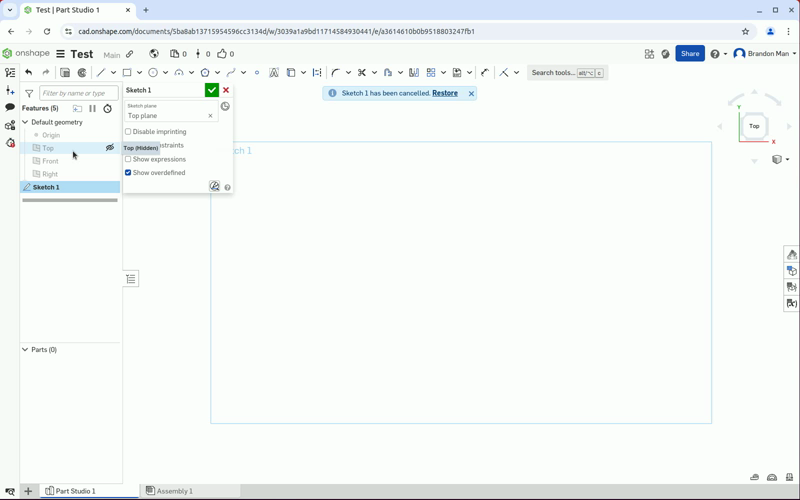
mouse_move(73, 352)
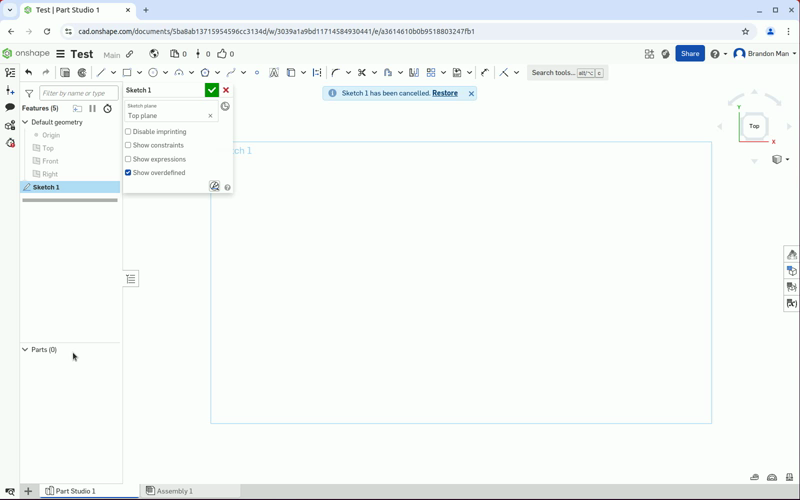
key(y)
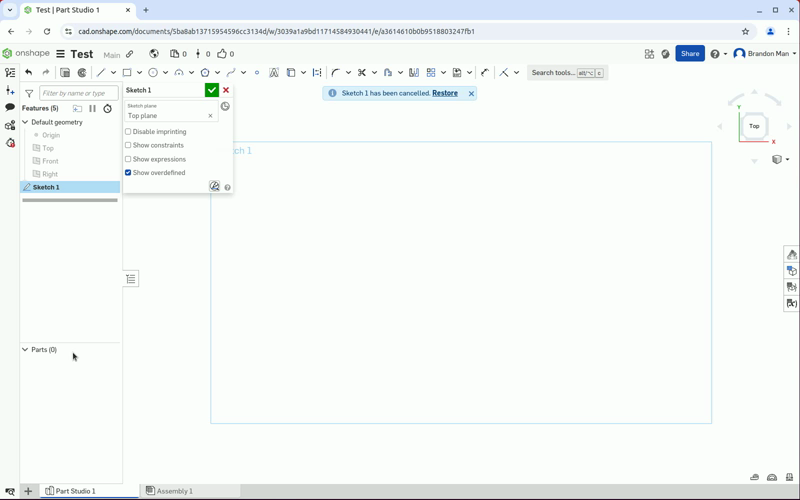
key(c)
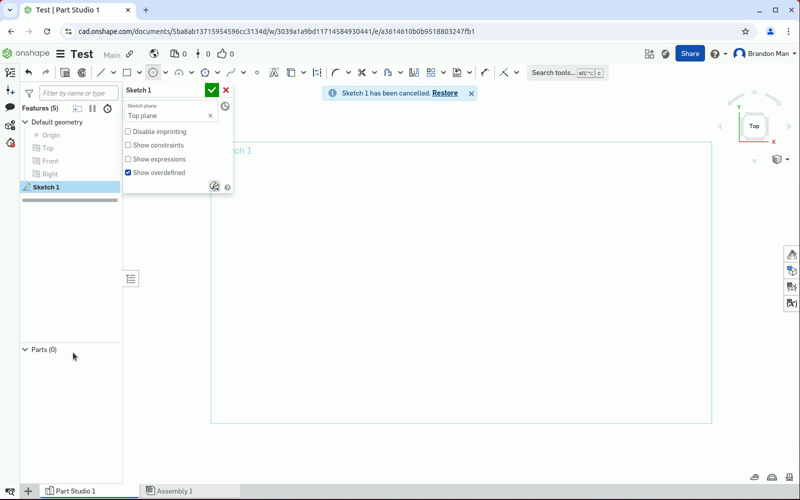
key_down(shift)
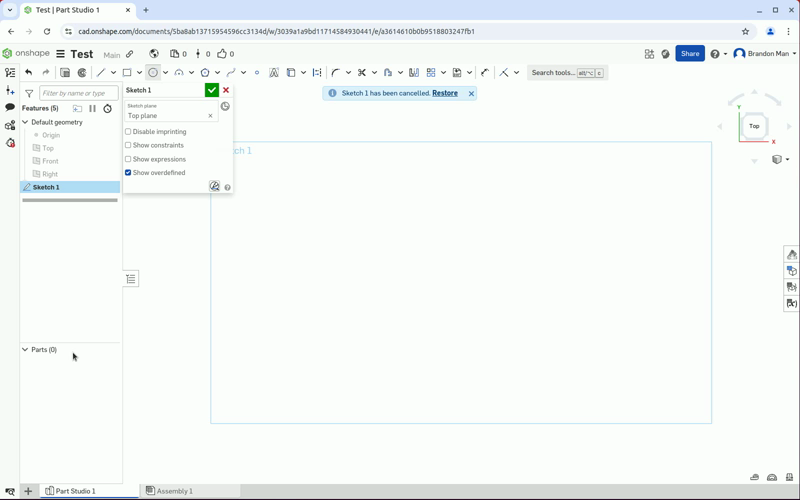
mouse_move(461, 282)
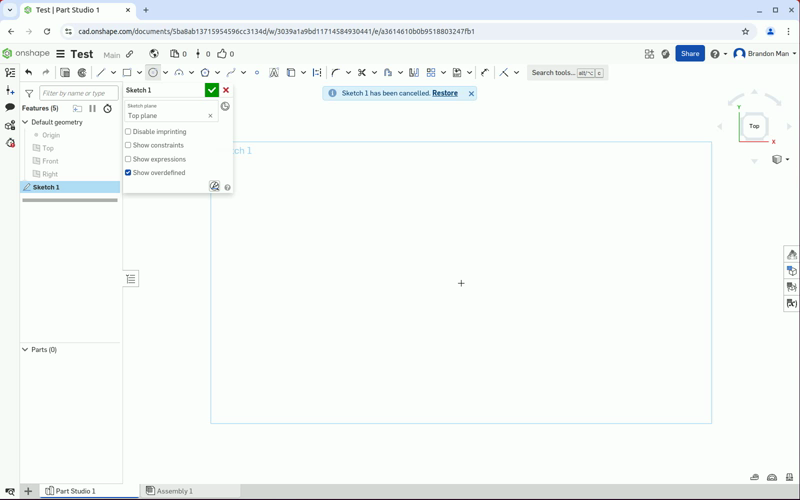
click(461, 282)
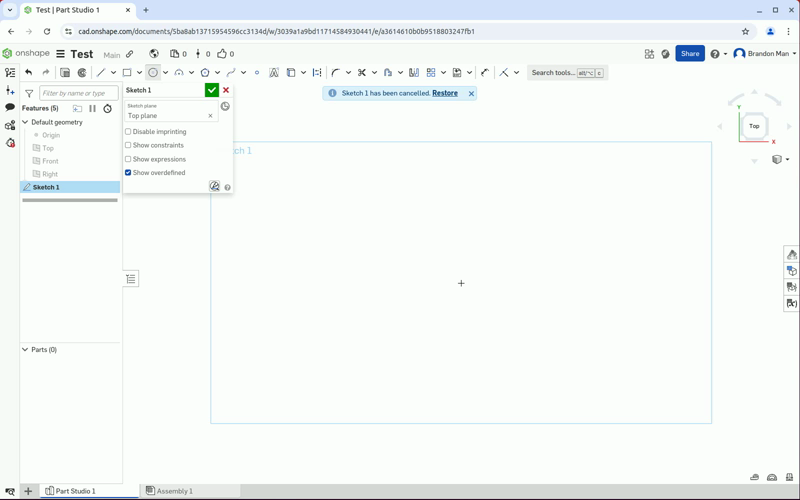
key_up(shift)
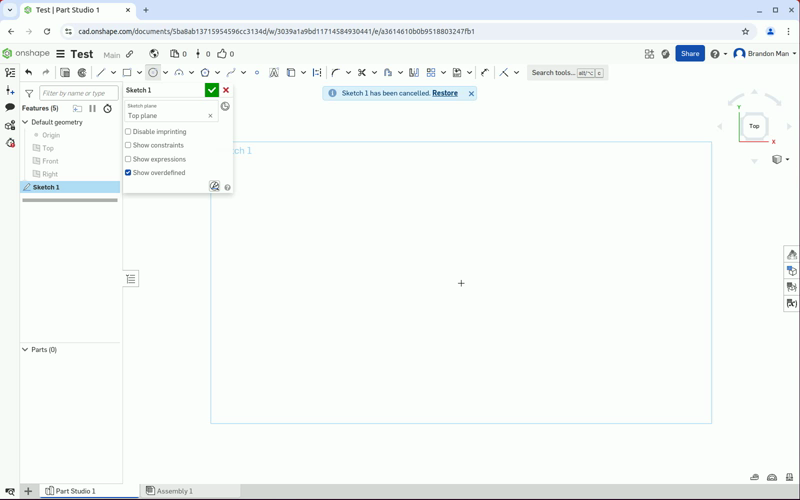
mouse_move(574, 282)
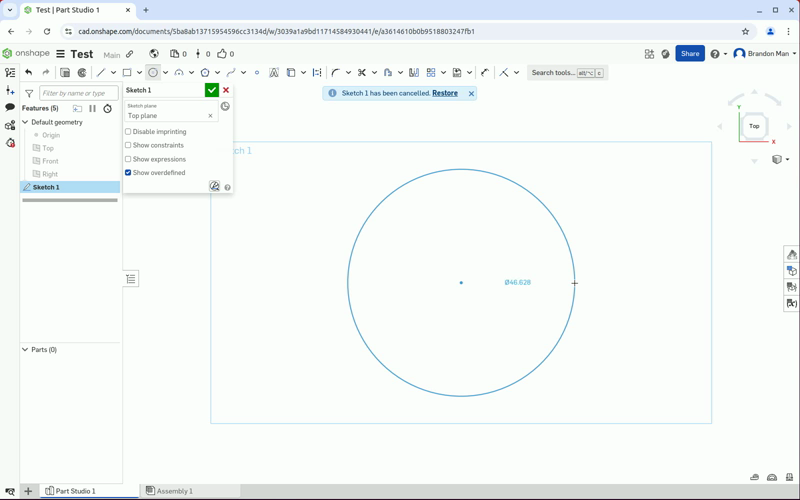
click(574, 282)
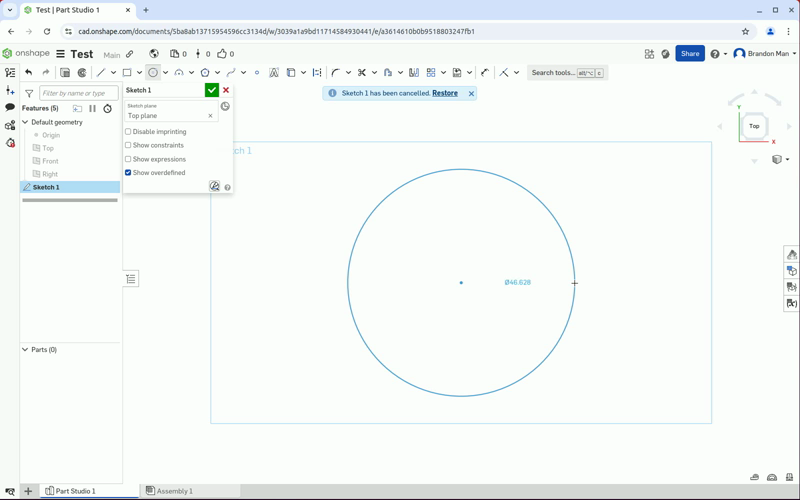
key(esc)
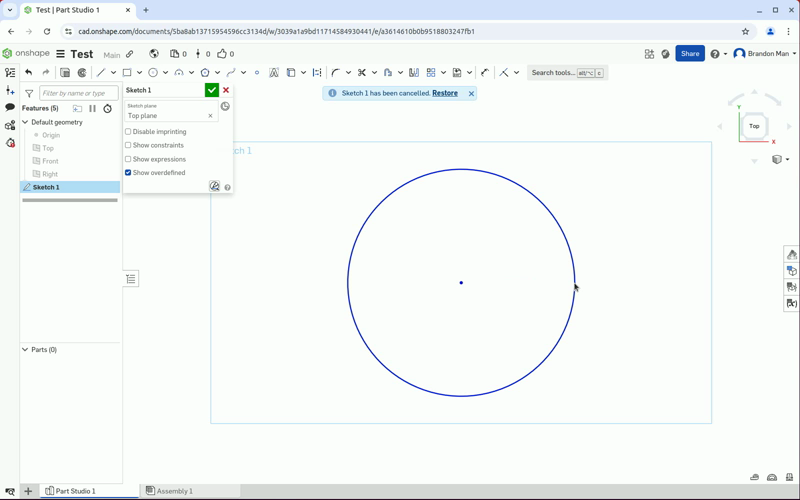
key(c)
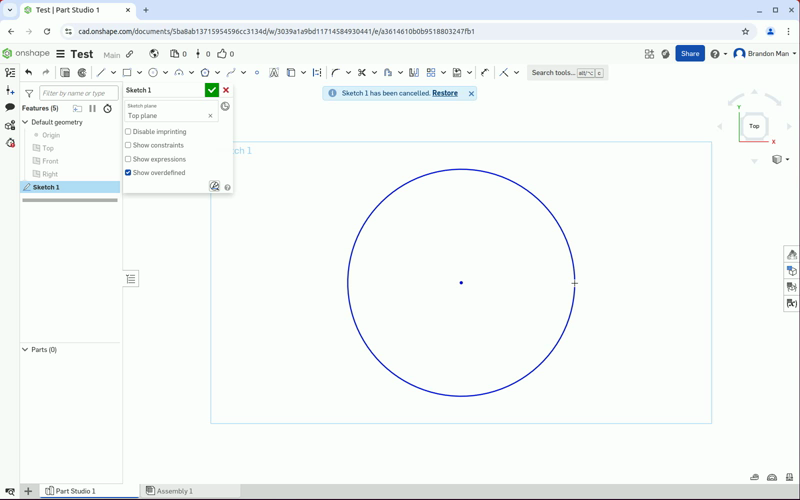
key_down(shift)
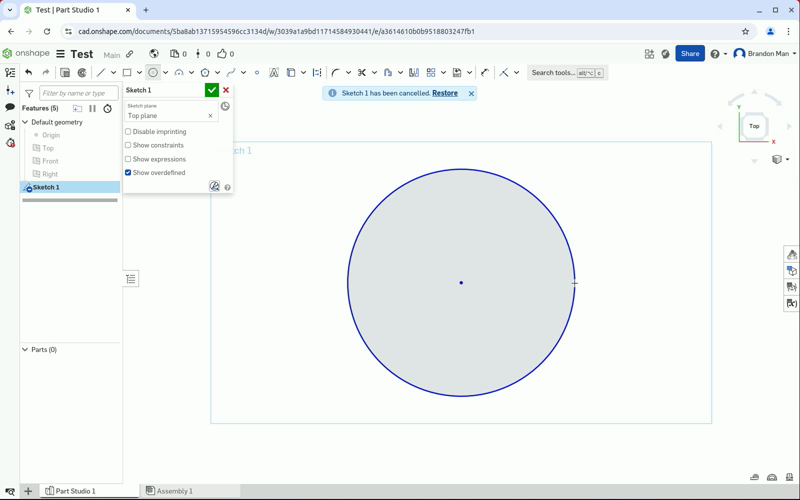
mouse_move(461, 282)
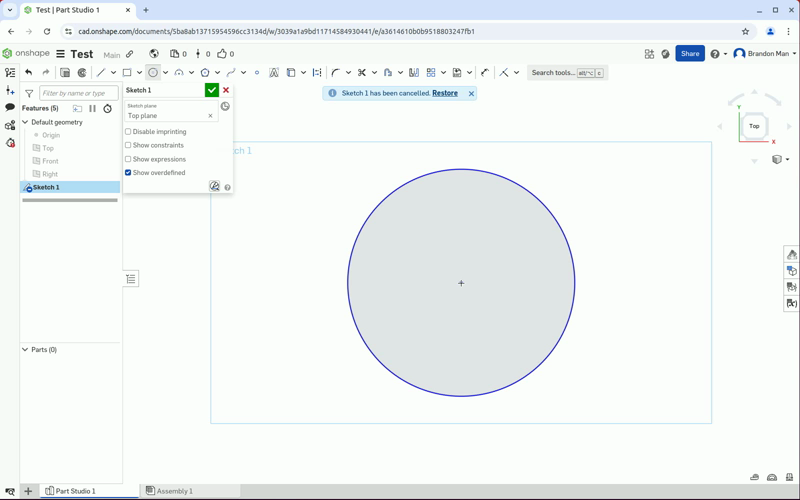
click(461, 282)
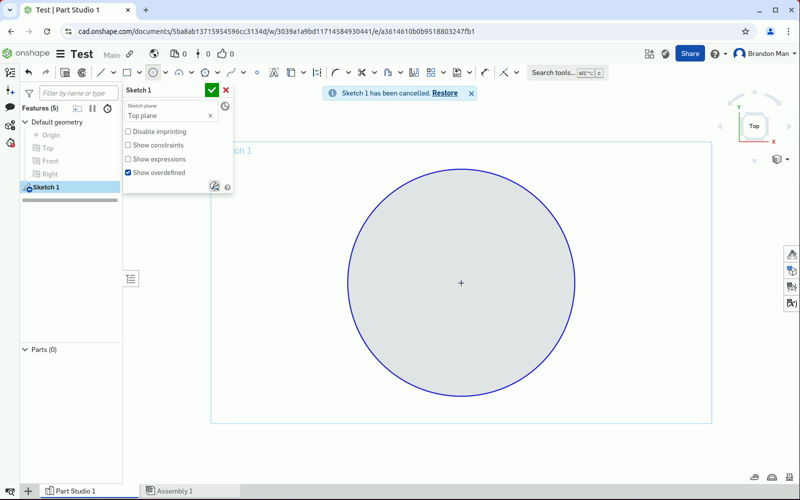
key_up(shift)
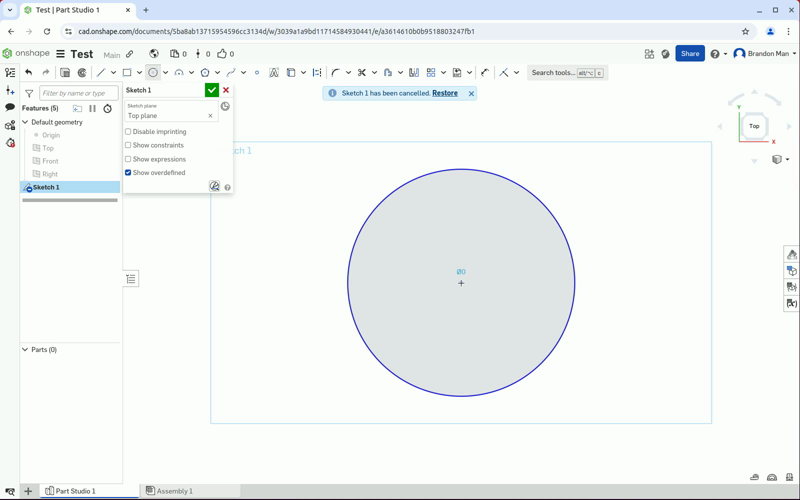
mouse_move(550, 282)
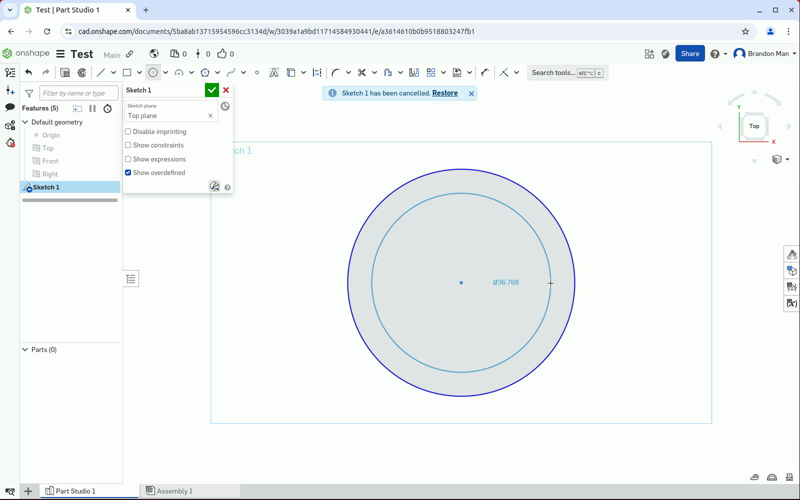
click(550, 282)
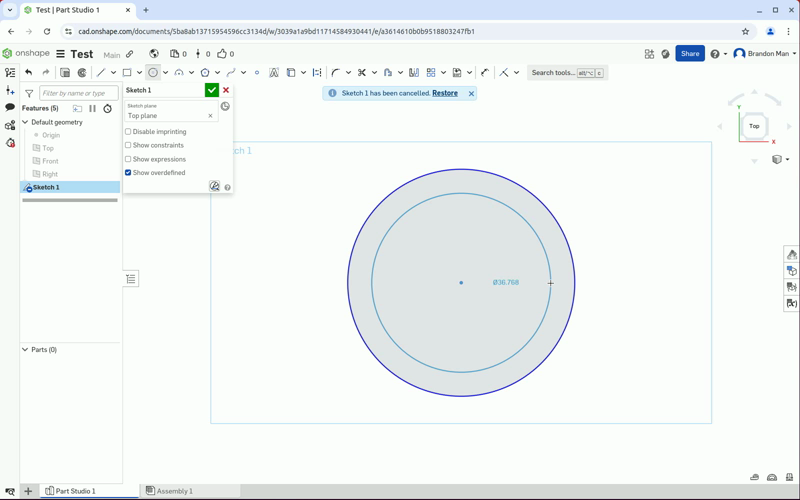
key(esc)
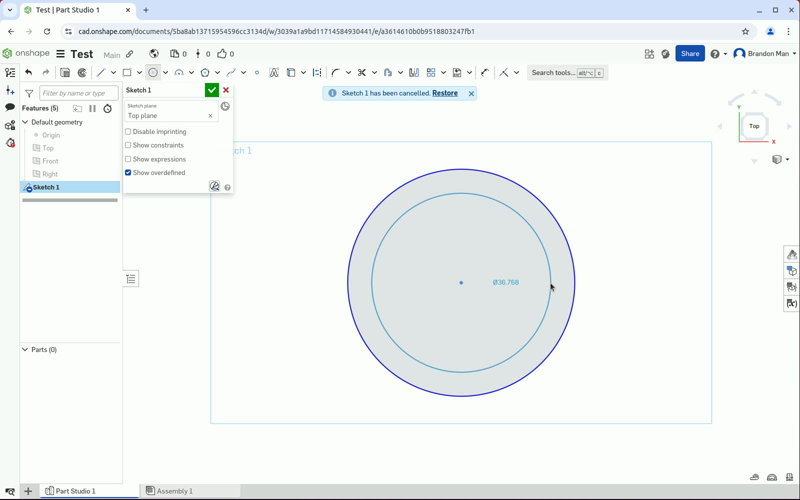
mouse_move(510, 193)
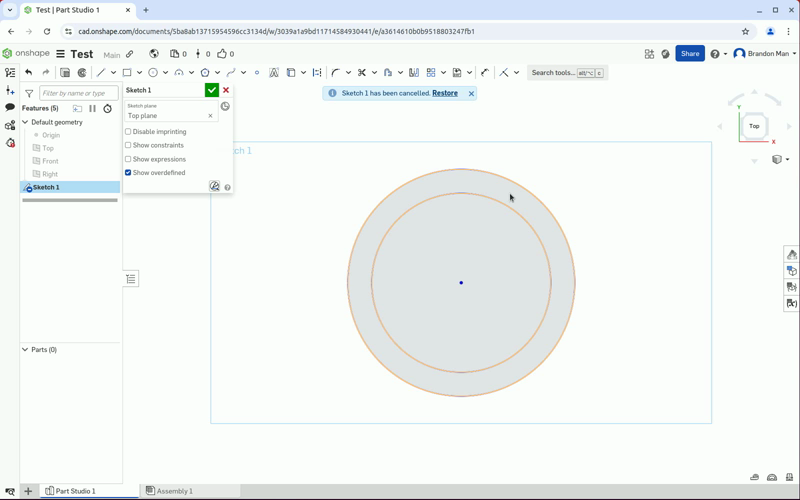
click(510, 193)
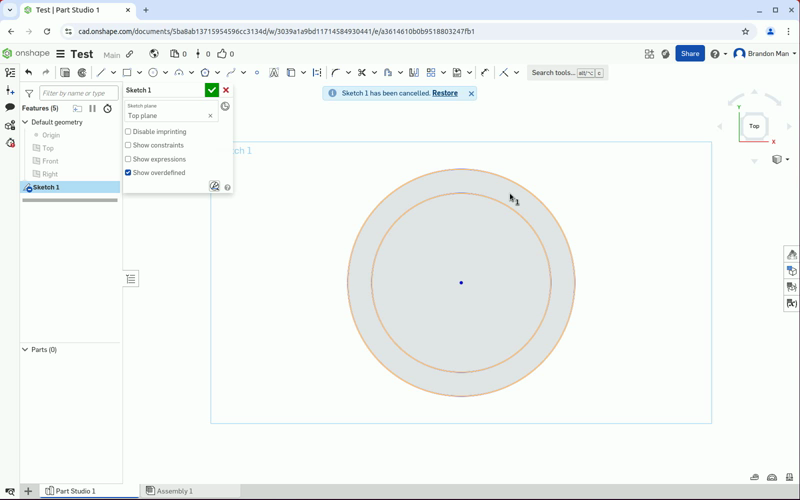
mouse_move(73, 352)
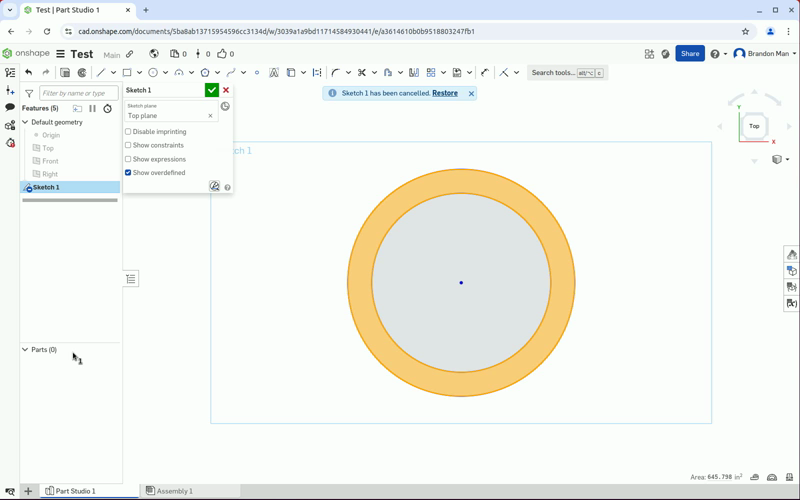
key(shift+y)
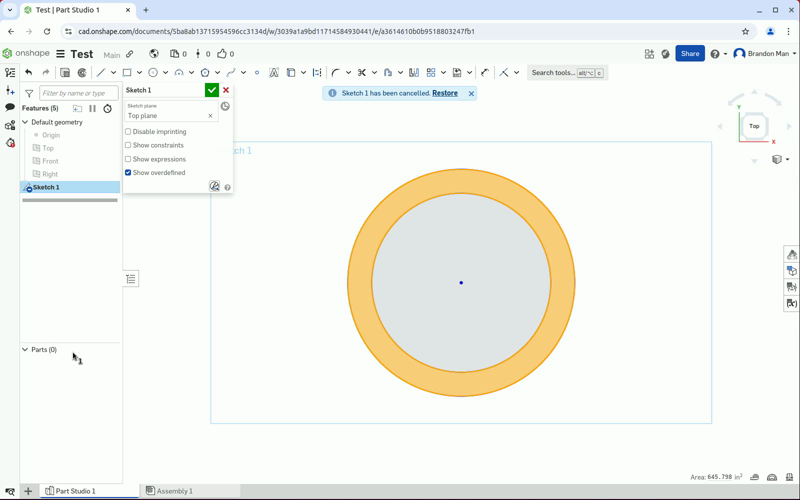
key(shift+e)
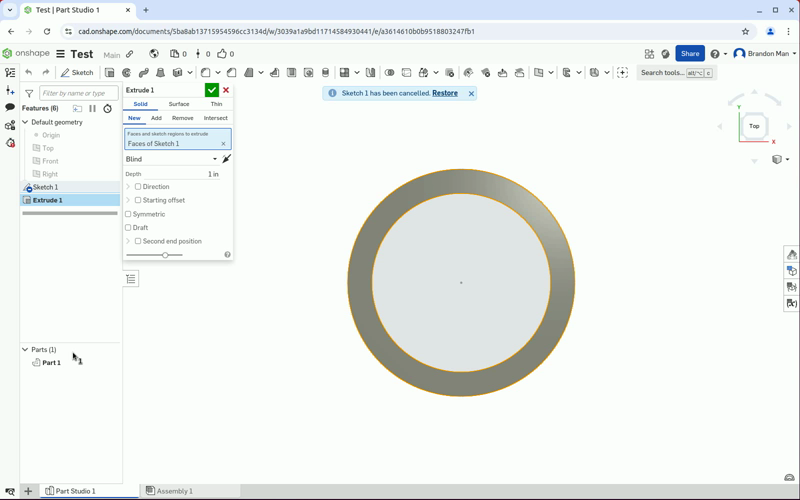
mouse_move(143, 106)
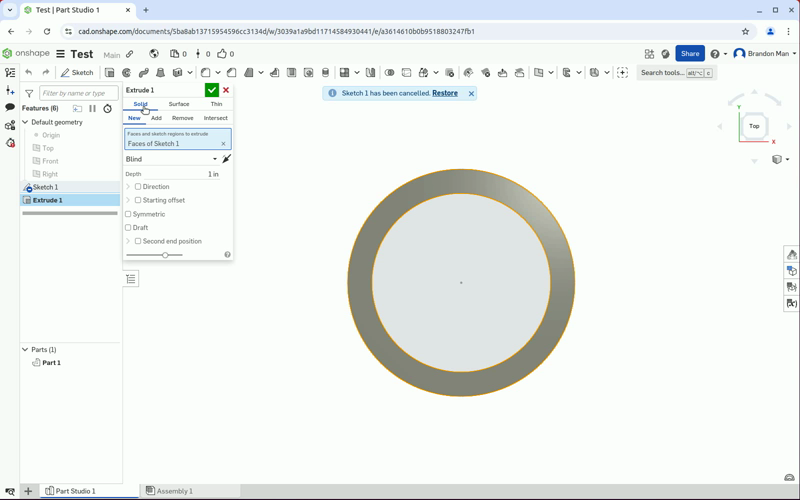
click(143, 106)
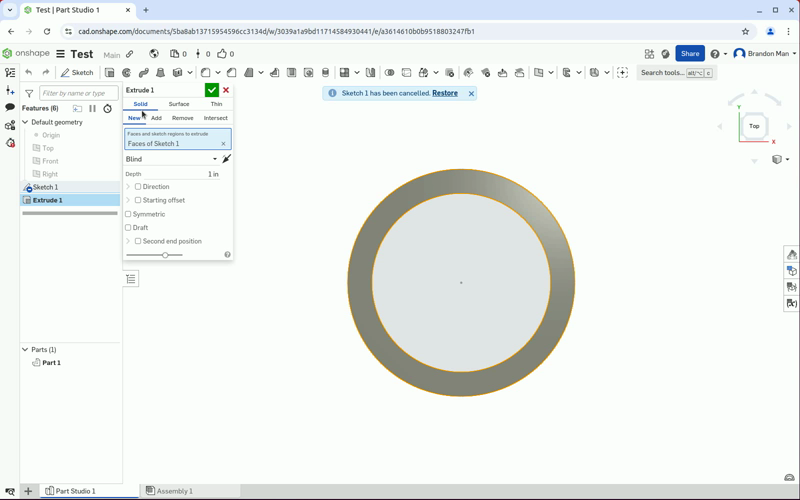
mouse_move(137, 120)
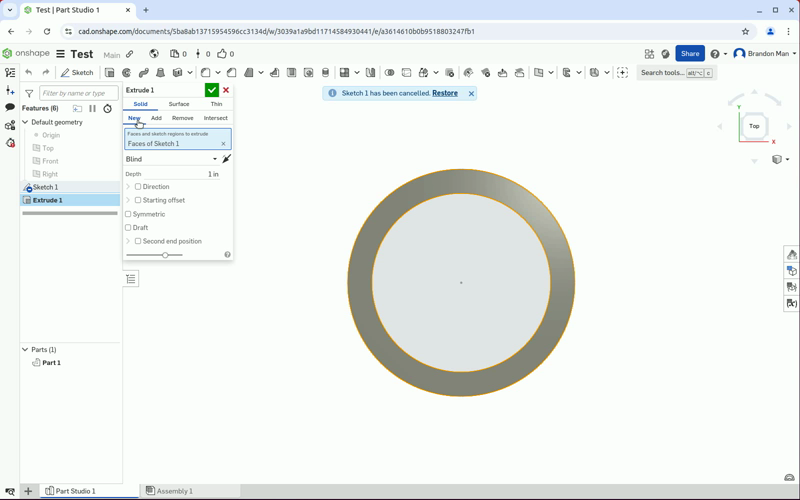
click(137, 120)
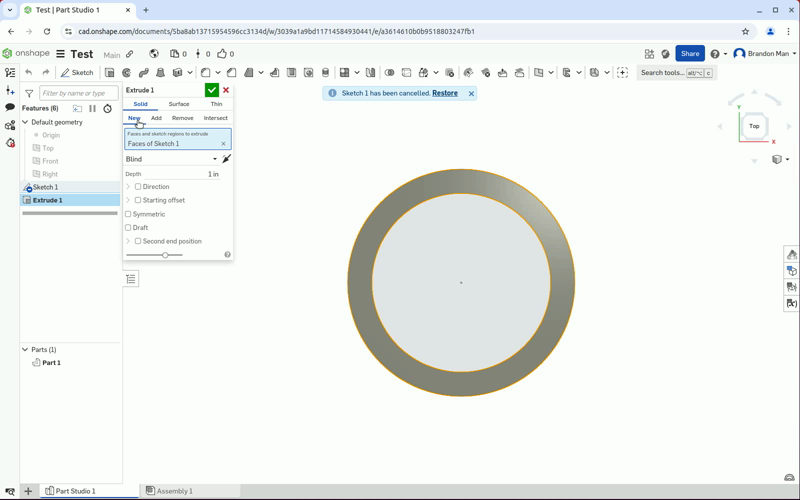
key(tab, 4)
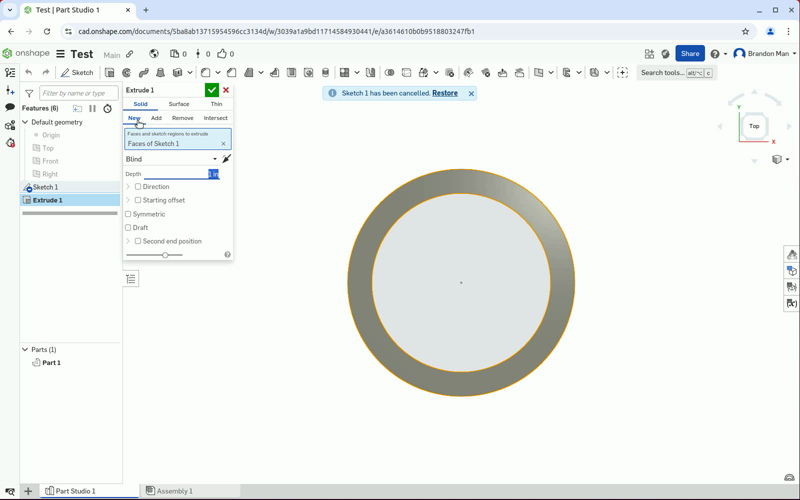
text(-23.108)
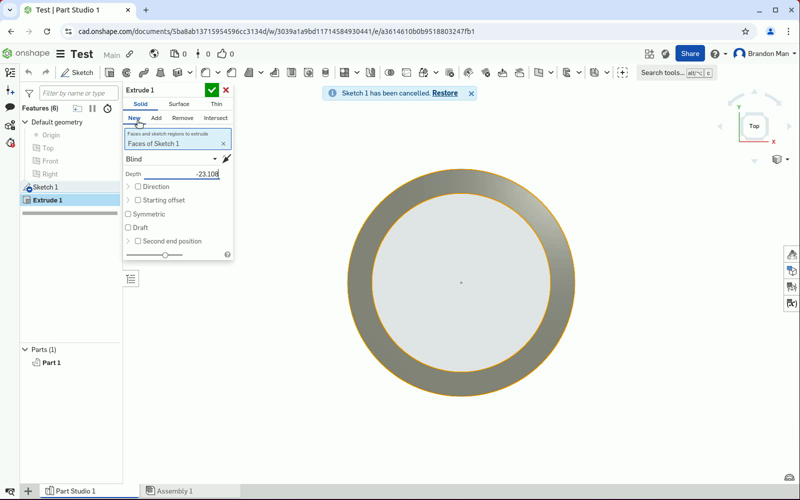
key(enter)
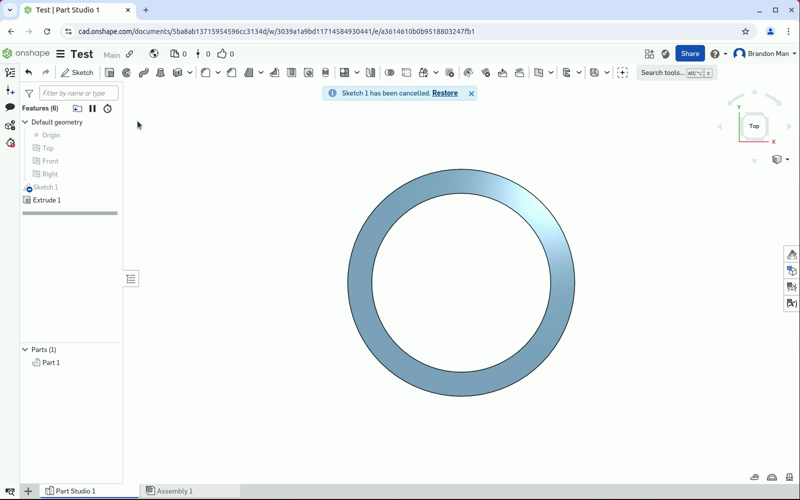
key(shift+h)
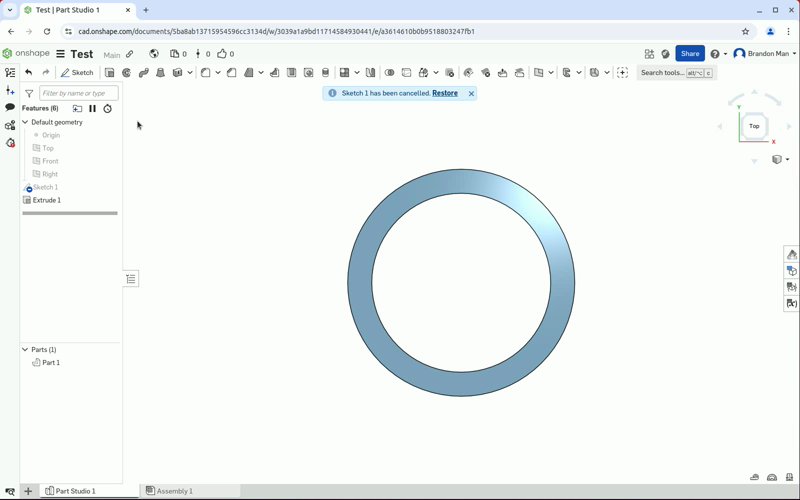
key(shift+h)
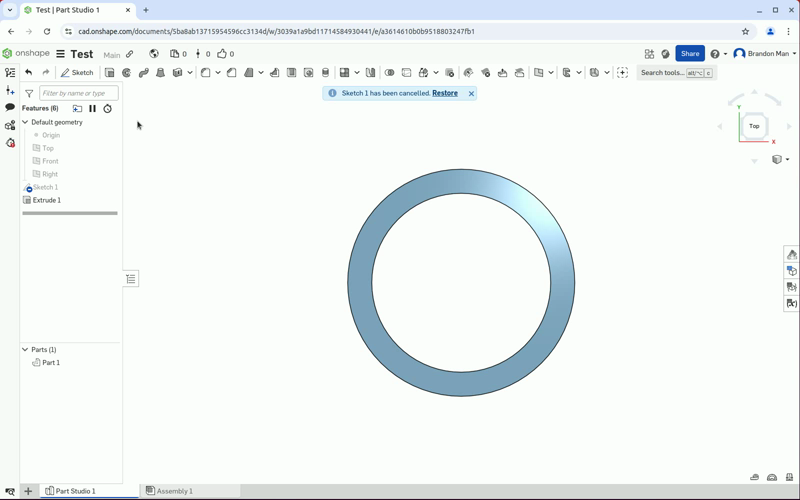
mouse_move(73, 189)
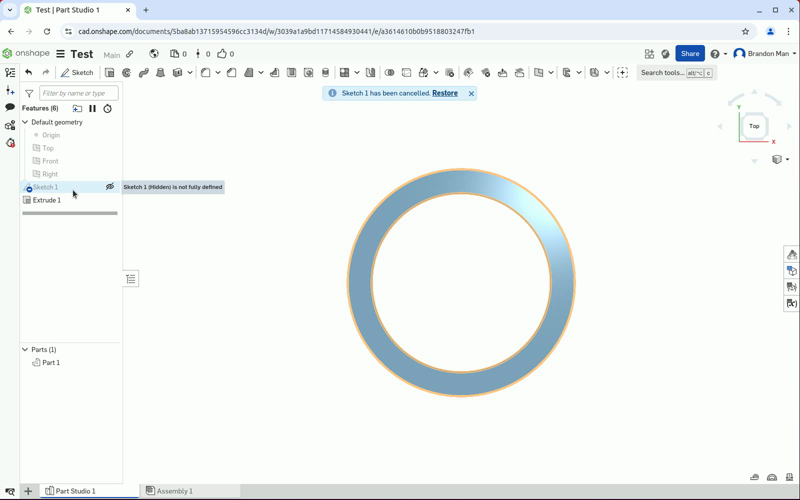
click(73, 189)
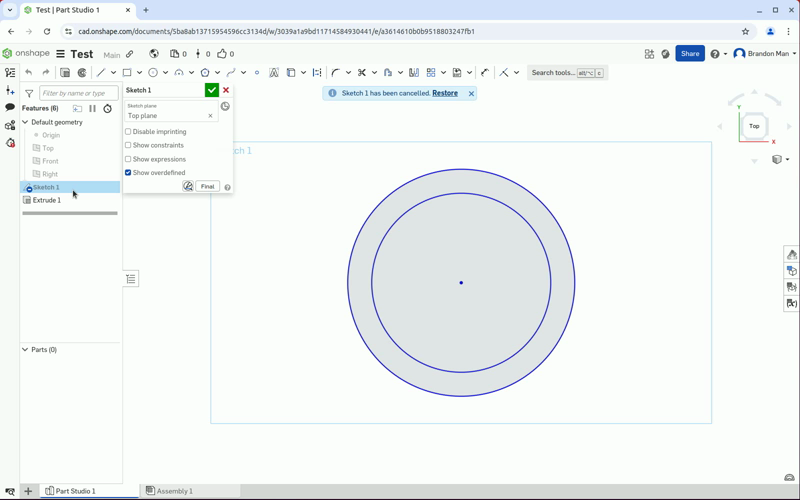
mouse_move(229, 92)
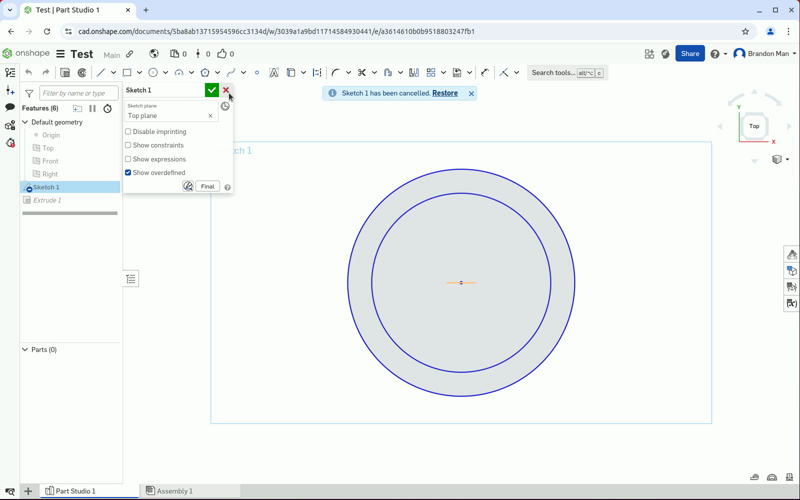
click(229, 92)
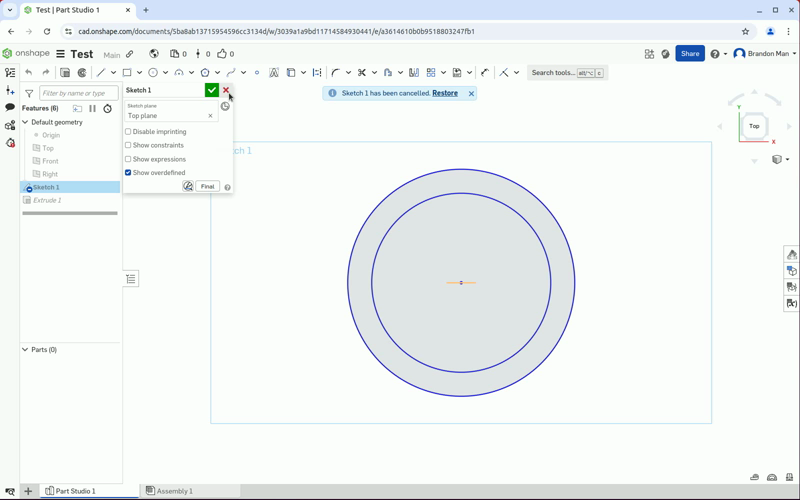
key(shift+s)
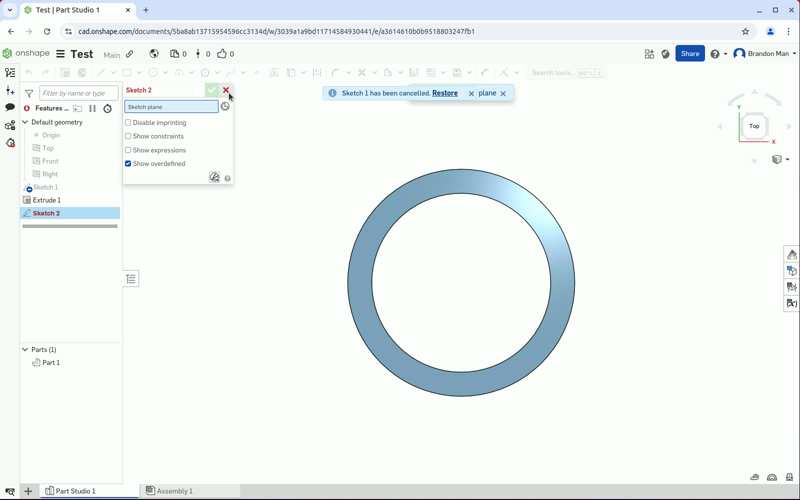
mouse_move(73, 150)
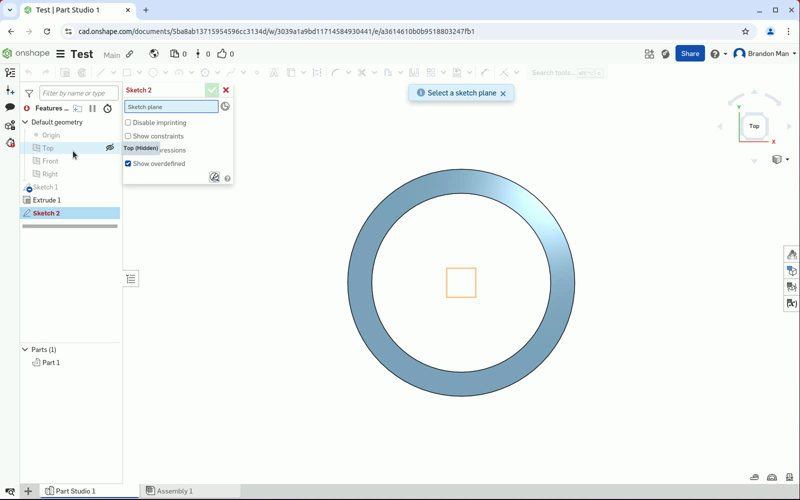
click(73, 150)
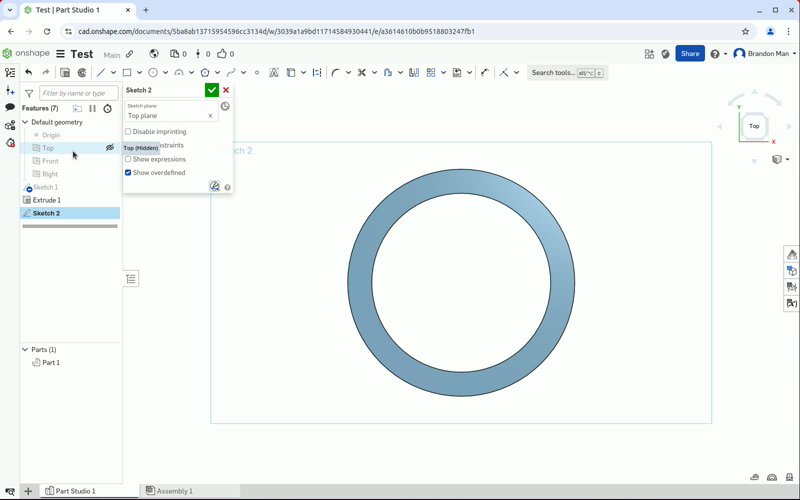
mouse_move(73, 352)
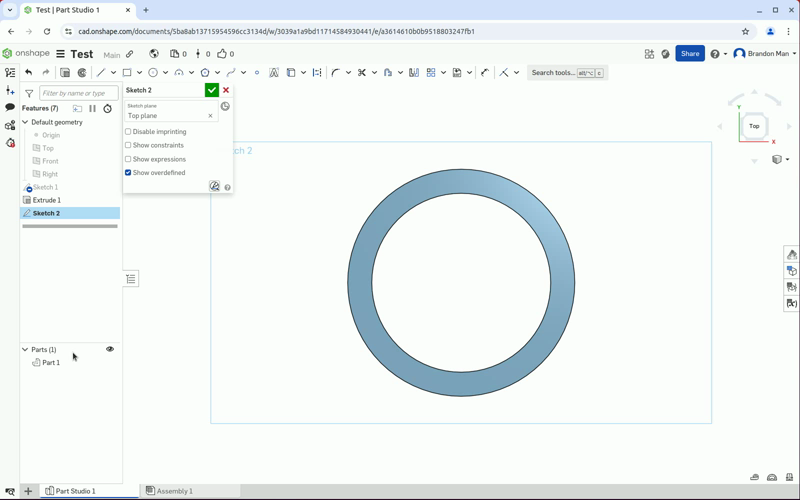
key(y)
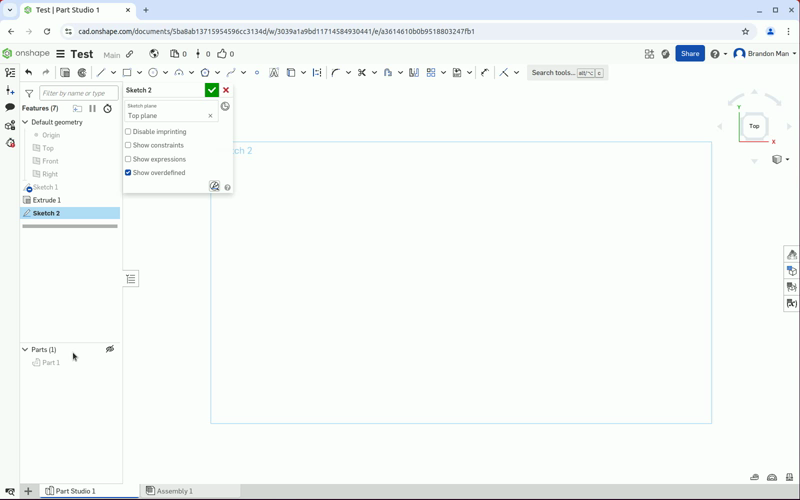
key(c)
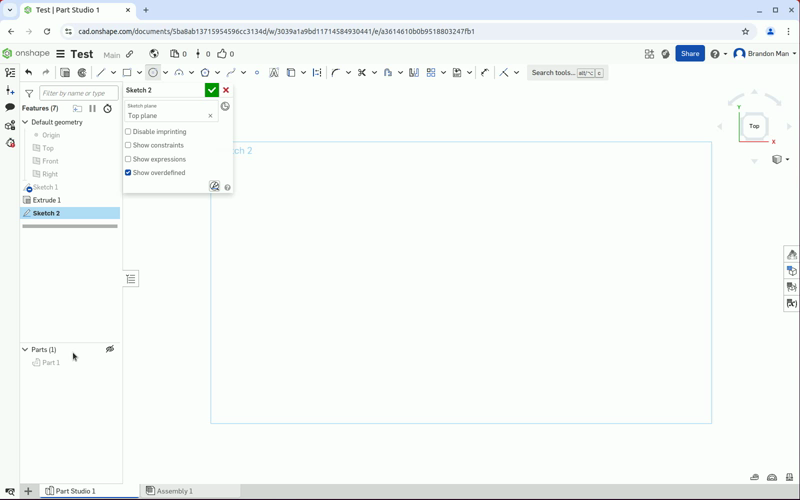
key_down(shift)
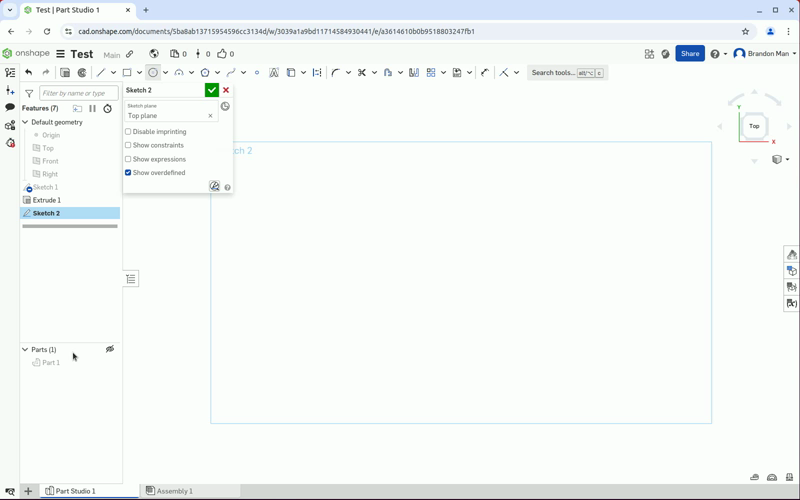
mouse_move(461, 282)
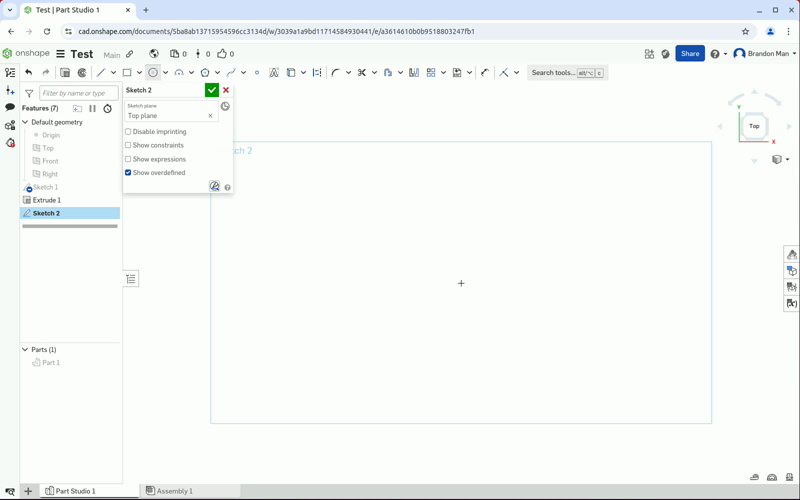
click(461, 282)
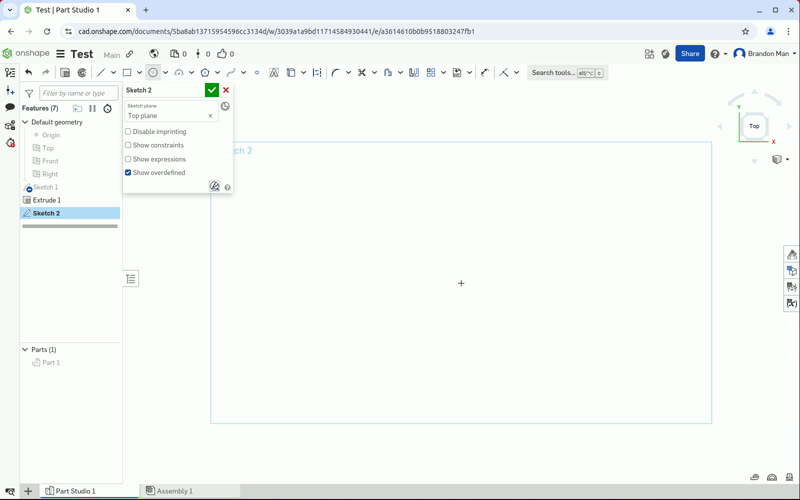
key_up(shift)
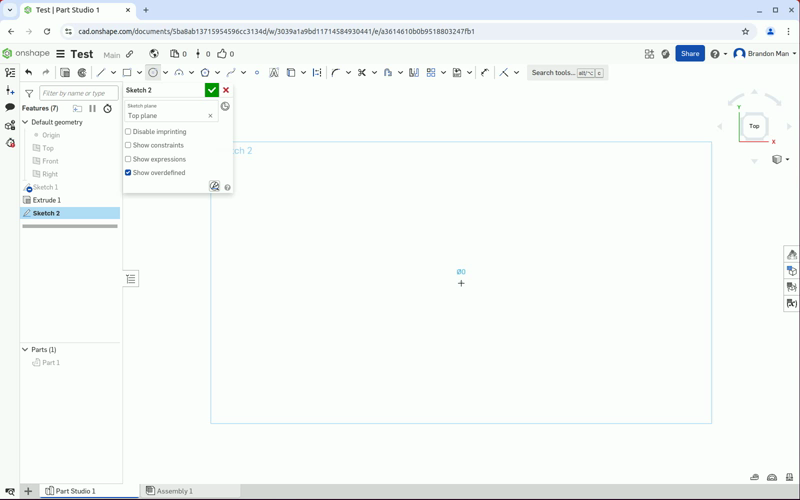
mouse_move(552, 282)
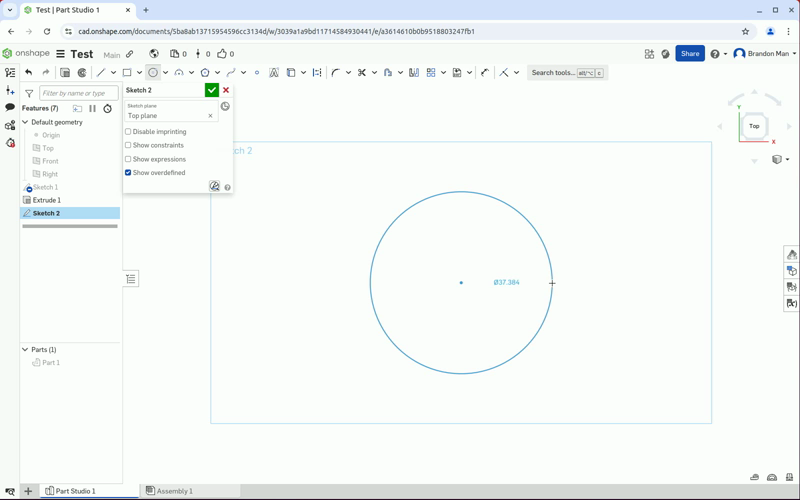
click(552, 282)
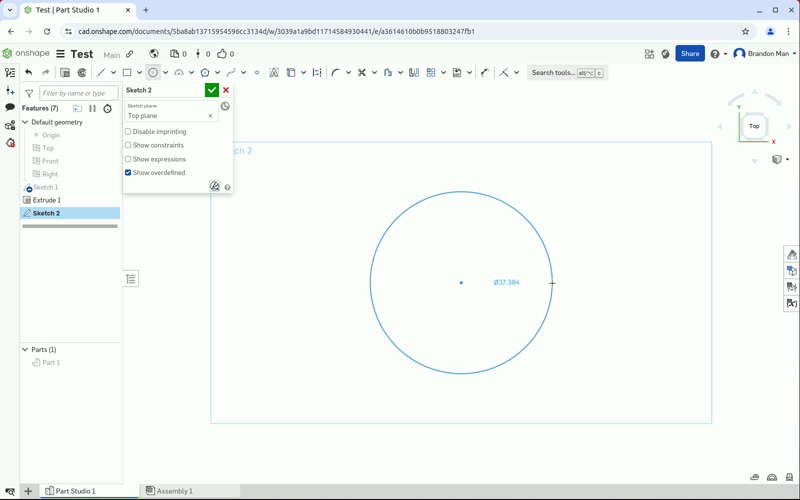
key(esc)
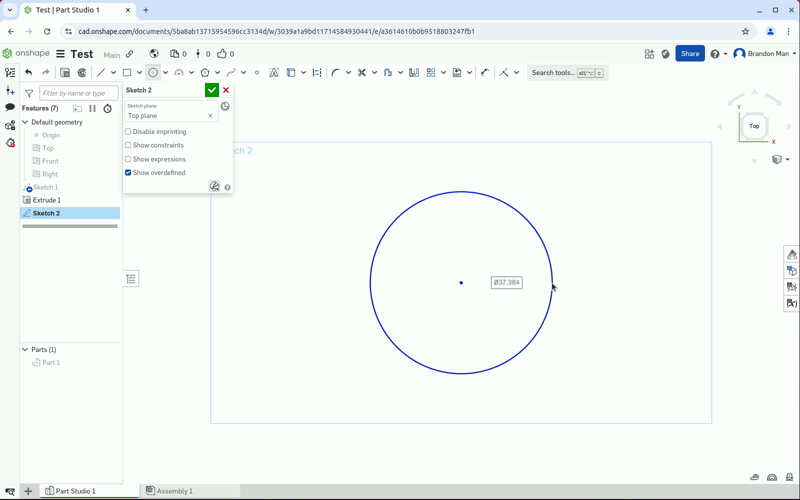
key(c)
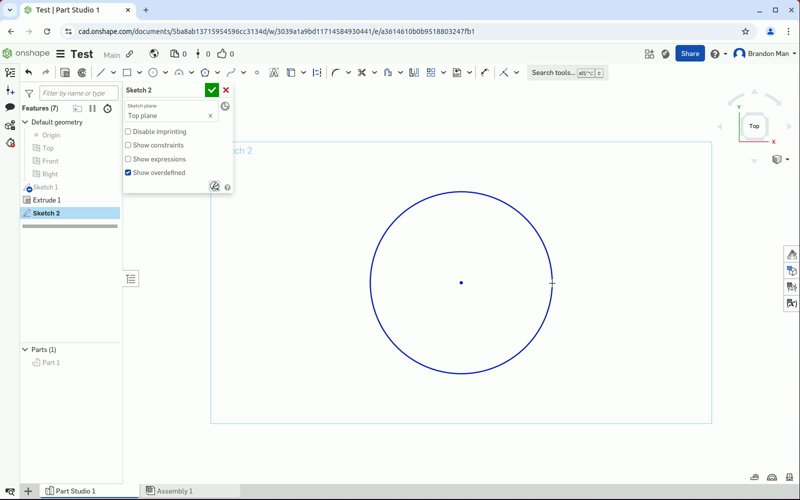
key_down(shift)
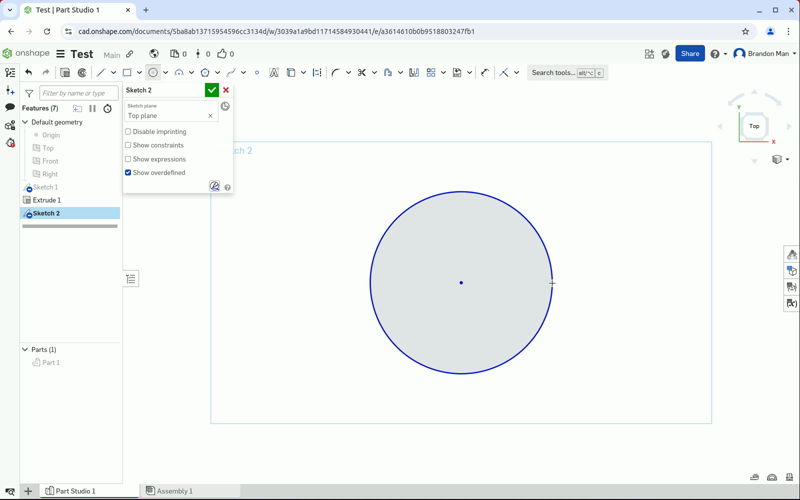
mouse_move(461, 282)
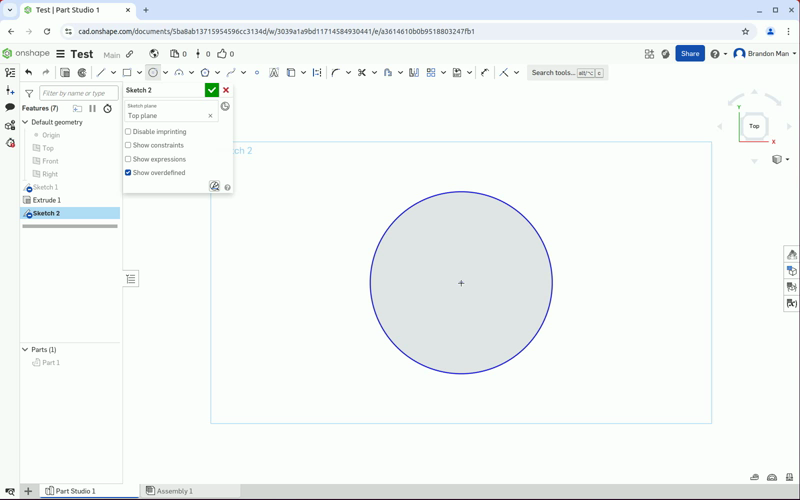
click(461, 282)
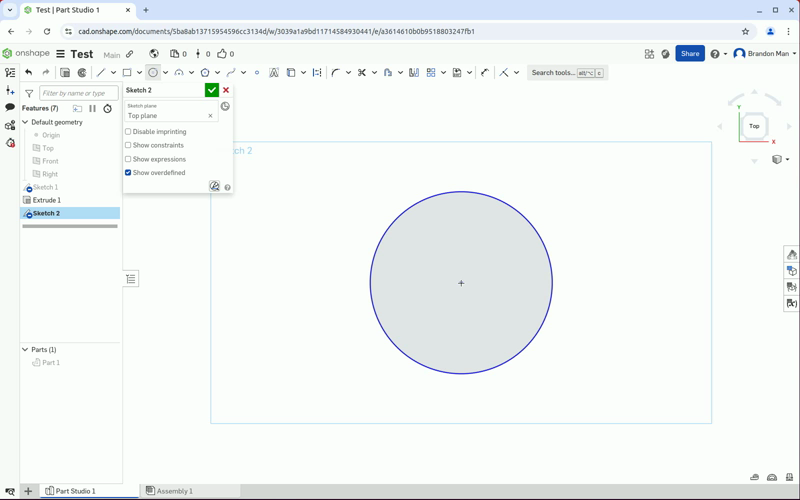
key_up(shift)
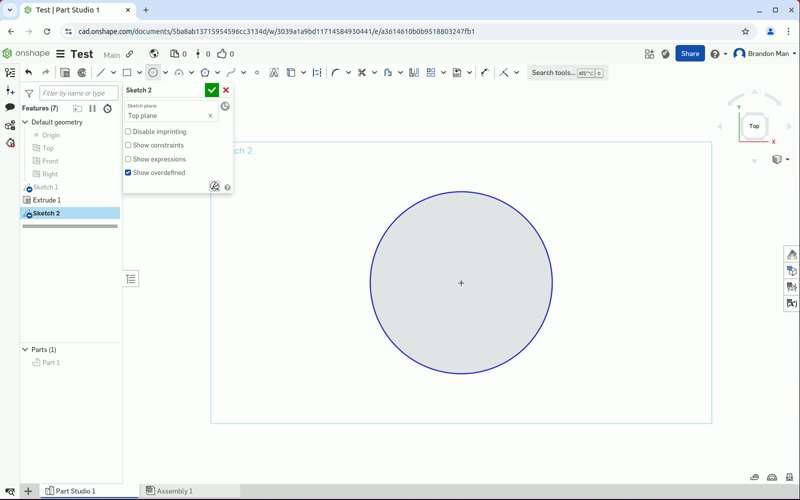
mouse_move(540, 282)
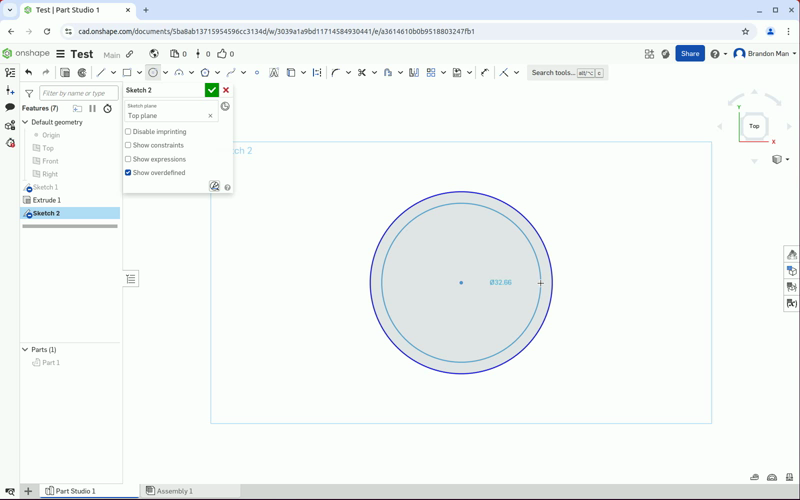
click(540, 282)
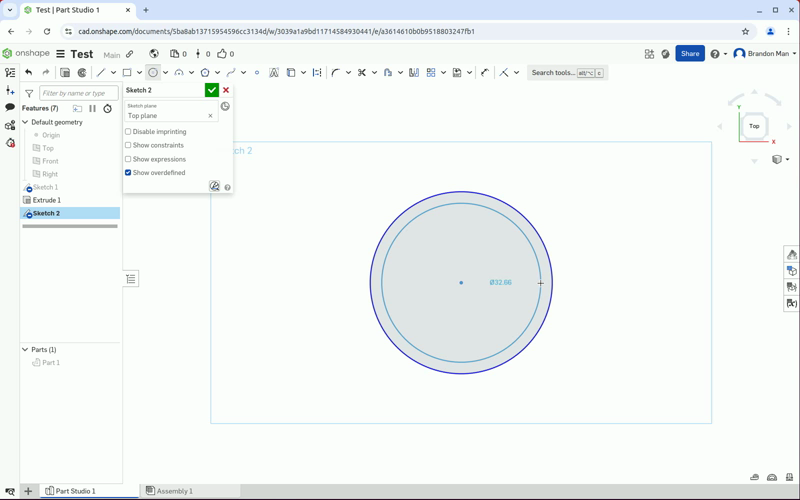
key(esc)
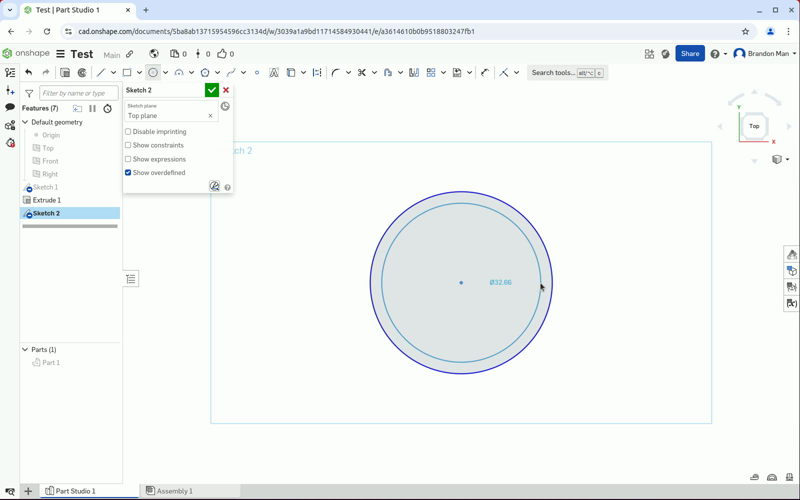
mouse_move(417, 353)
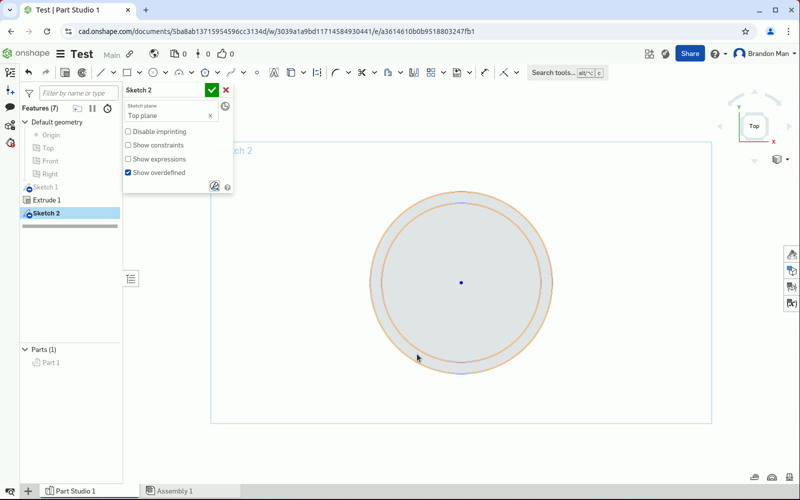
click(417, 353)
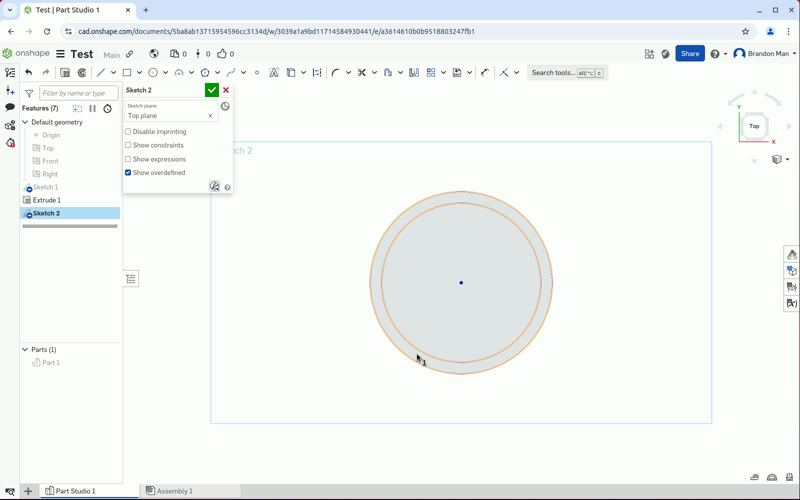
mouse_move(73, 352)
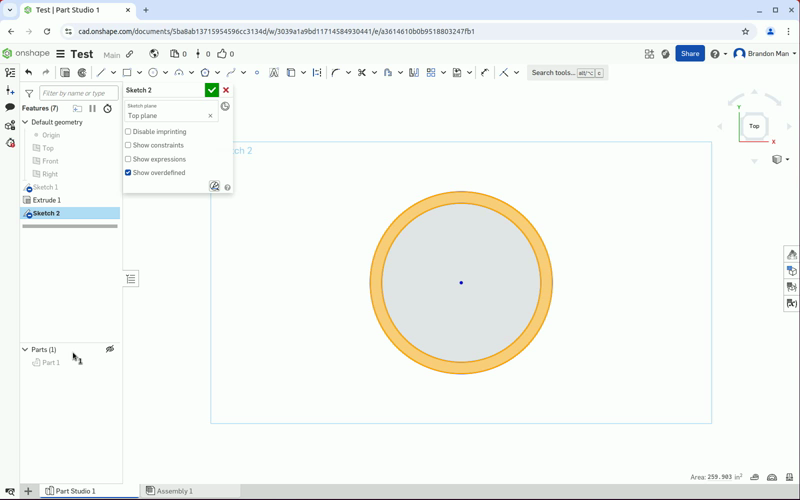
key(shift+y)
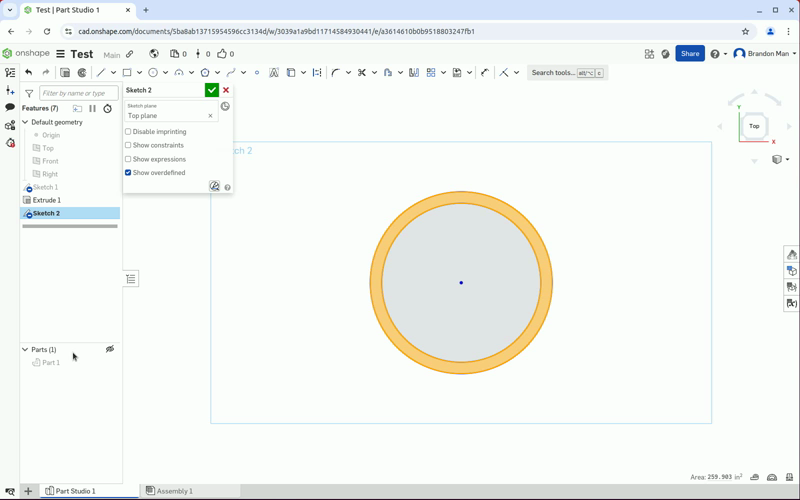
key(shift+e)
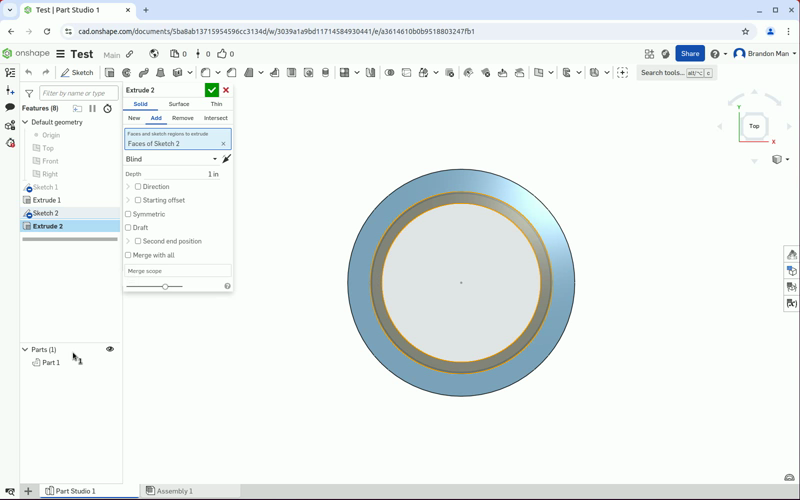
mouse_move(143, 106)
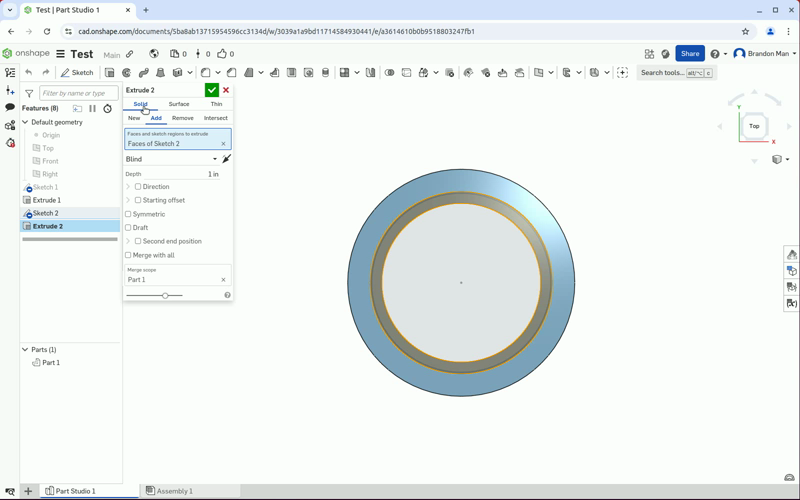
click(143, 106)
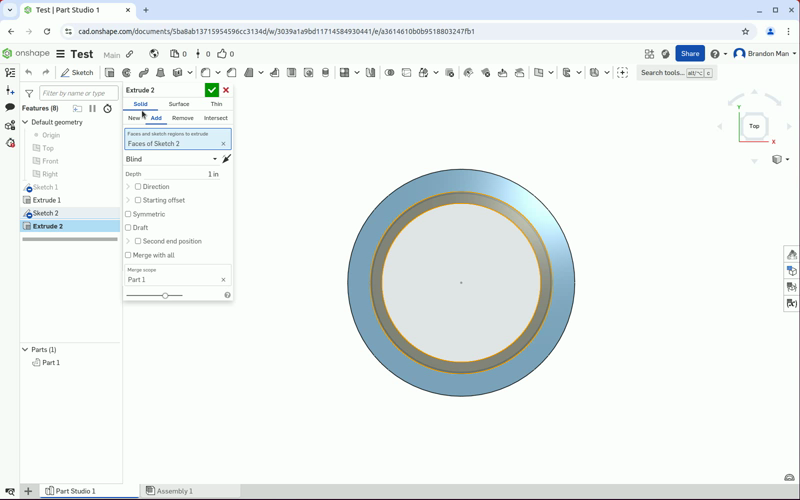
mouse_move(137, 120)
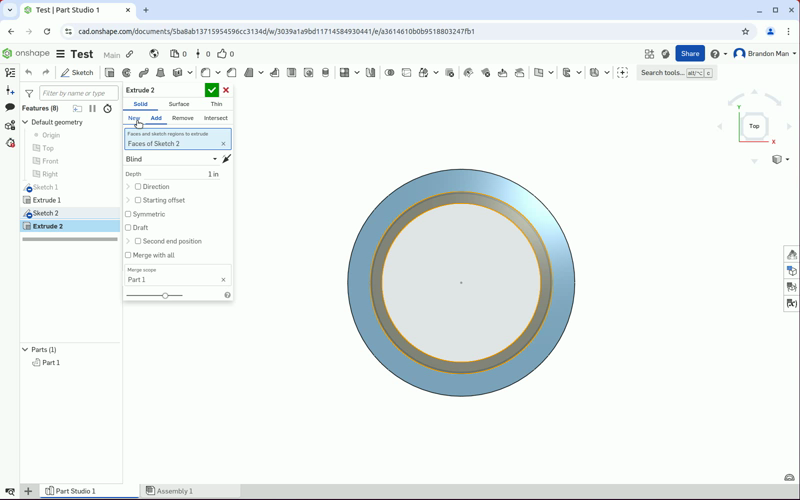
click(137, 120)
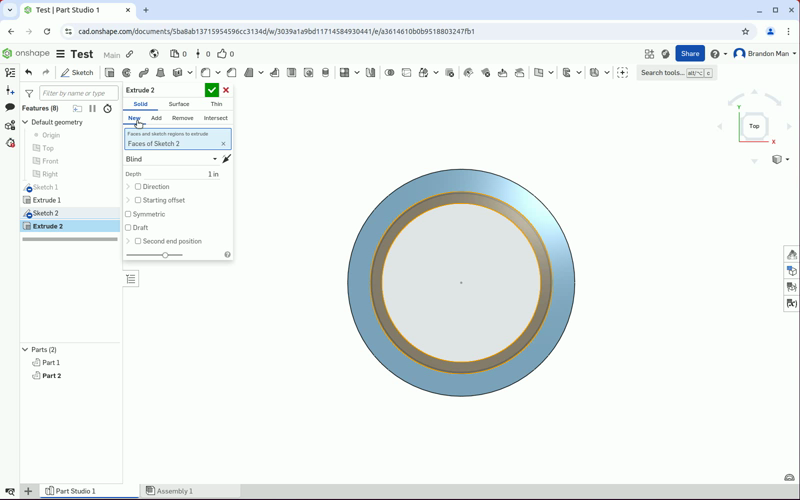
key(tab, 4)
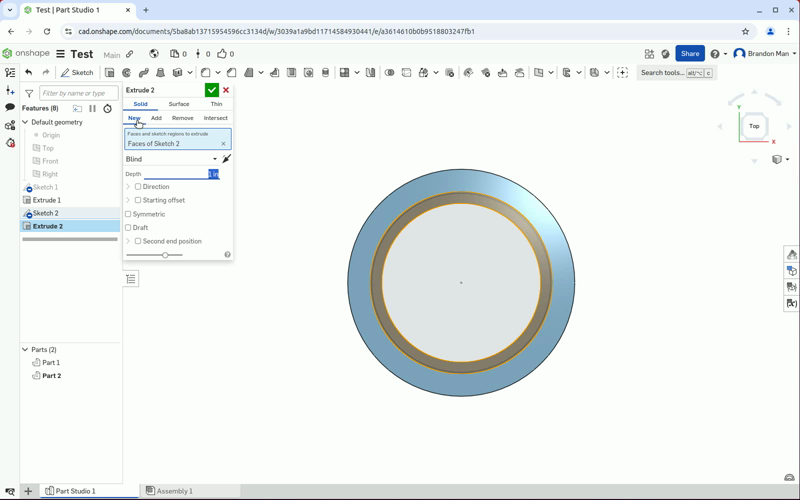
text(-23.108)
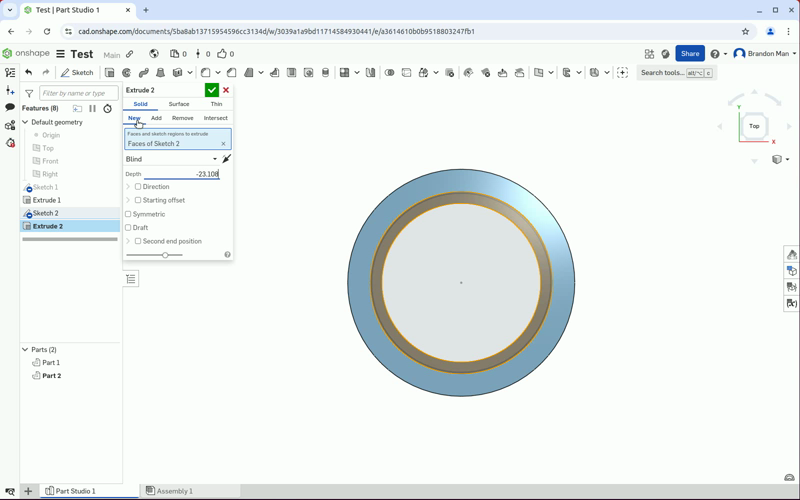
key(enter)
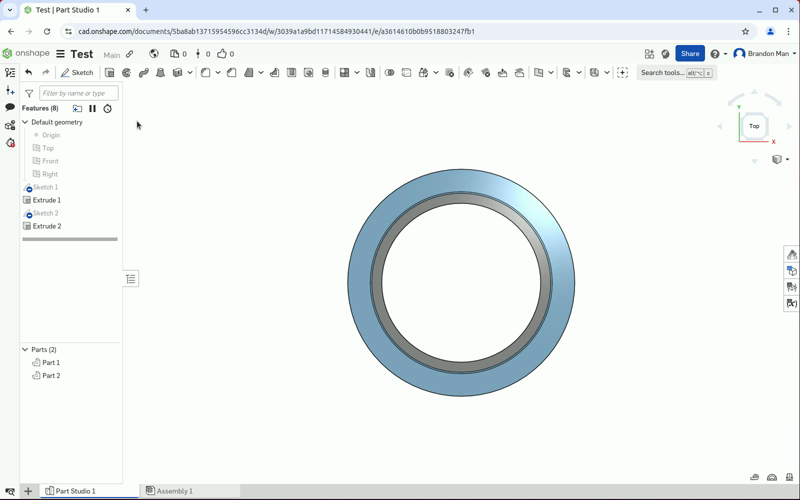
key(shift+h)
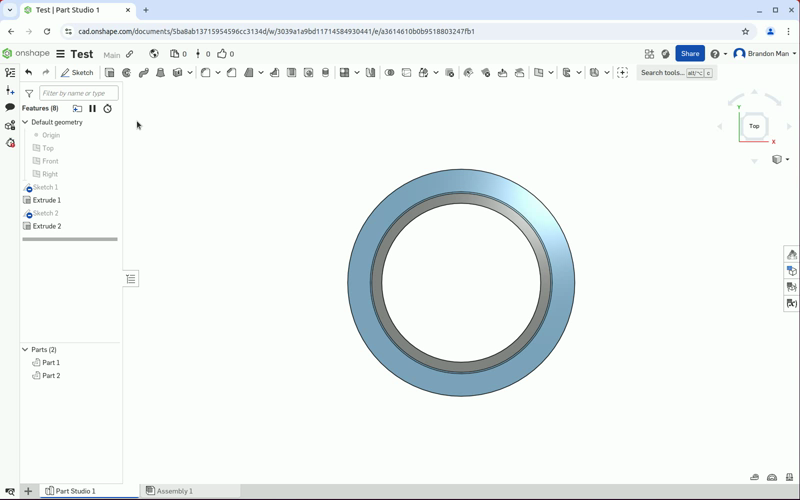
key(shift+h)
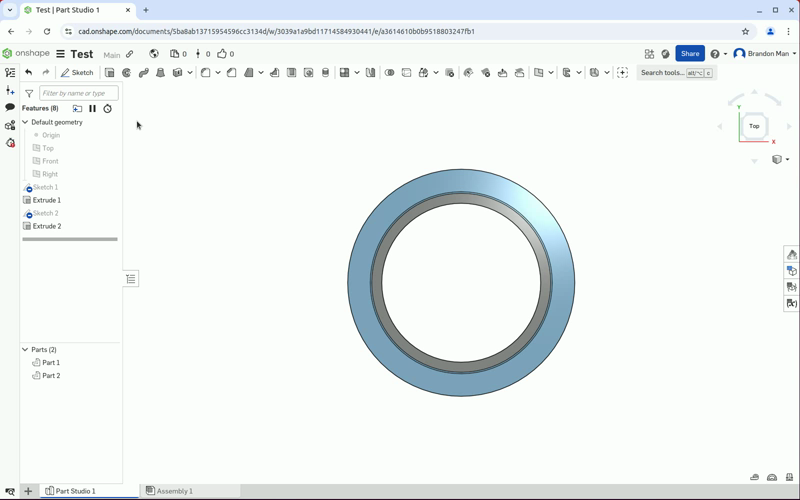
mouse_move(73, 189)
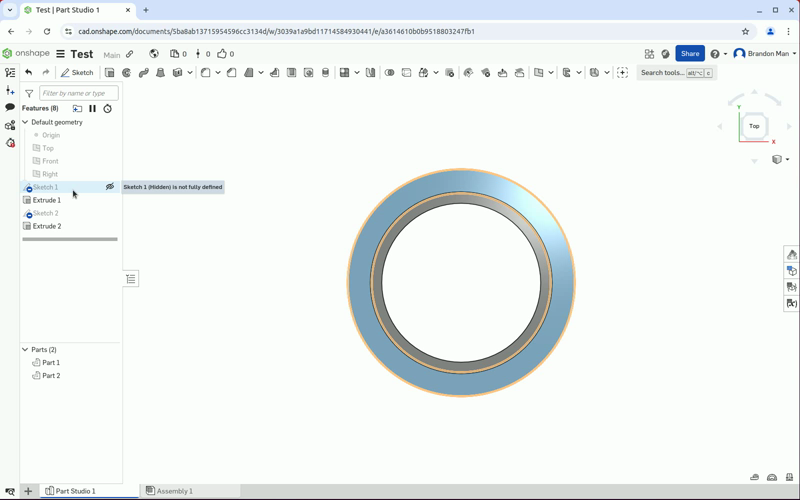
click(73, 189)
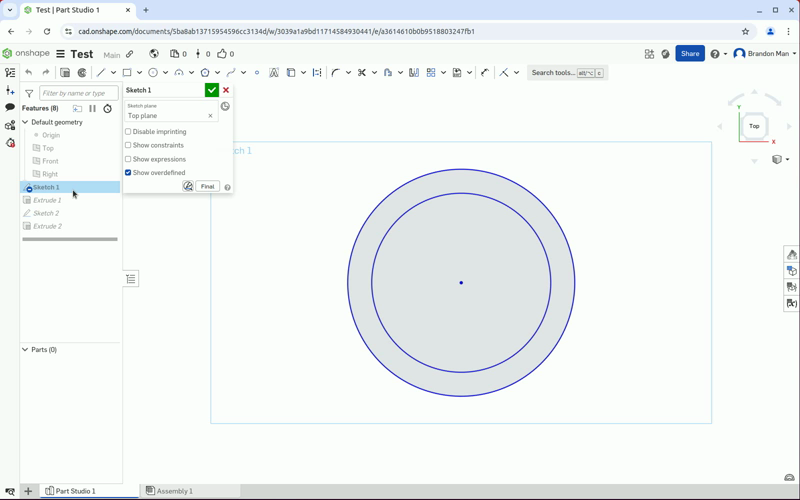
mouse_move(229, 92)
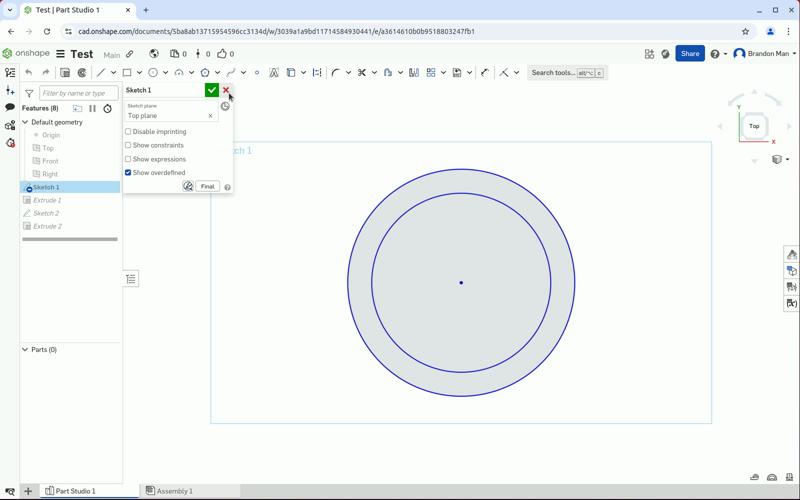
click(229, 92)
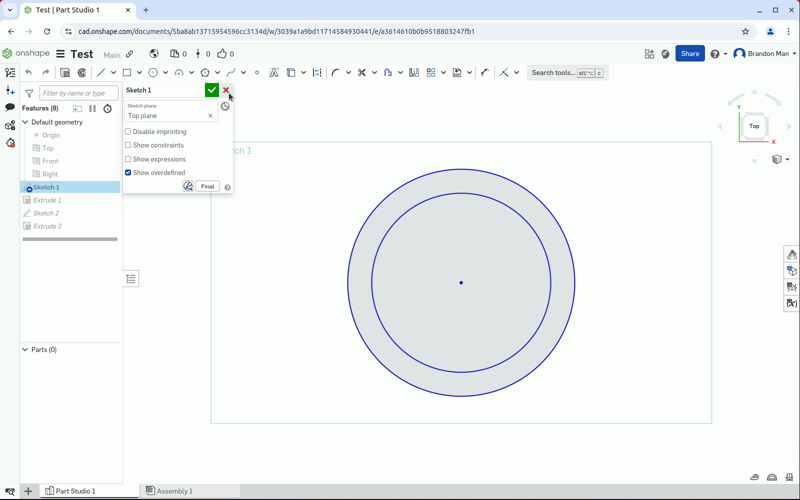
key(shift+s)
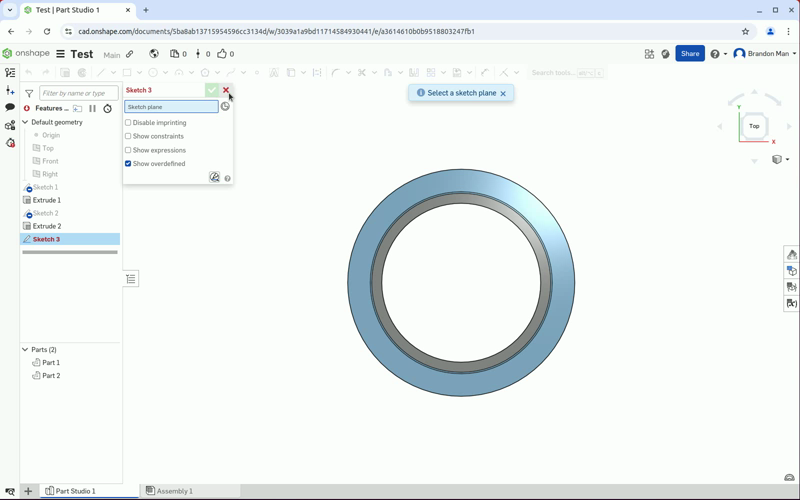
mouse_move(73, 150)
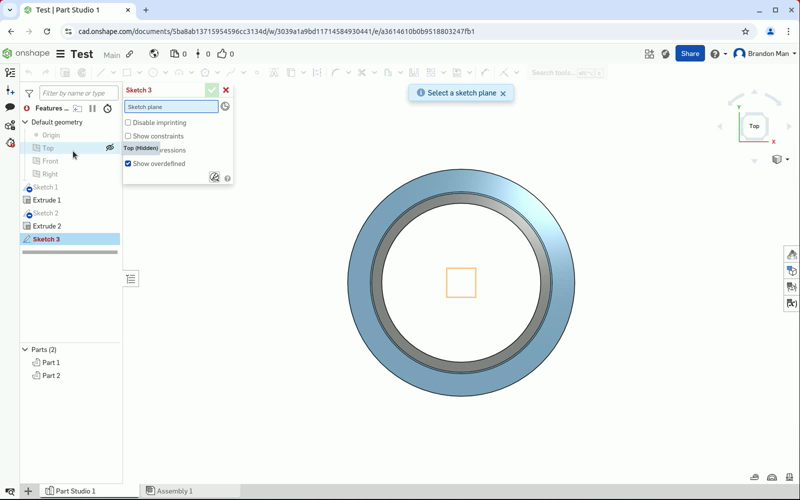
click(73, 150)
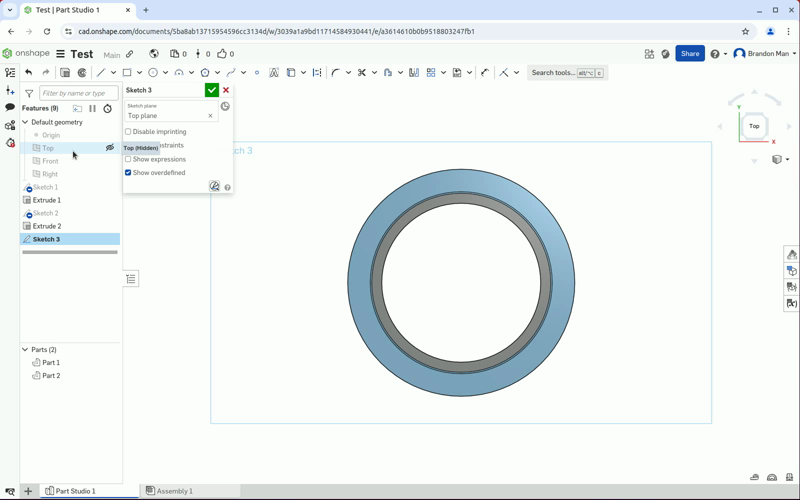
mouse_move(73, 352)
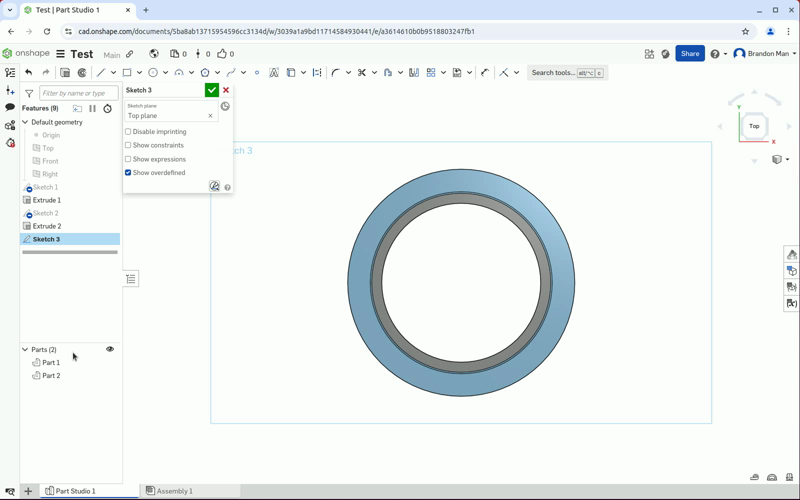
key(y)
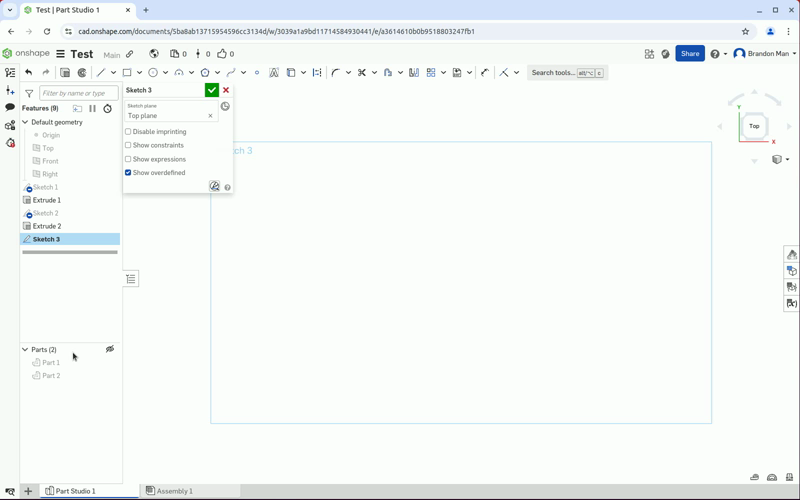
key(c)
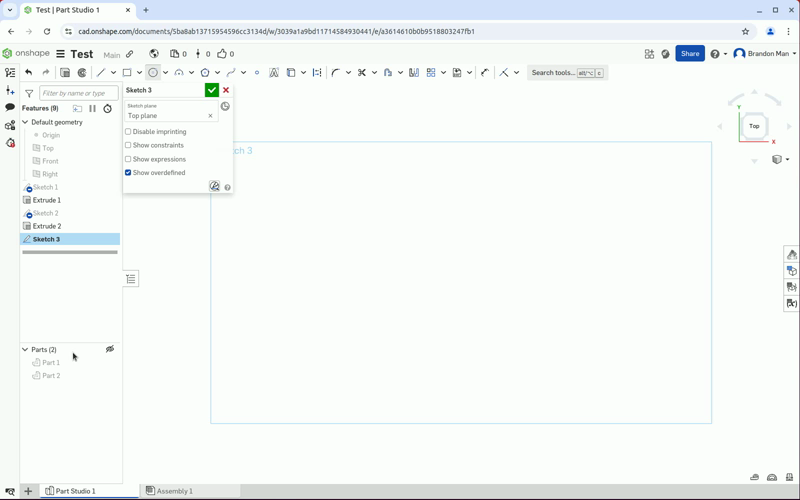
key_down(shift)
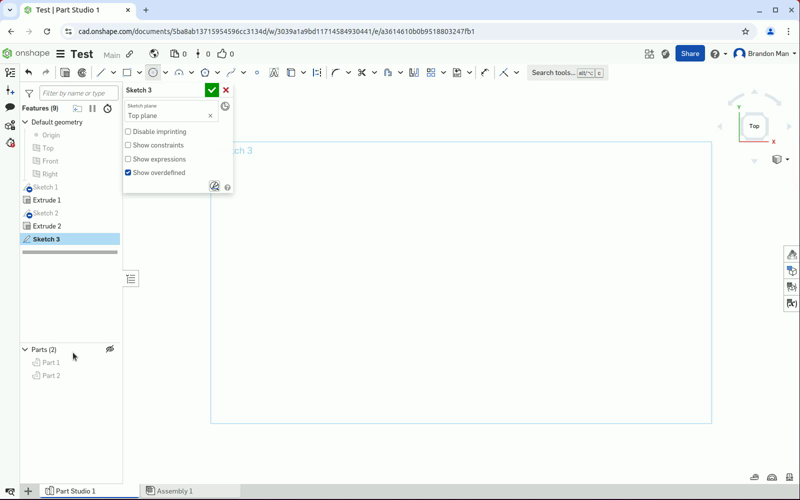
mouse_move(461, 282)
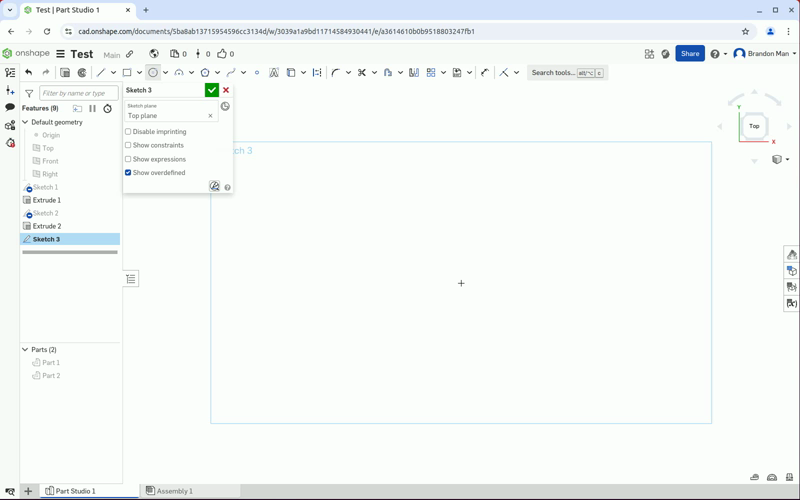
click(461, 282)
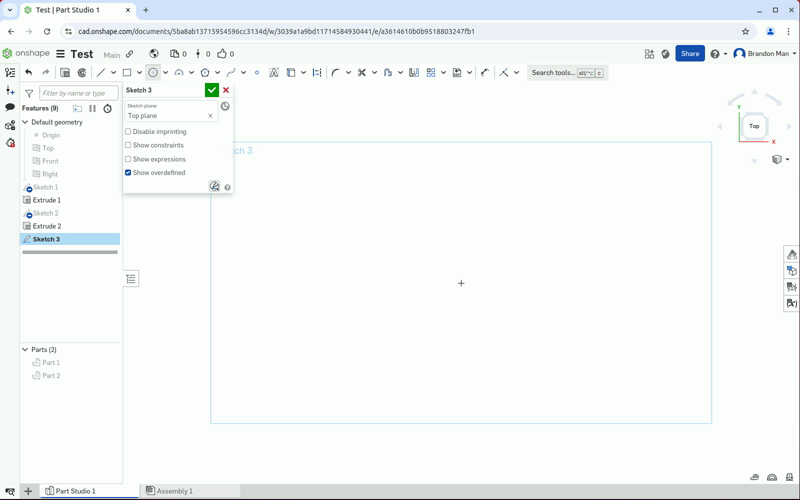
key_up(shift)
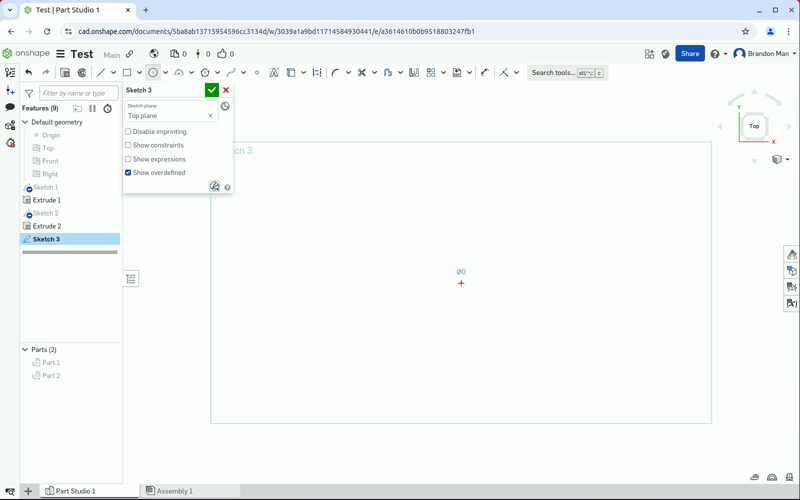
mouse_move(540, 282)
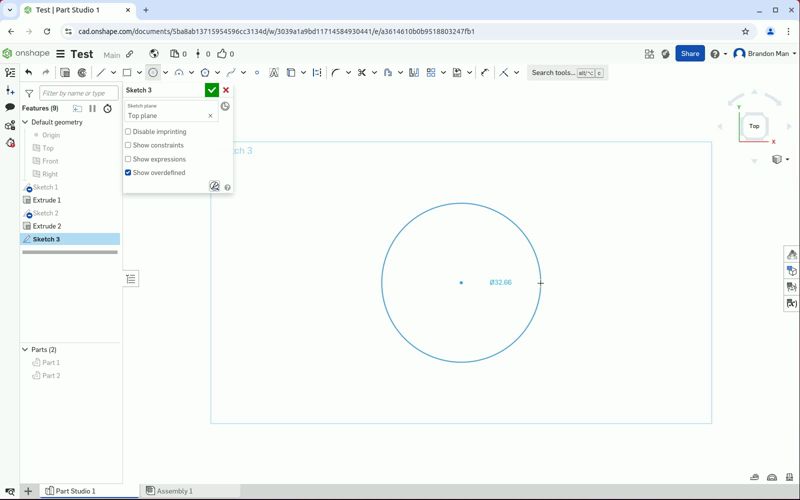
click(540, 282)
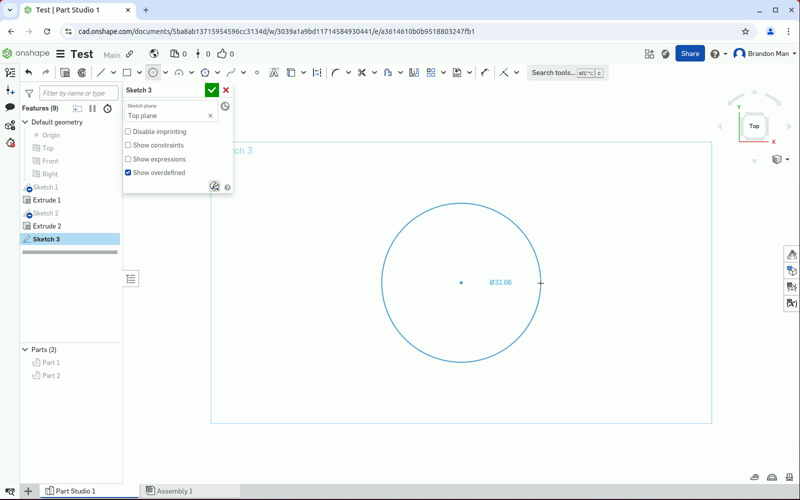
key(esc)
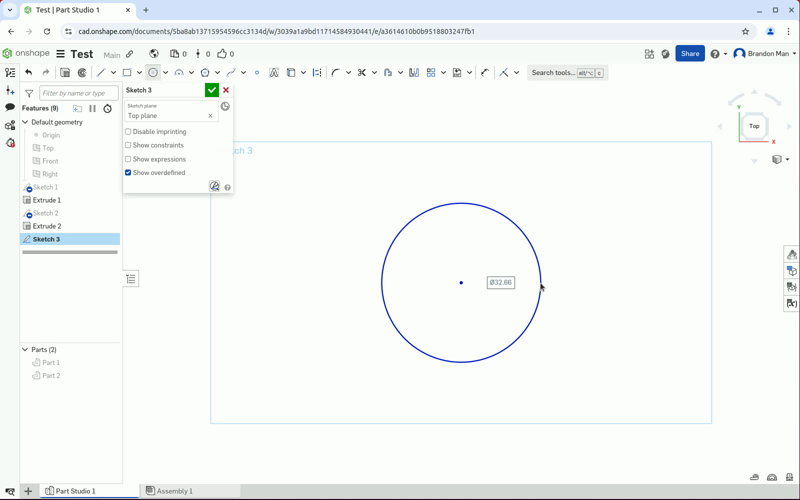
key(c)
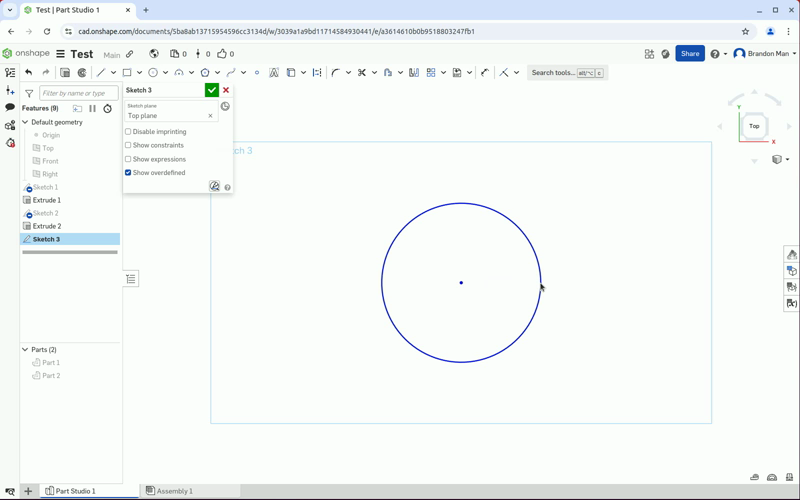
key_down(shift)
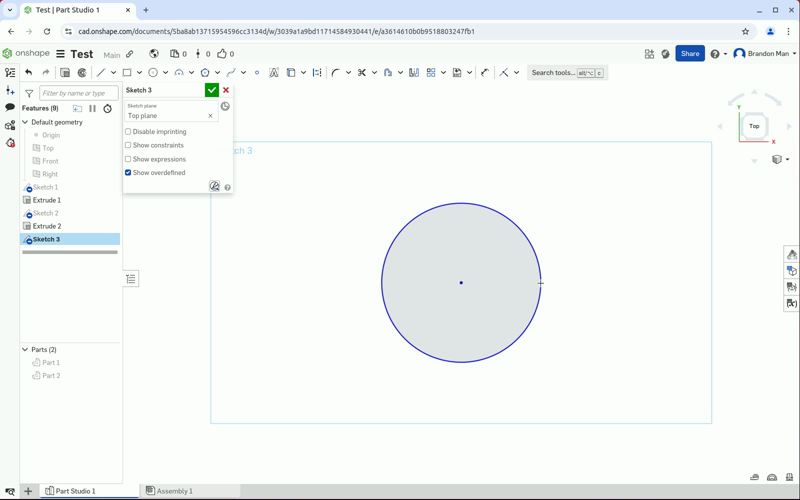
mouse_move(461, 282)
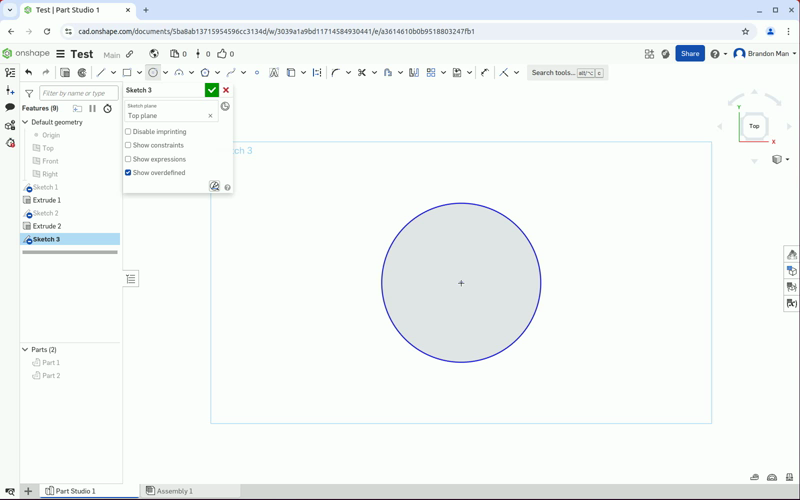
click(461, 282)
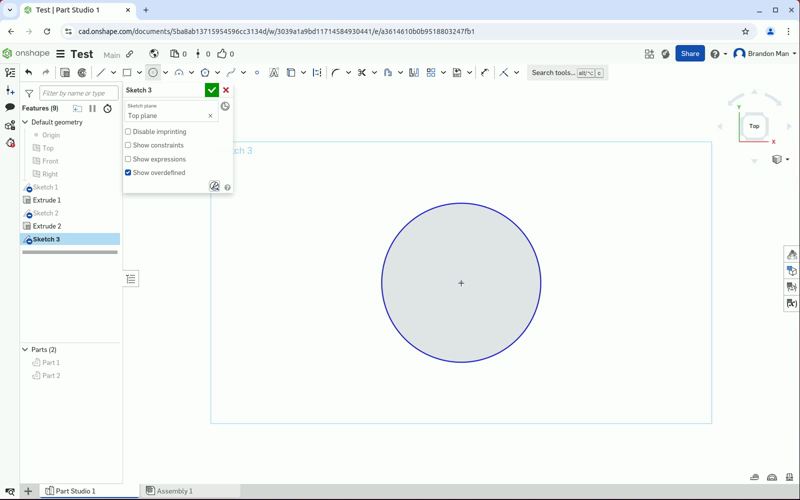
key_up(shift)
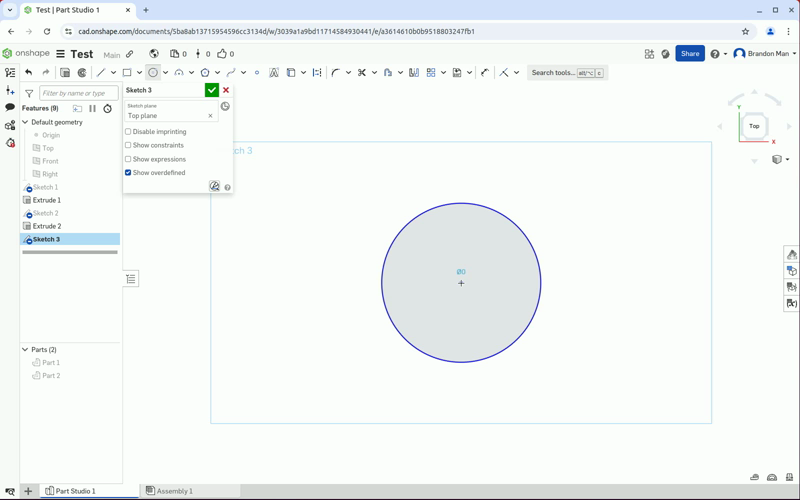
mouse_move(528, 282)
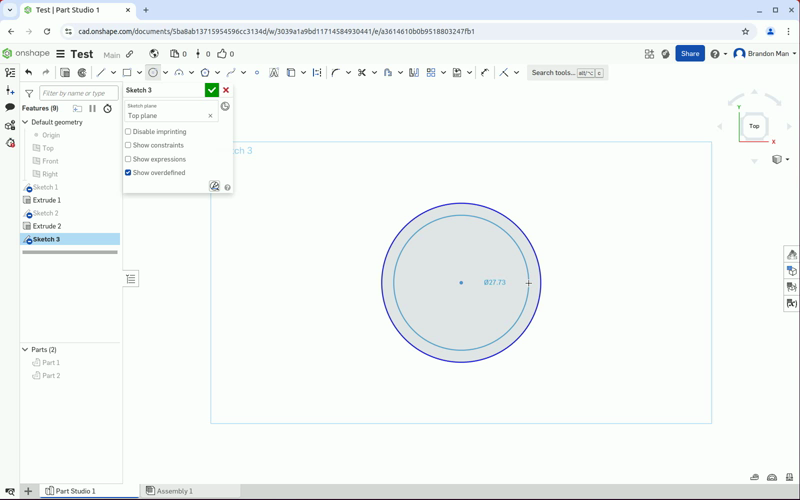
click(528, 282)
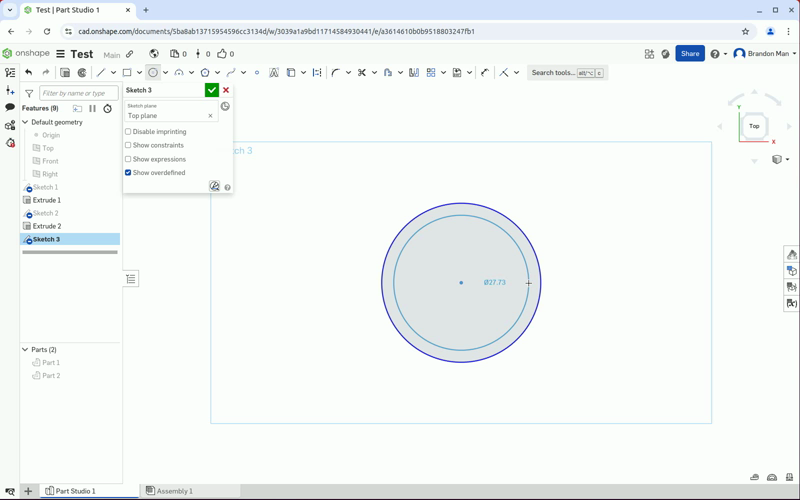
key(esc)
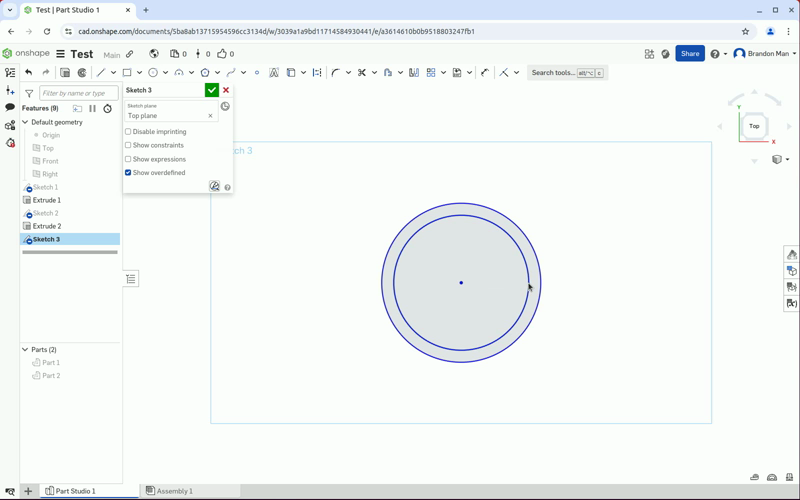
mouse_move(499, 344)
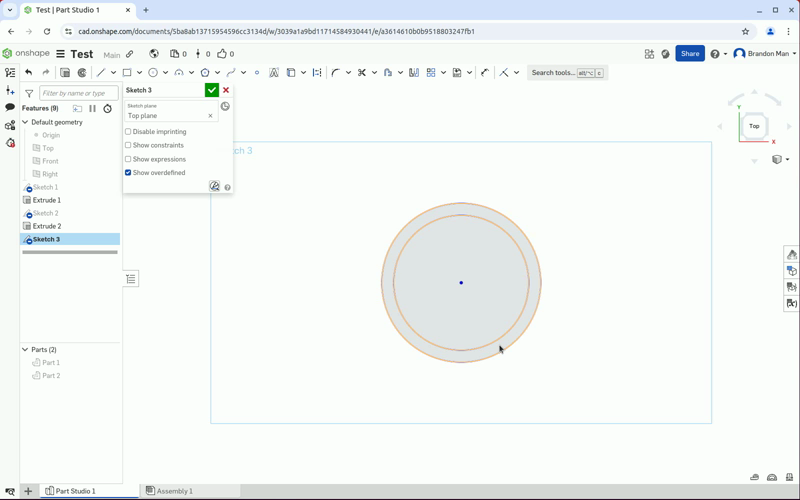
click(499, 344)
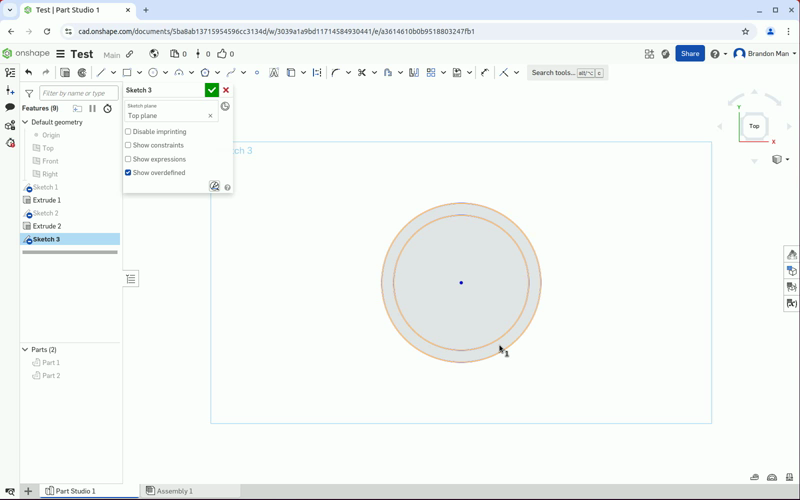
mouse_move(73, 352)
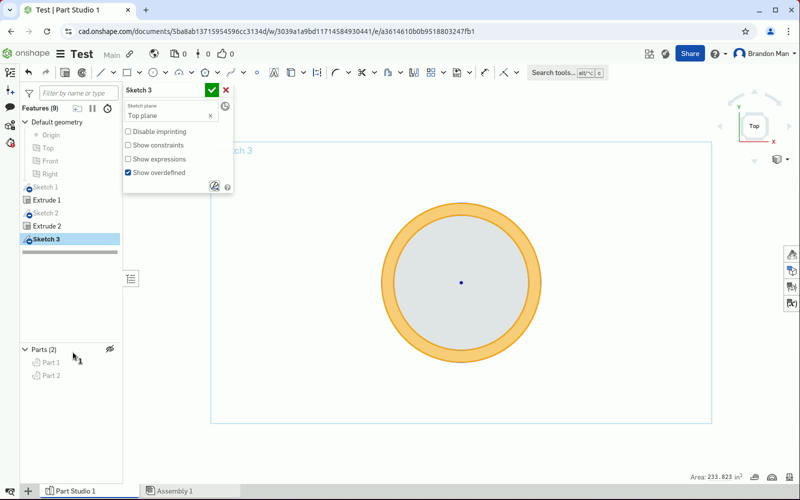
key(shift+y)
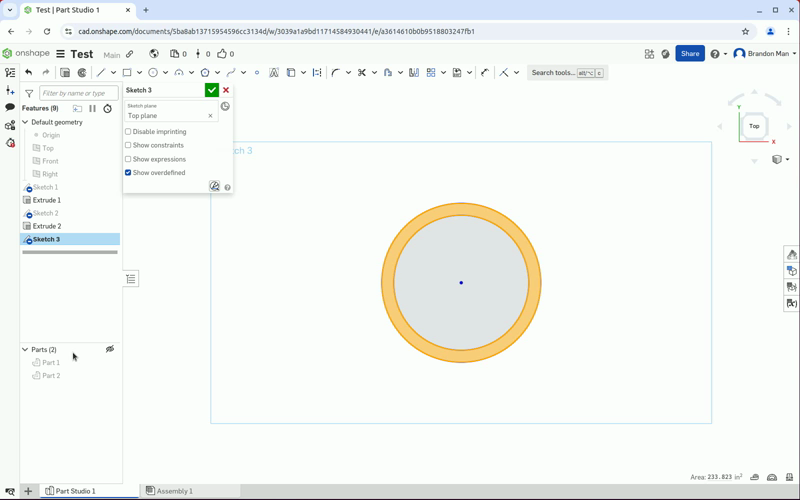
key(shift+e)
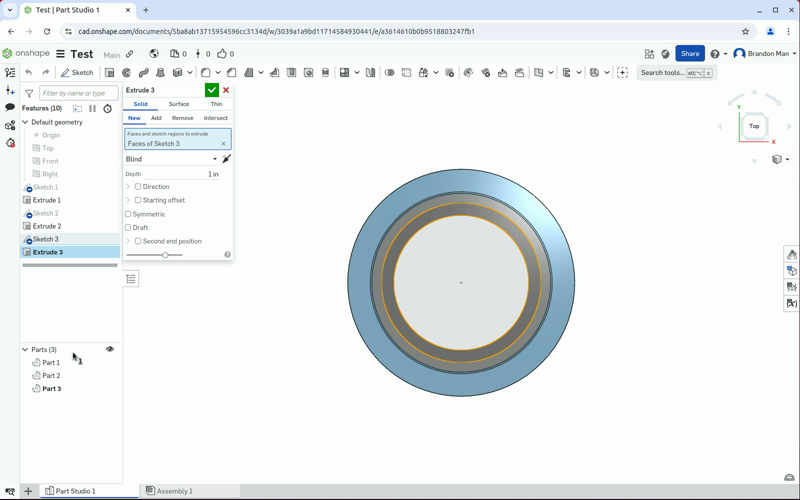
mouse_move(143, 106)
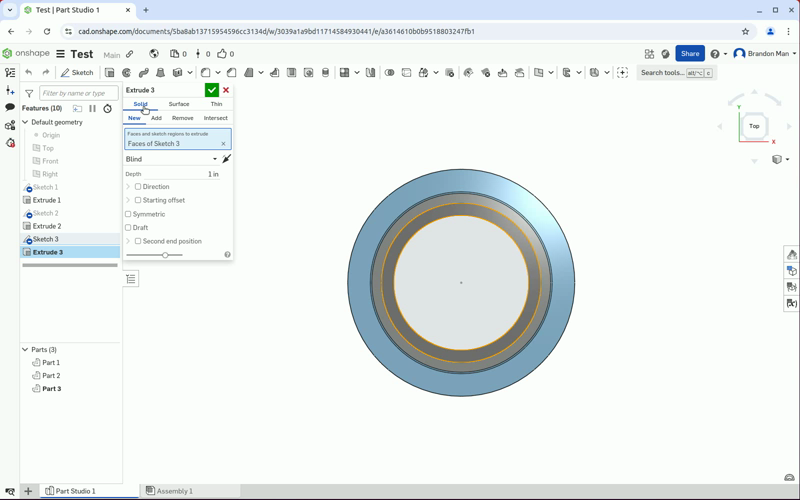
click(143, 106)
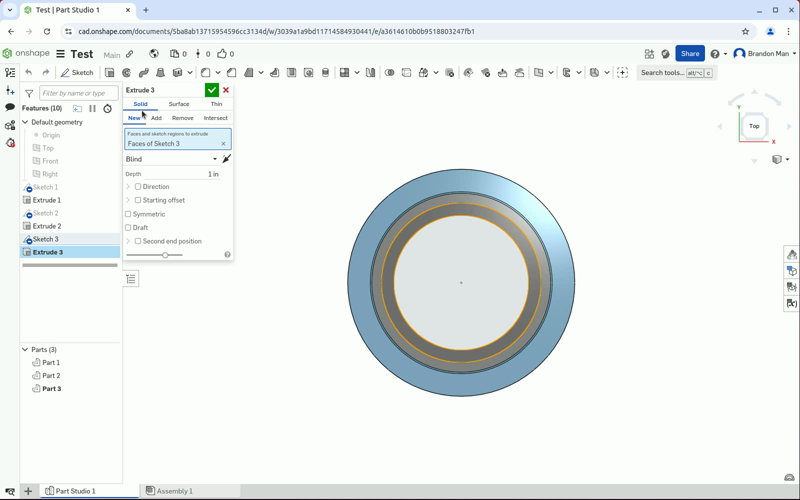
mouse_move(137, 120)
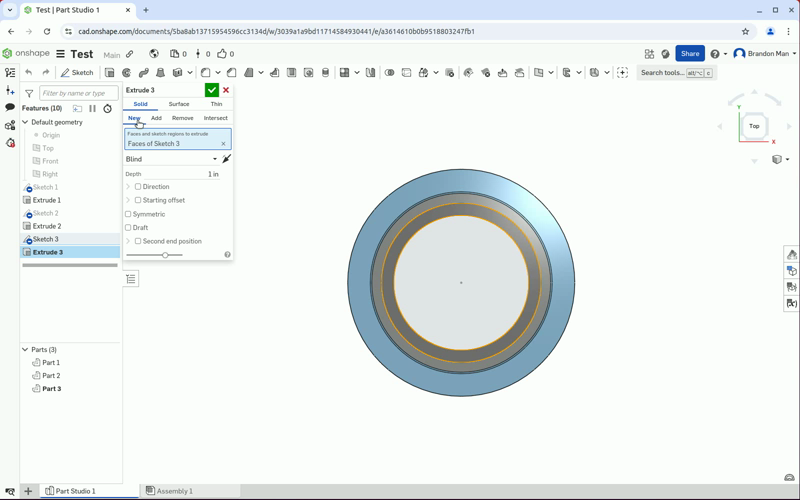
click(137, 120)
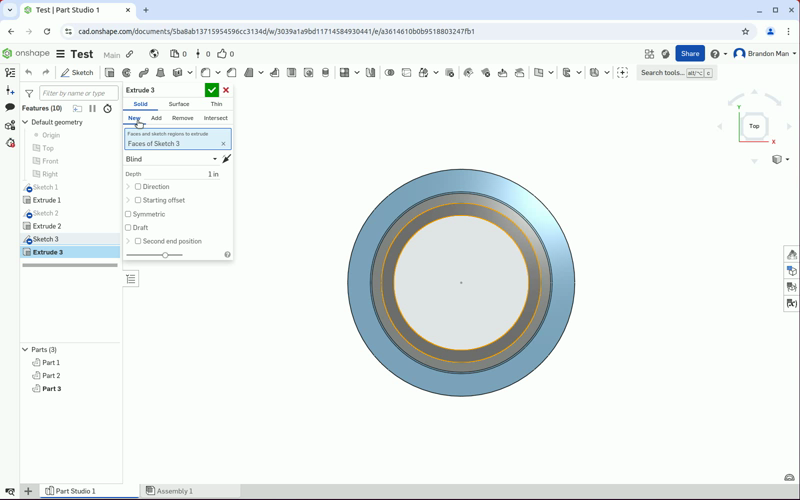
key(tab, 4)
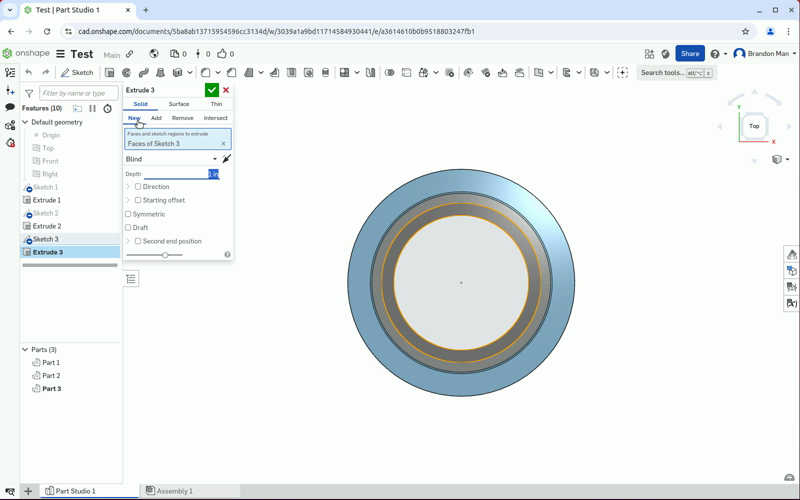
text(-23.108)
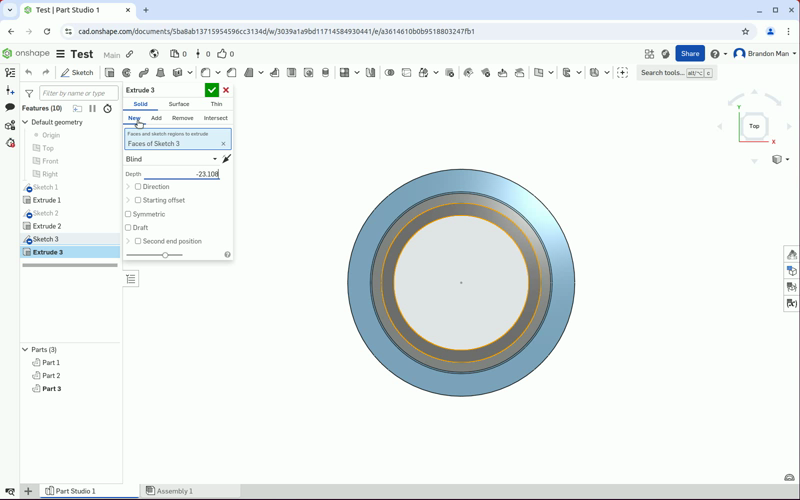
key(enter)
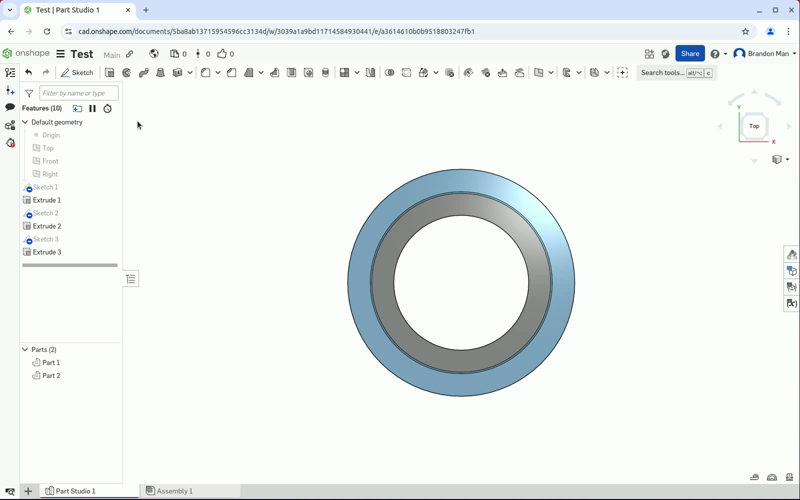
key(shift+h)
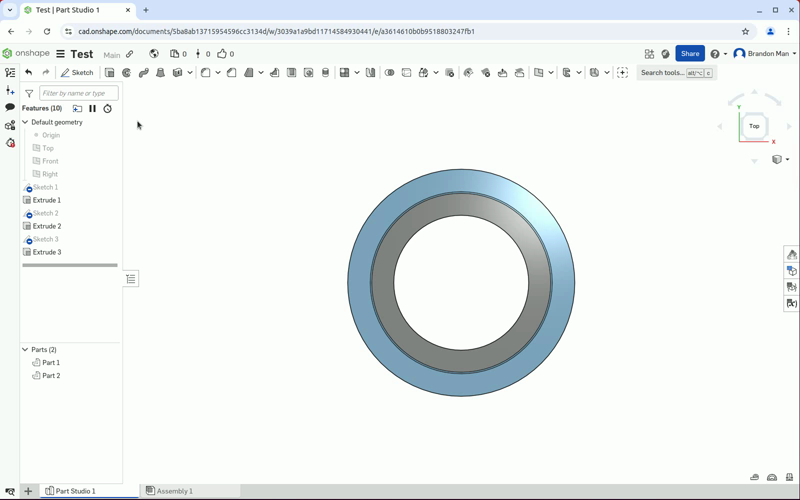
key(shift+h)
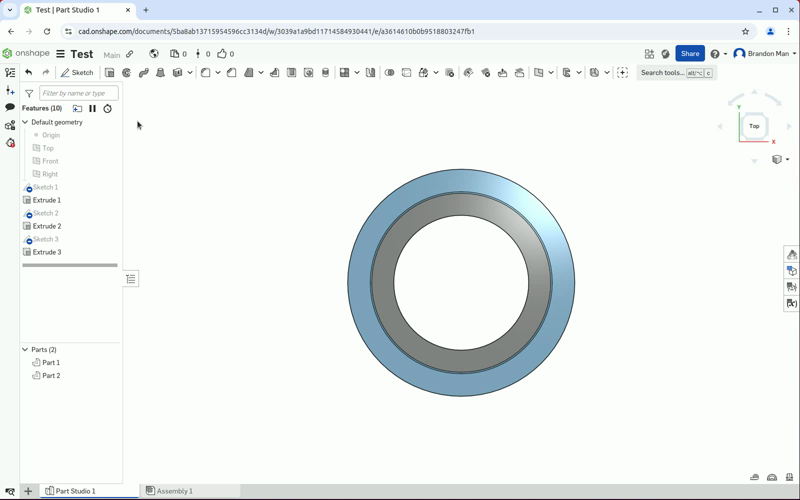
mouse_move(73, 189)
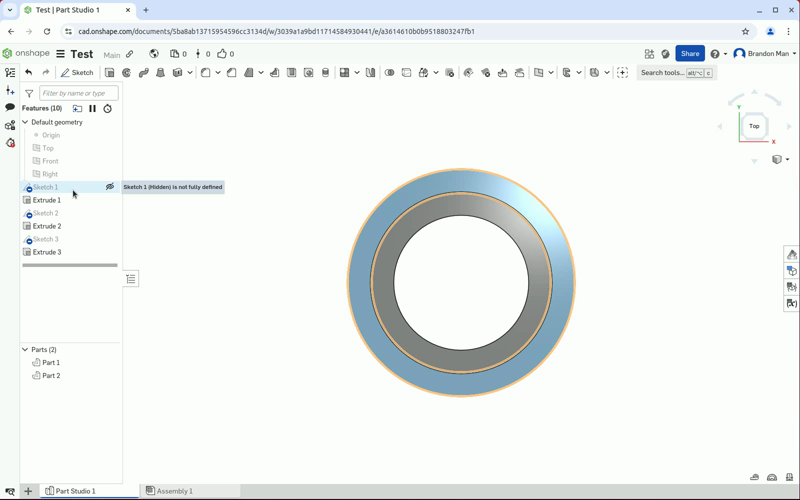
click(73, 189)
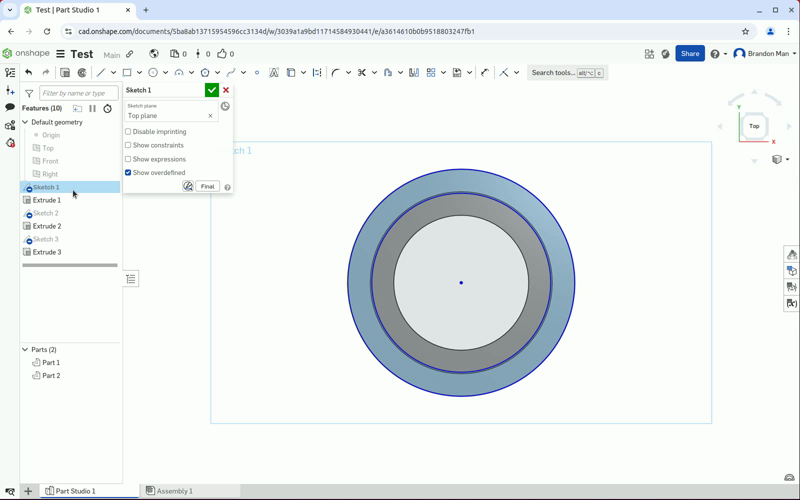
mouse_move(229, 92)
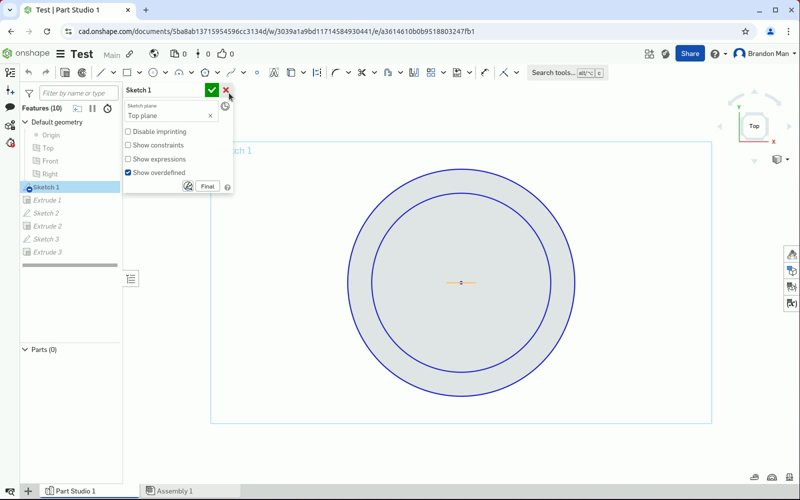
click(229, 92)
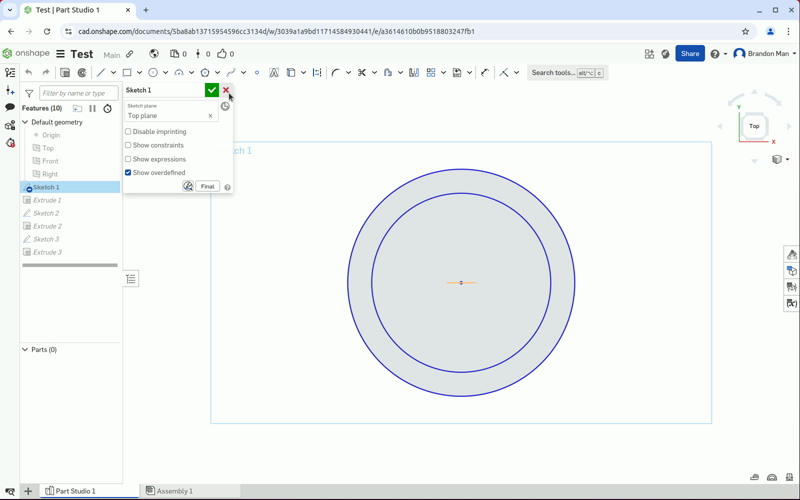
key(shift+s)
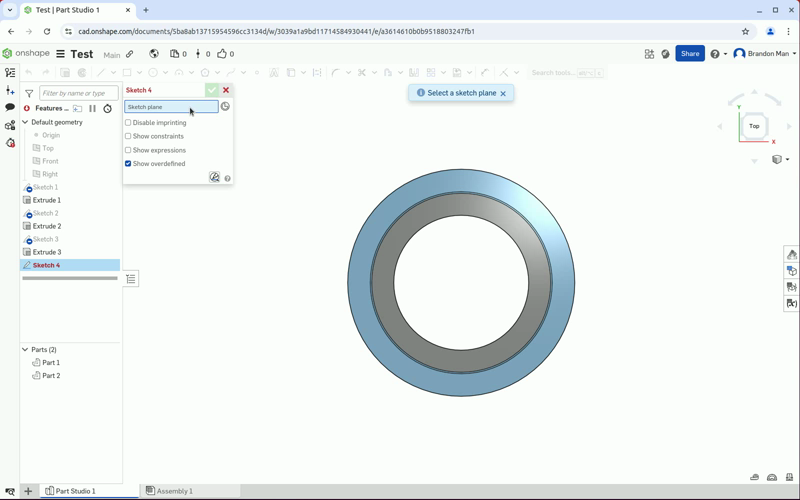
mouse_move(73, 150)
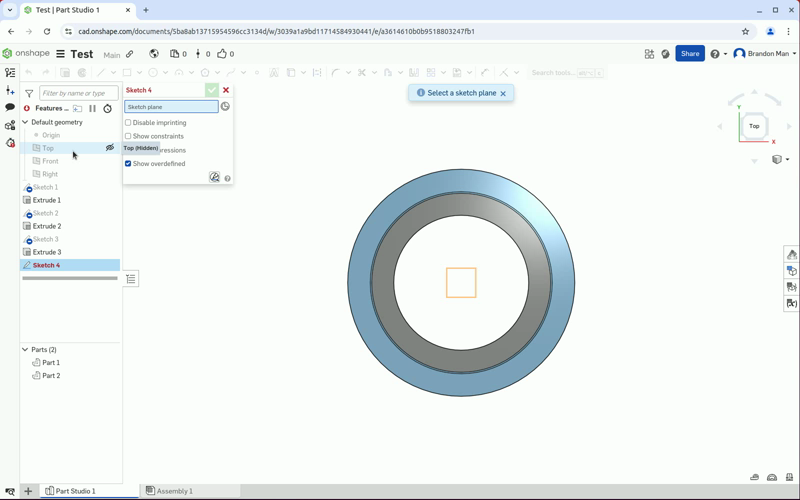
click(73, 150)
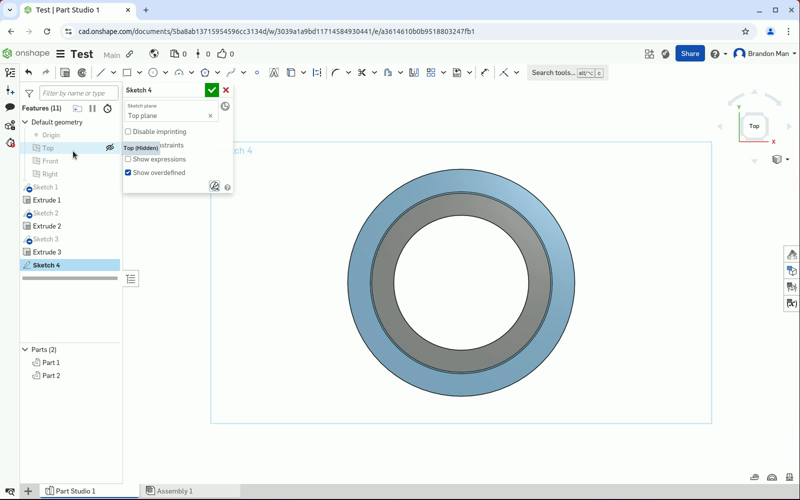
mouse_move(73, 352)
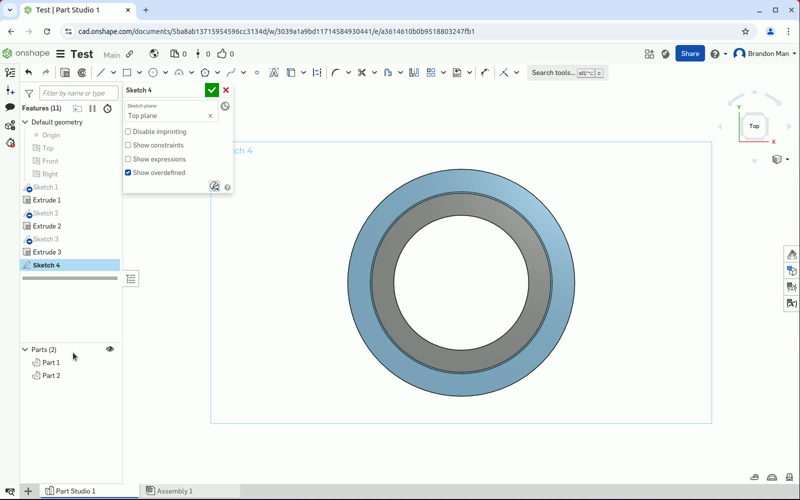
key(y)
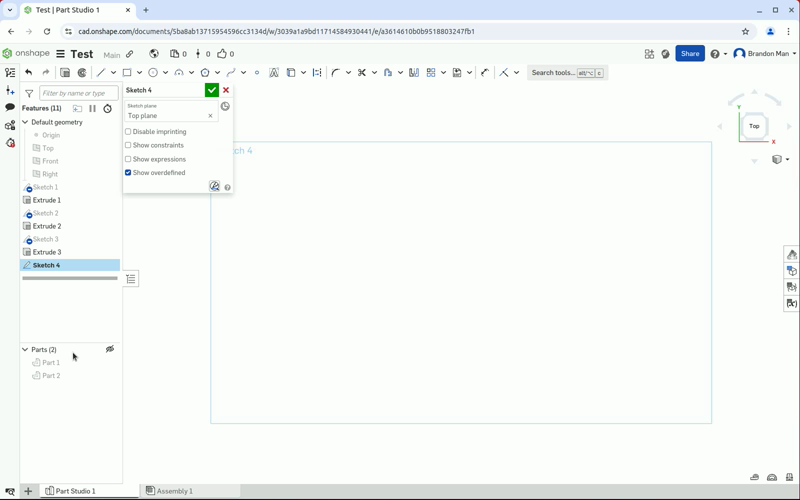
key(c)
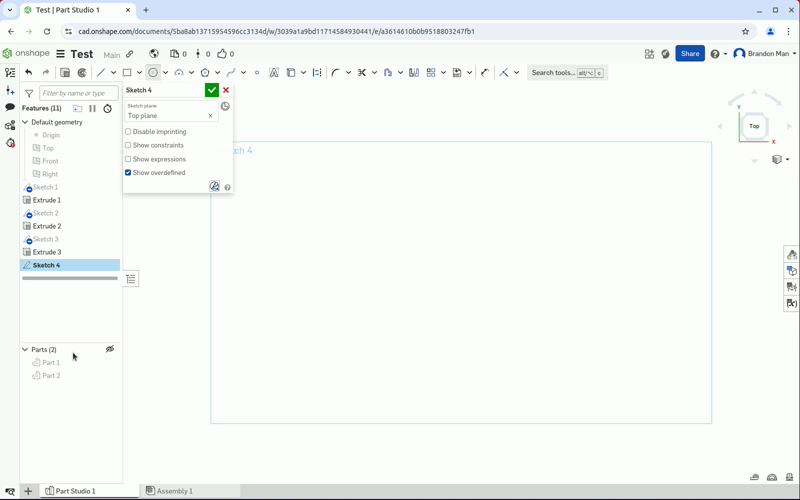
key_down(shift)
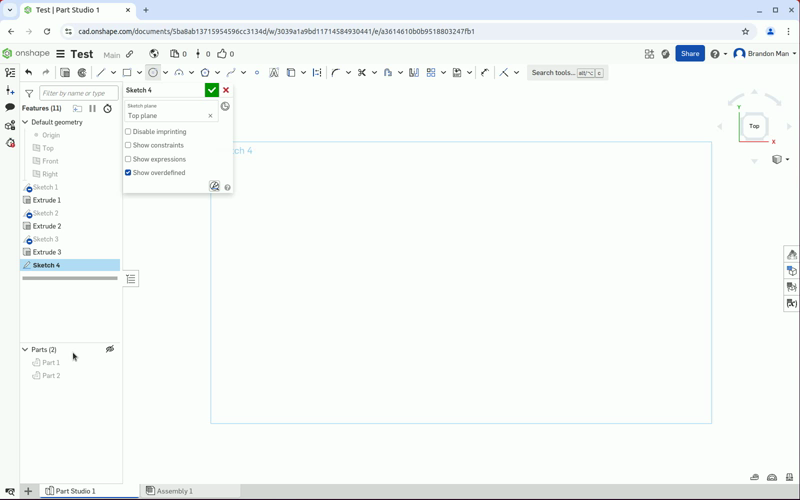
mouse_move(460, 282)
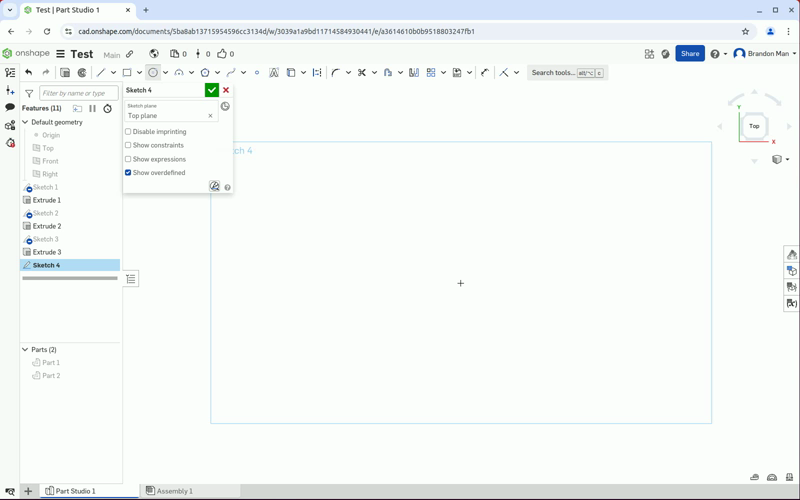
click(460, 282)
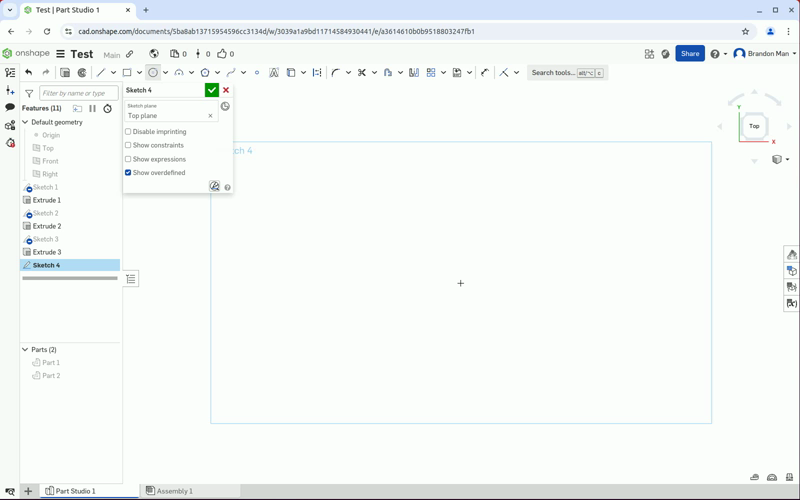
key_up(shift)
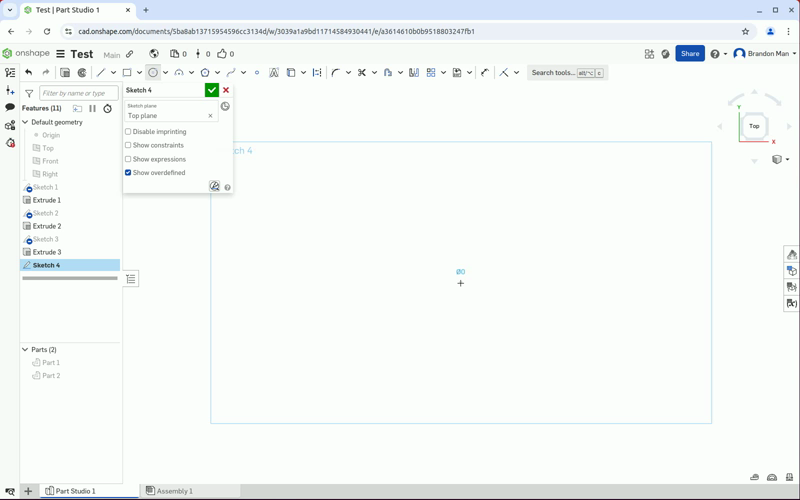
mouse_move(528, 282)
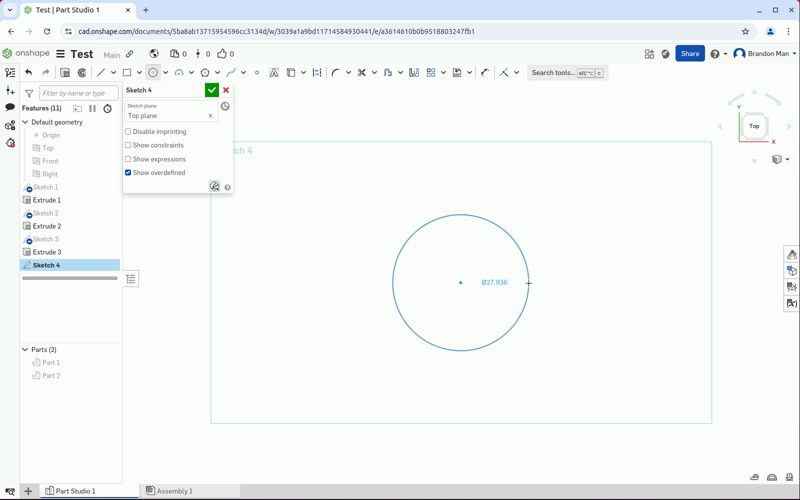
click(528, 282)
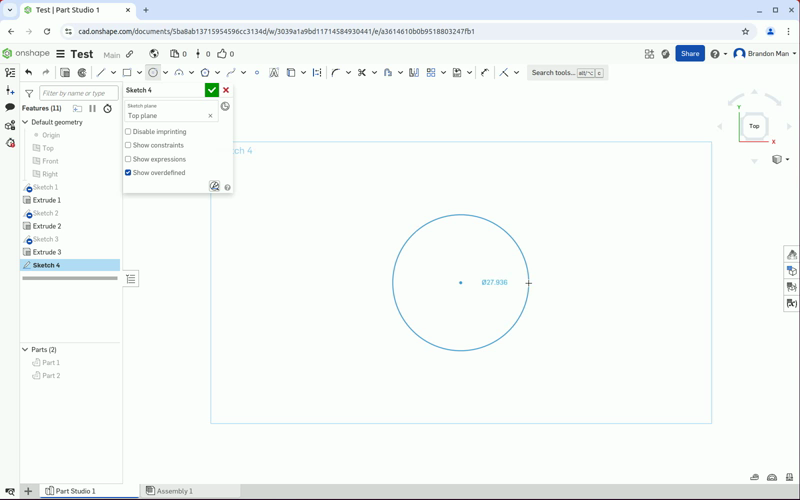
key(esc)
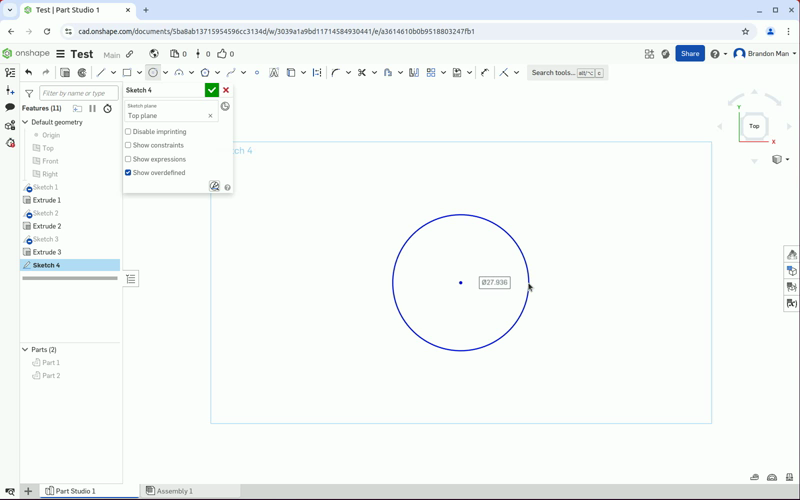
mouse_move(480, 325)
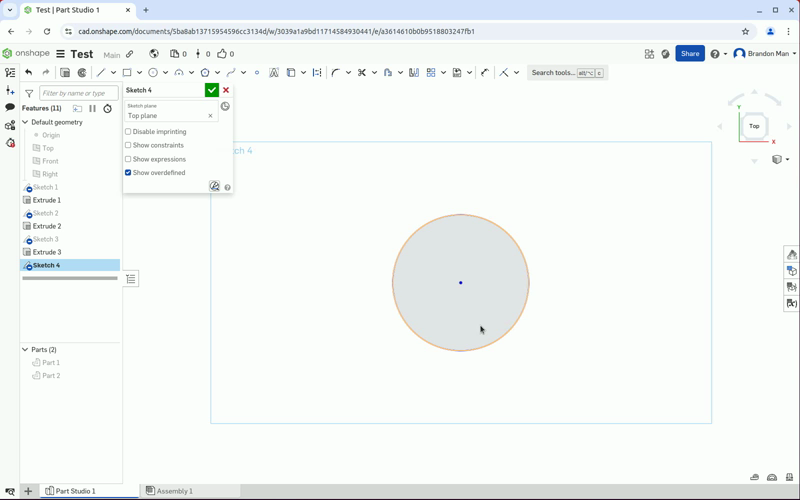
click(480, 325)
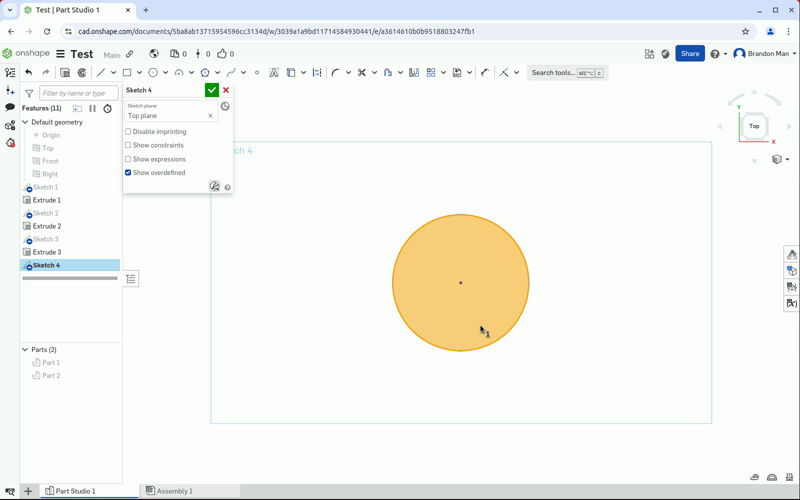
mouse_move(73, 352)
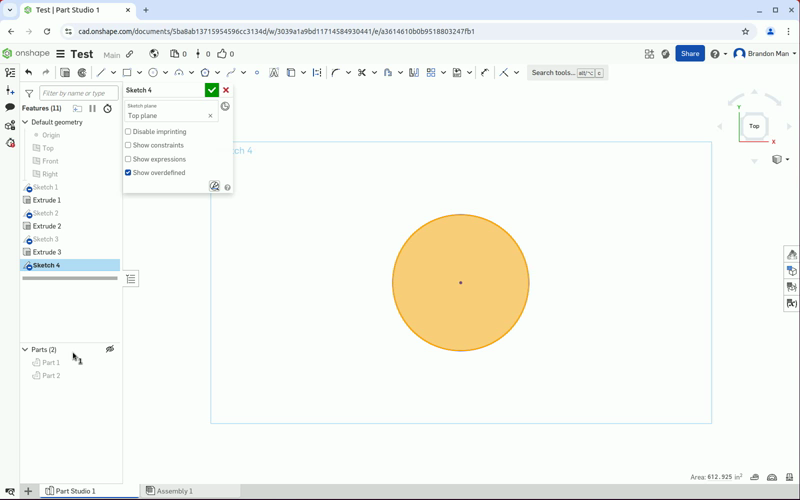
key(shift+y)
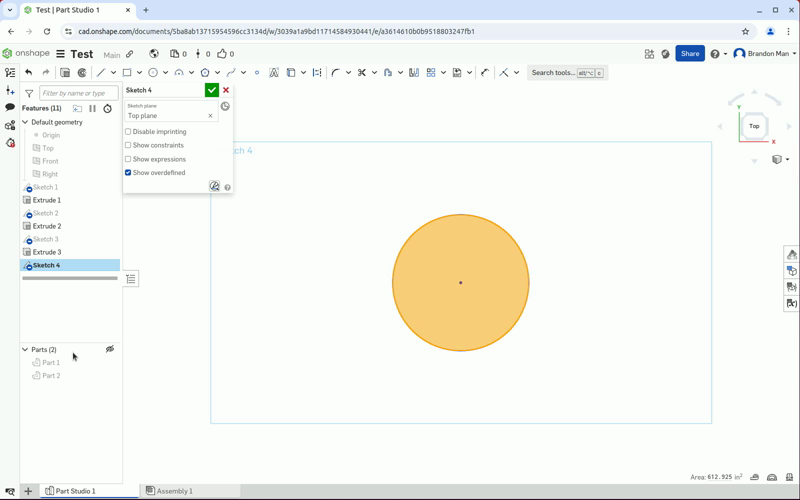
key(shift+e)
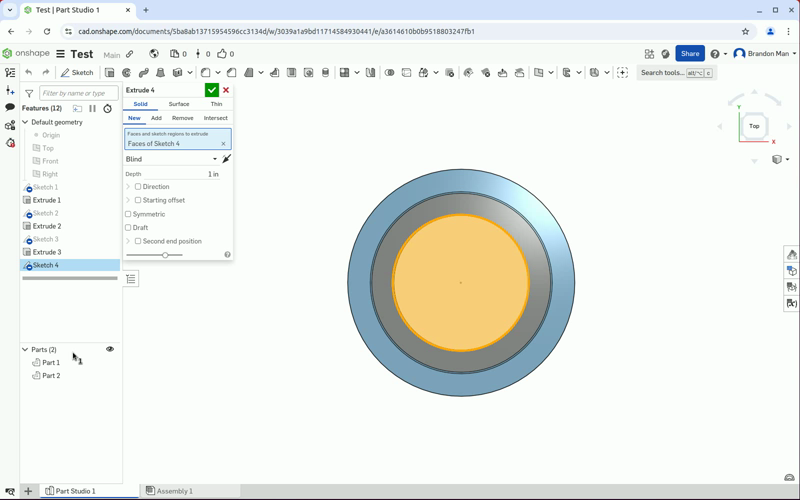
mouse_move(143, 106)
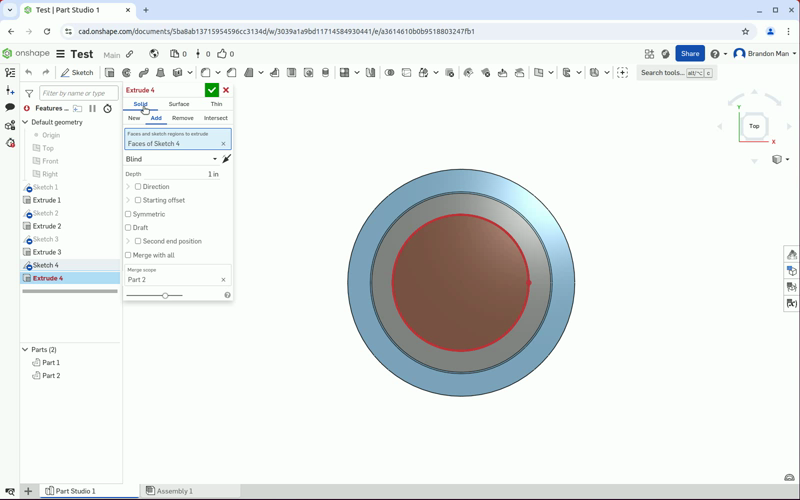
click(143, 106)
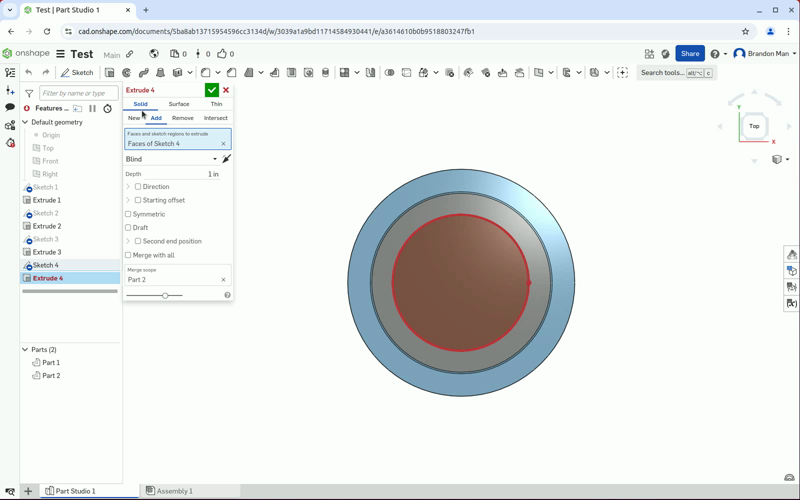
mouse_move(137, 120)
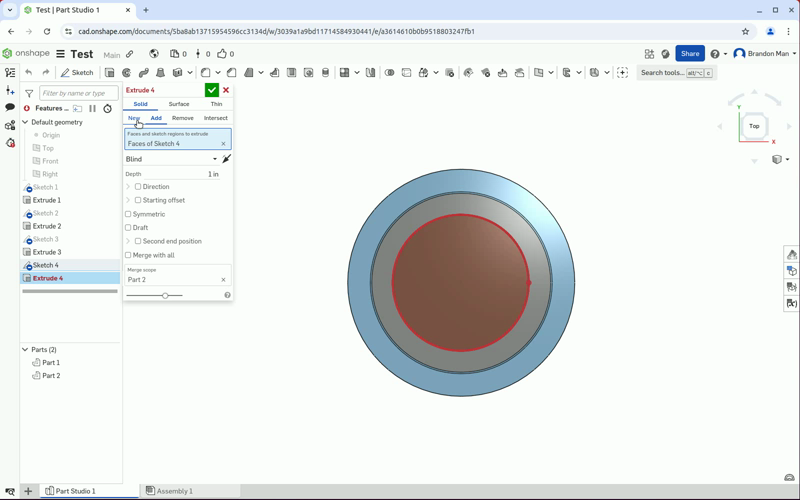
click(137, 120)
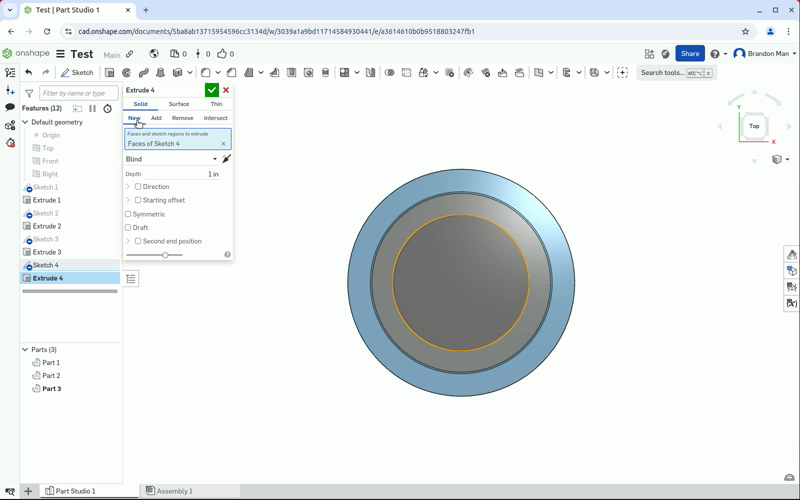
key(tab, 4)
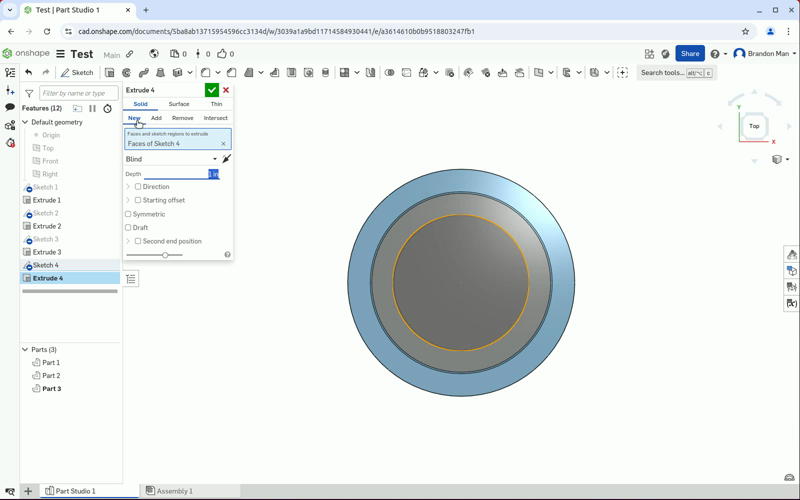
text(-23.108)
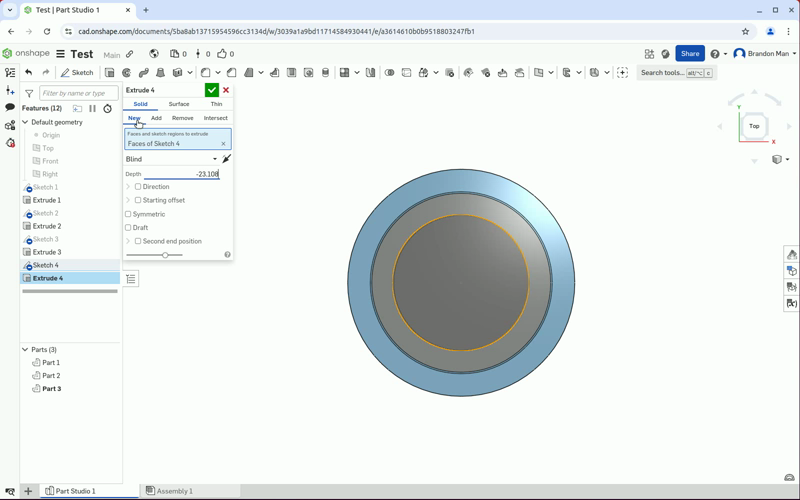
key(enter)
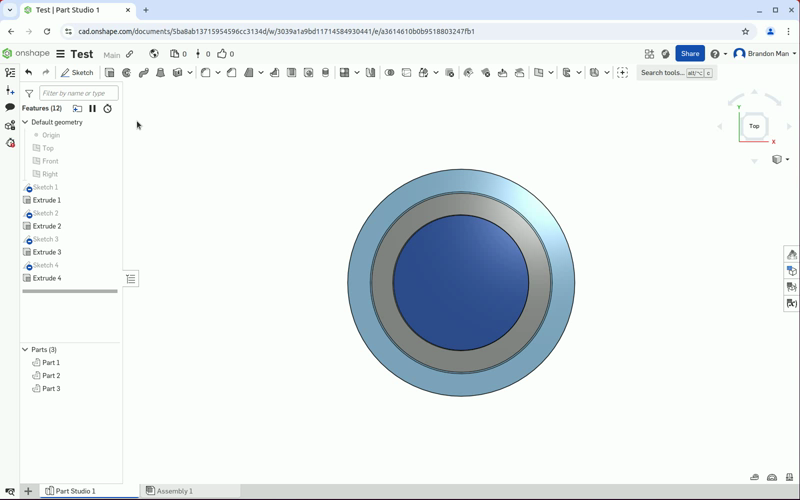
key(shift+h)
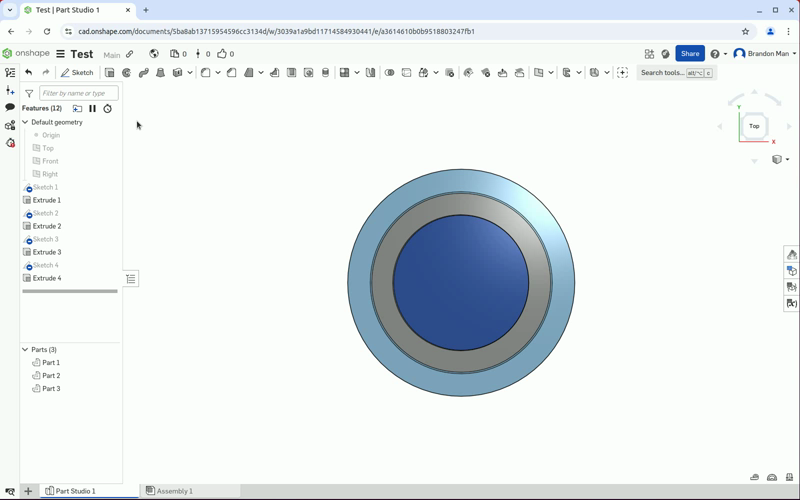
key(shift+h)
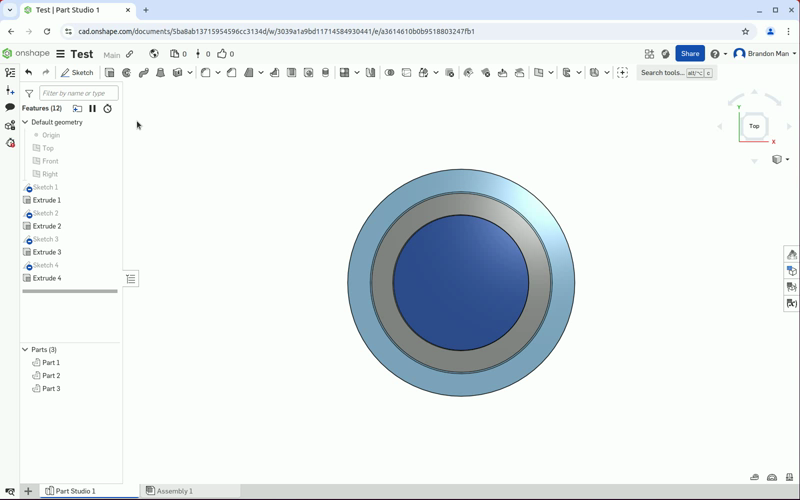
mouse_move(73, 189)
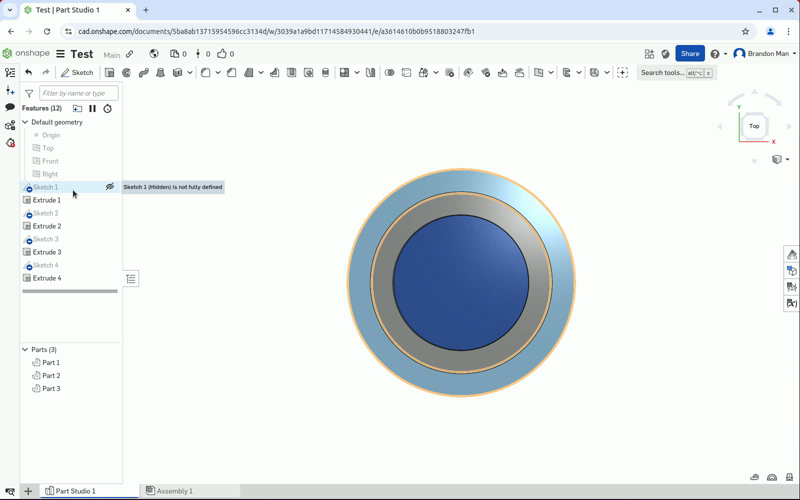
click(73, 189)
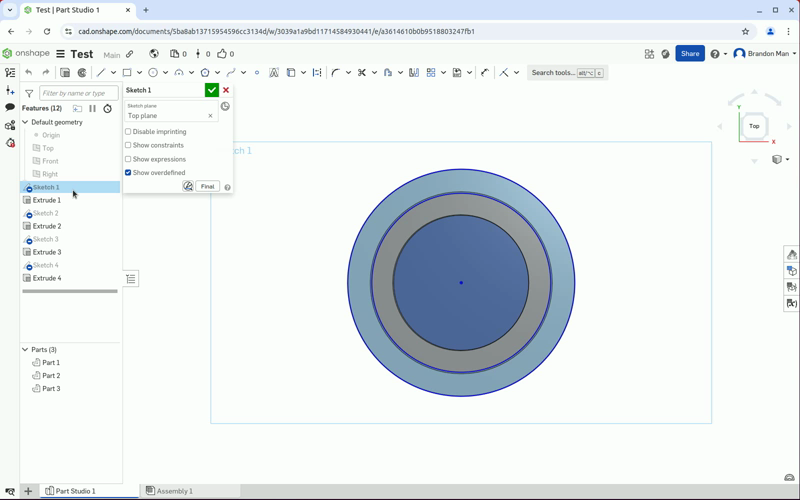
mouse_move(229, 92)
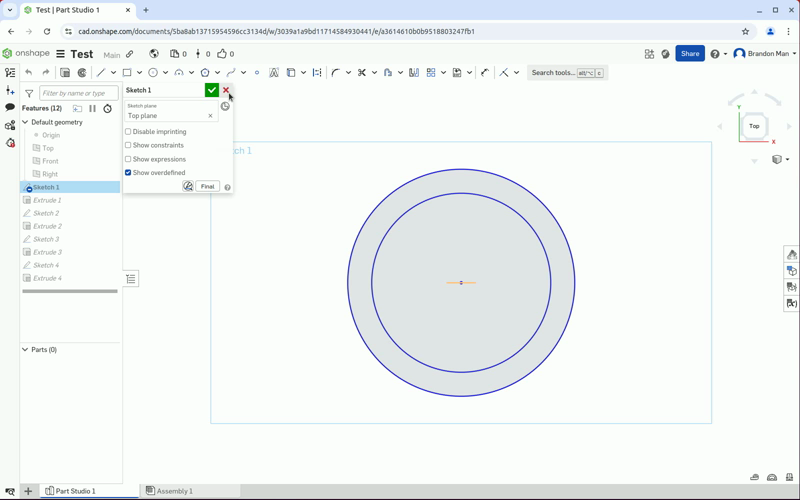
click(229, 92)
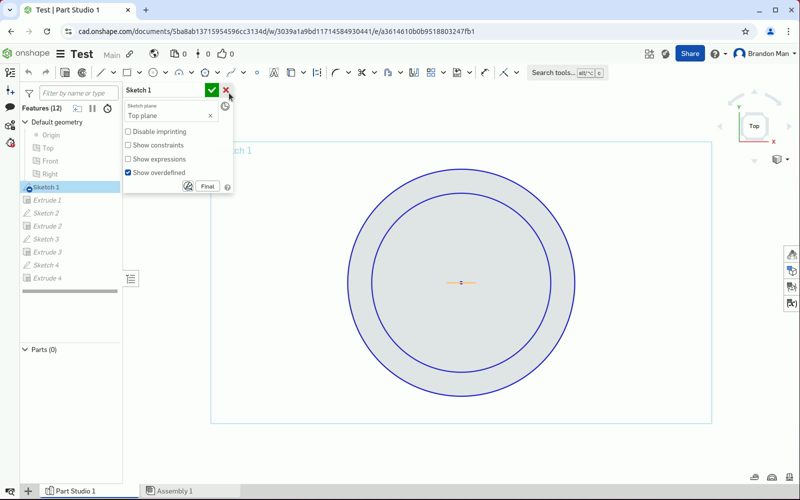
key(shift+s)
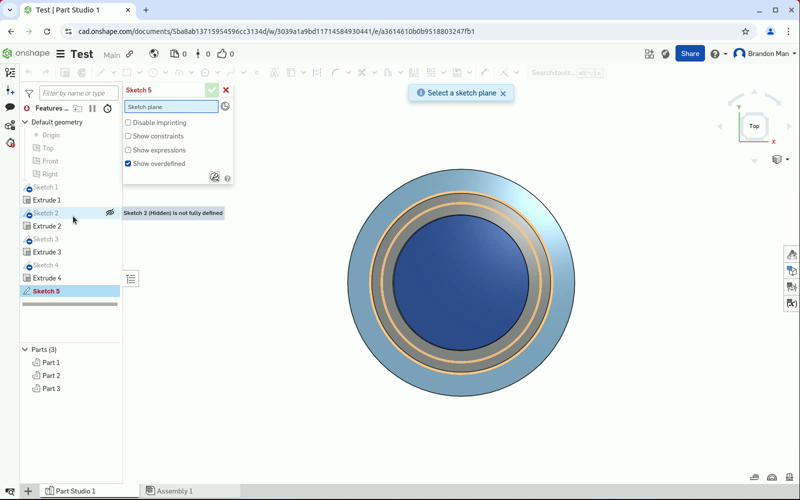
scroll(3)
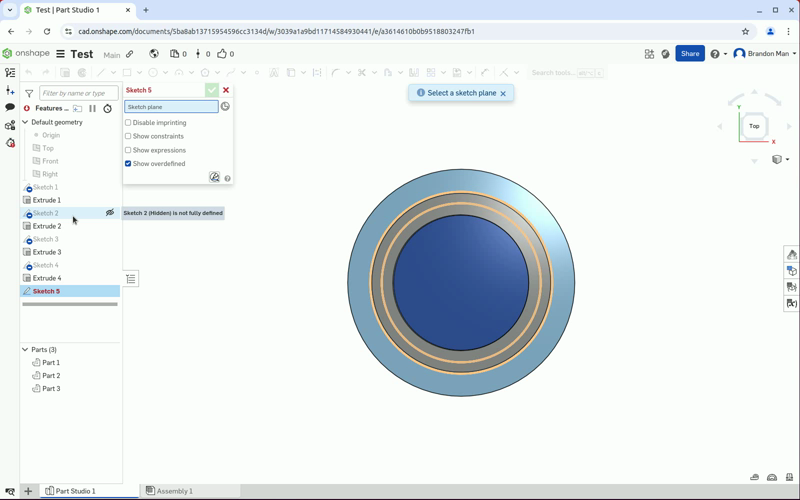
mouse_move(73, 150)
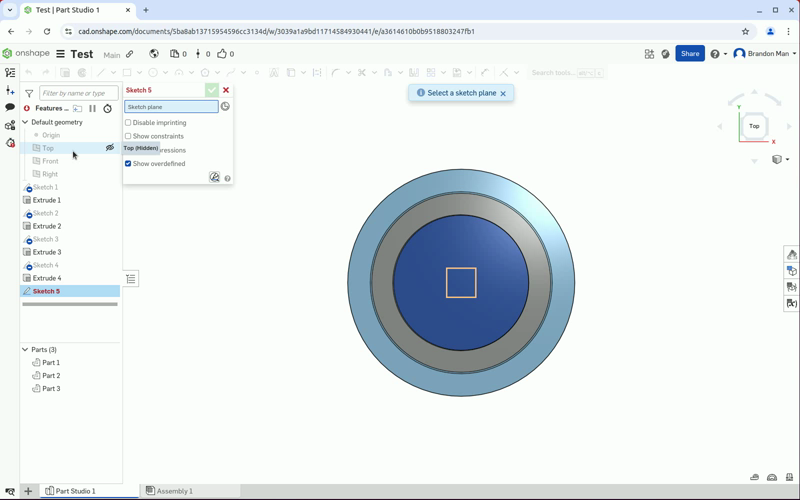
click(73, 150)
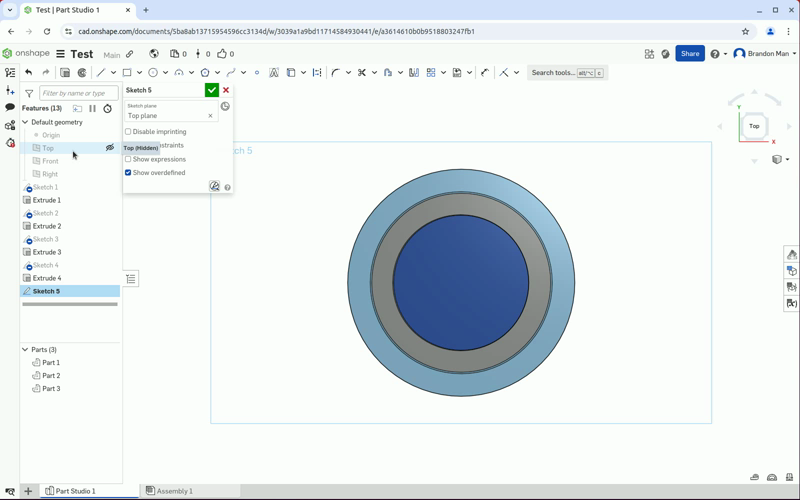
mouse_move(73, 352)
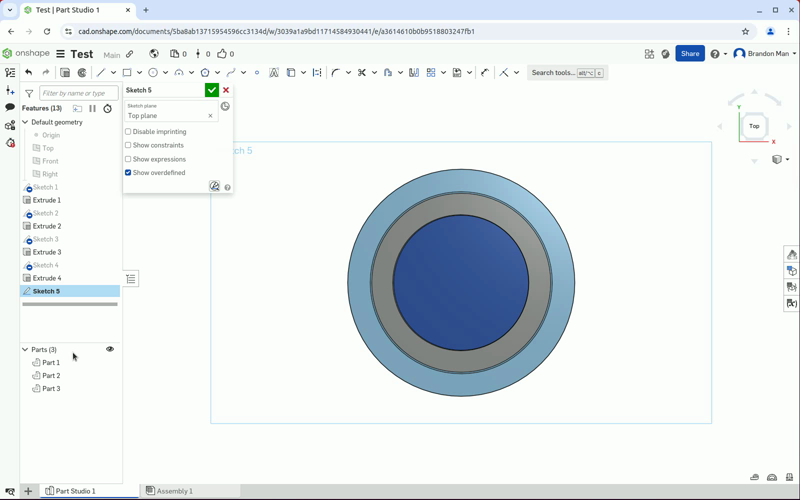
key(y)
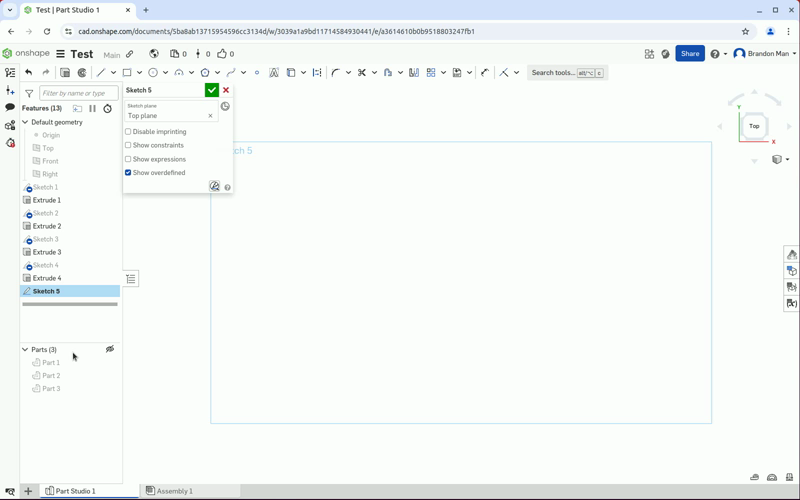
key(c)
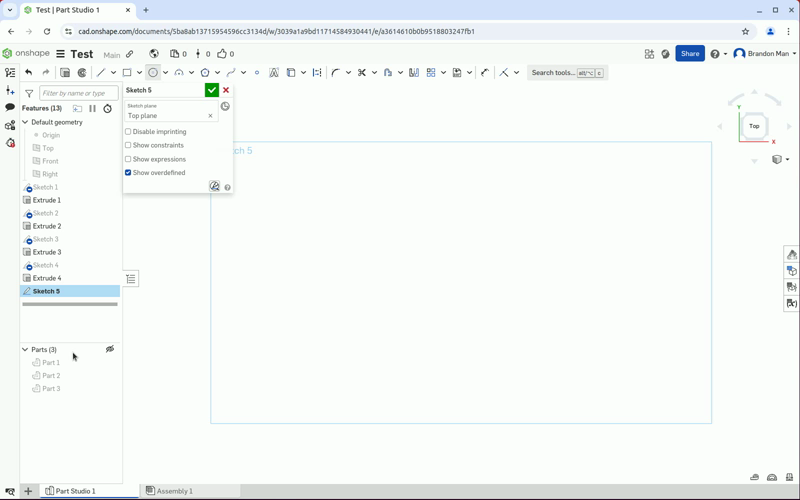
key_down(shift)
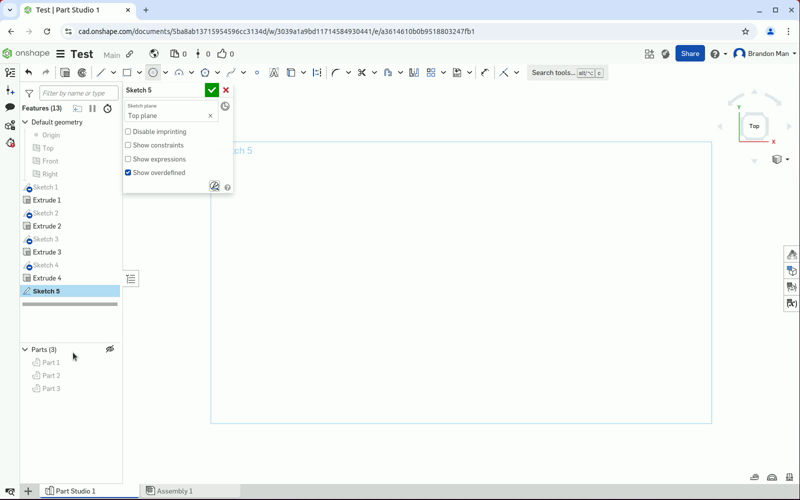
mouse_move(460, 282)
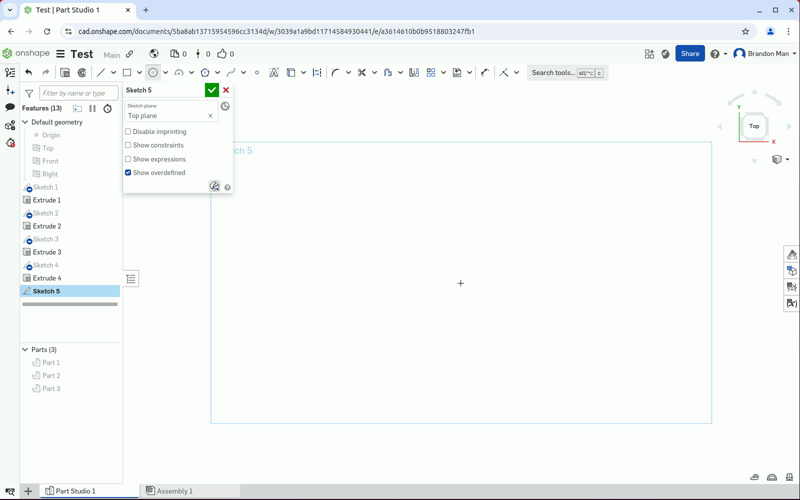
click(460, 282)
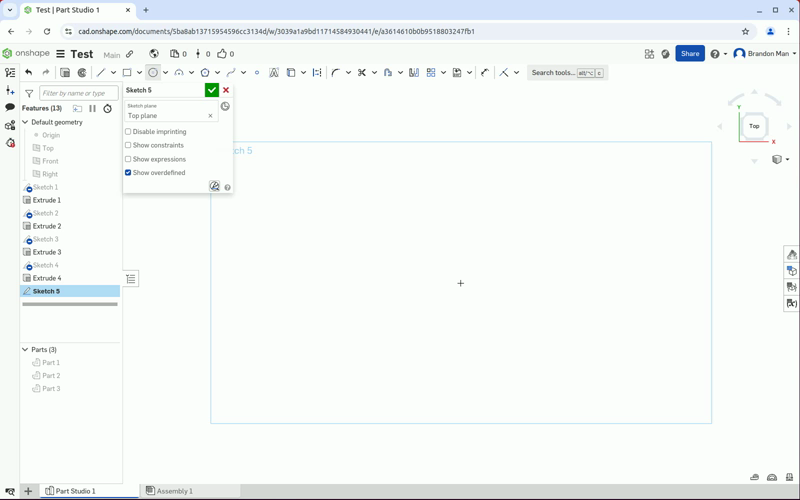
key_up(shift)
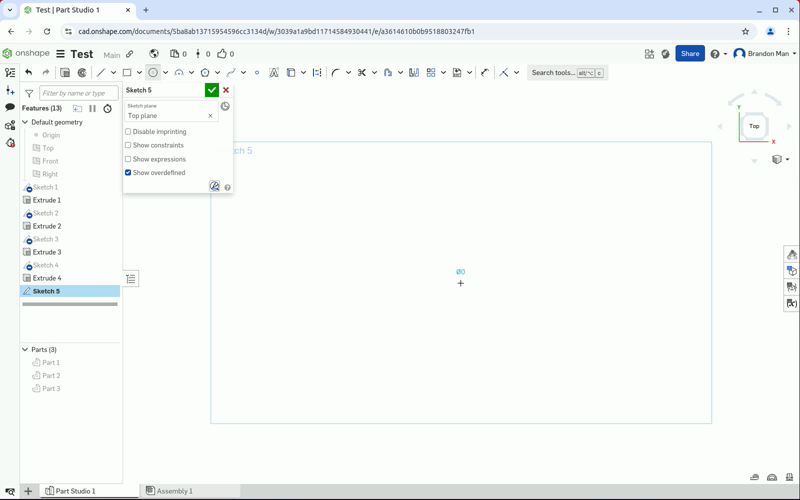
mouse_move(528, 282)
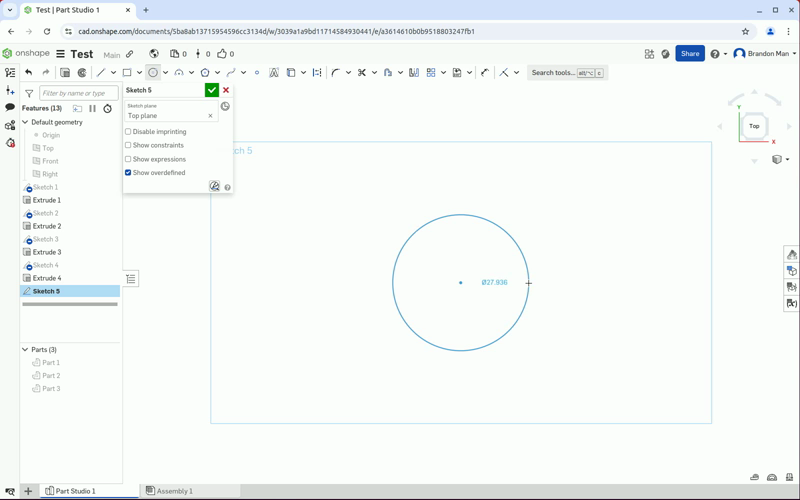
click(528, 282)
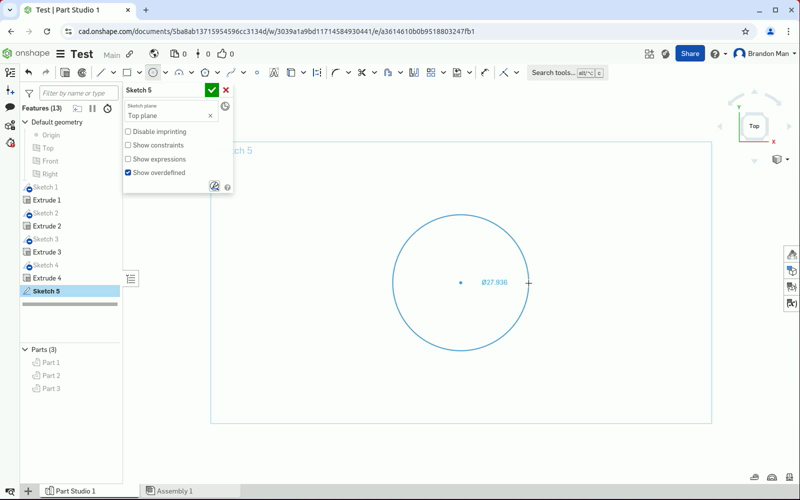
key(esc)
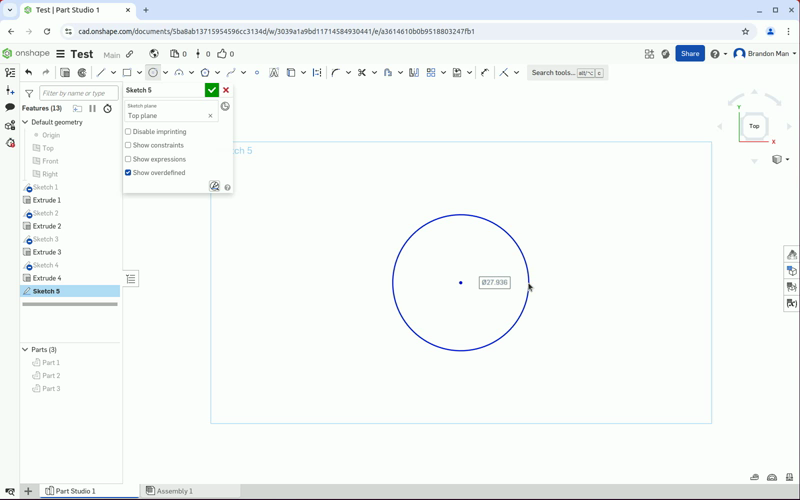
mouse_move(508, 276)
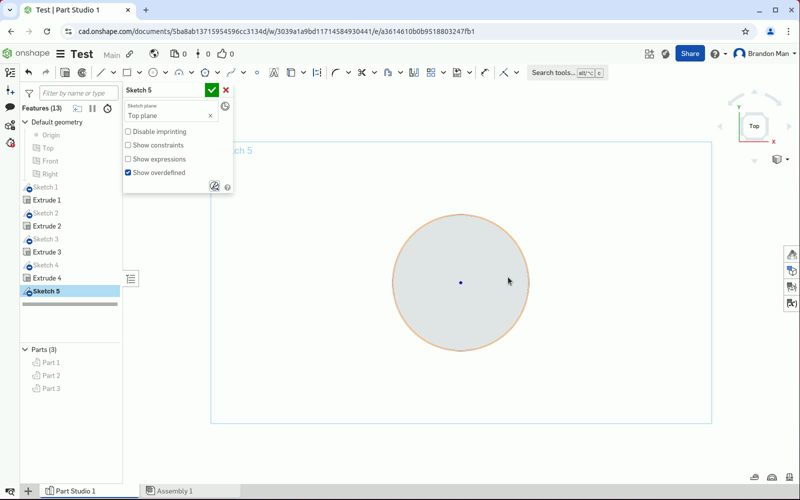
click(508, 276)
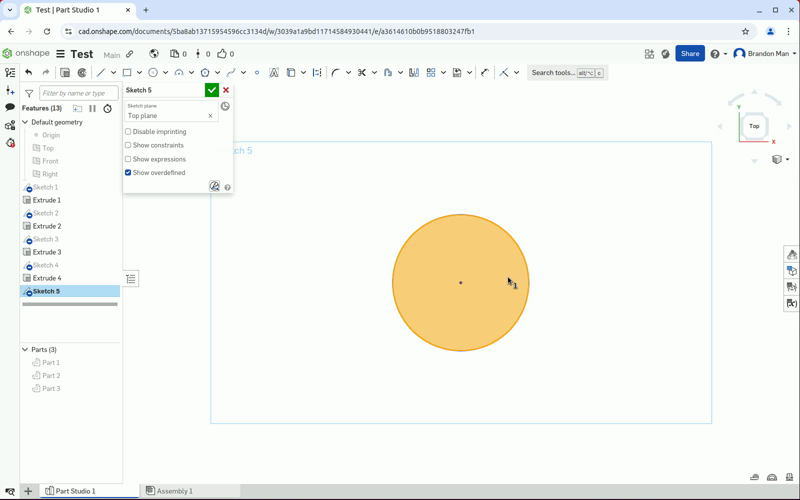
mouse_move(73, 352)
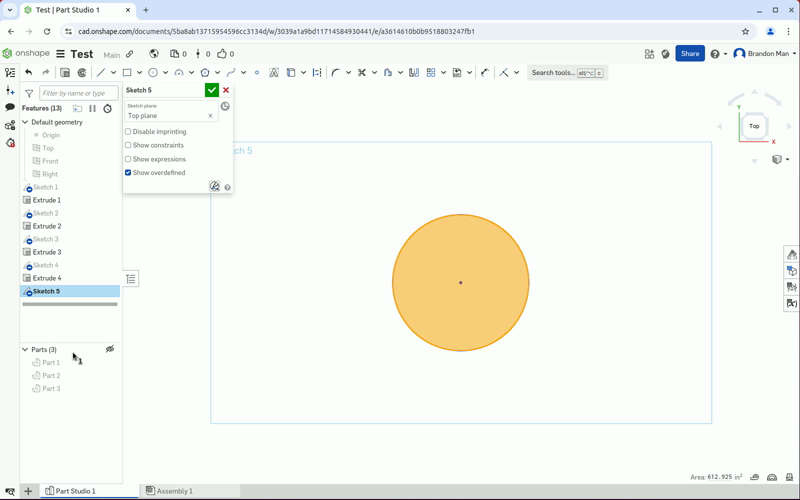
key(shift+y)
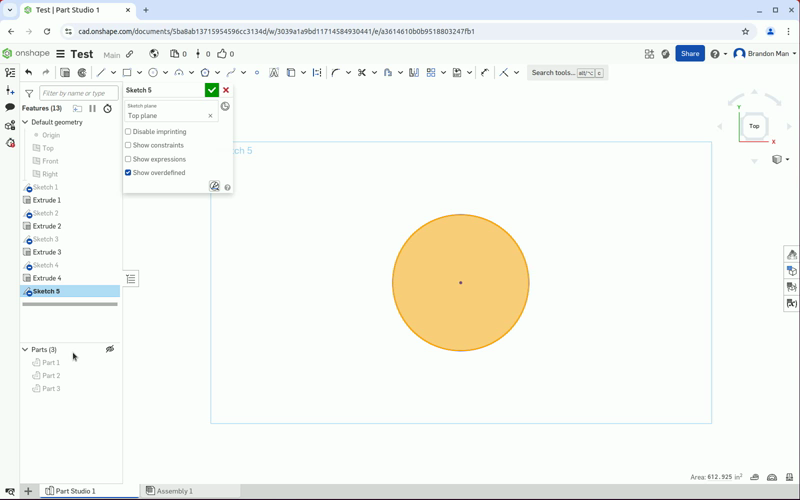
key(shift+e)
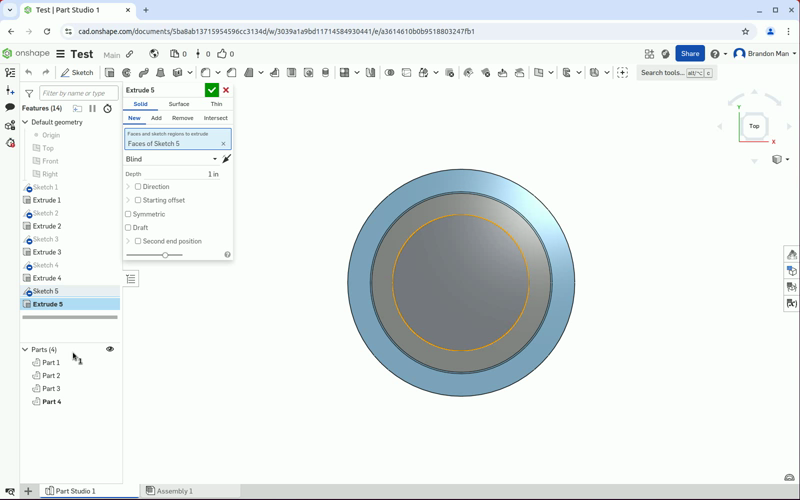
mouse_move(143, 106)
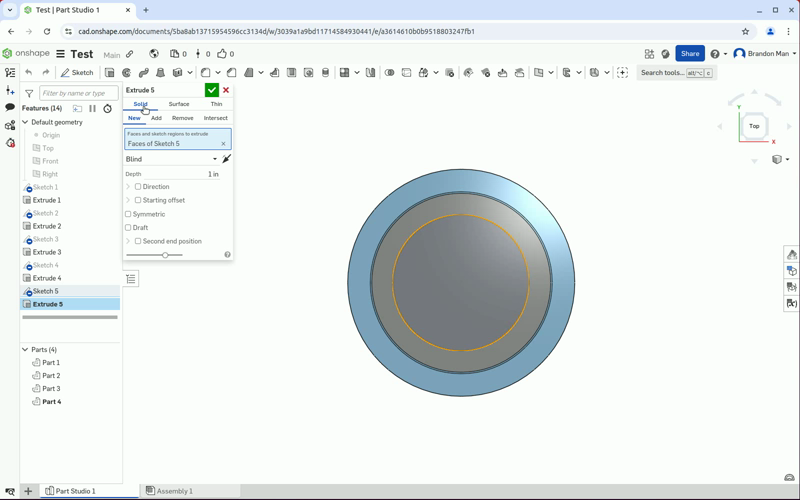
click(143, 106)
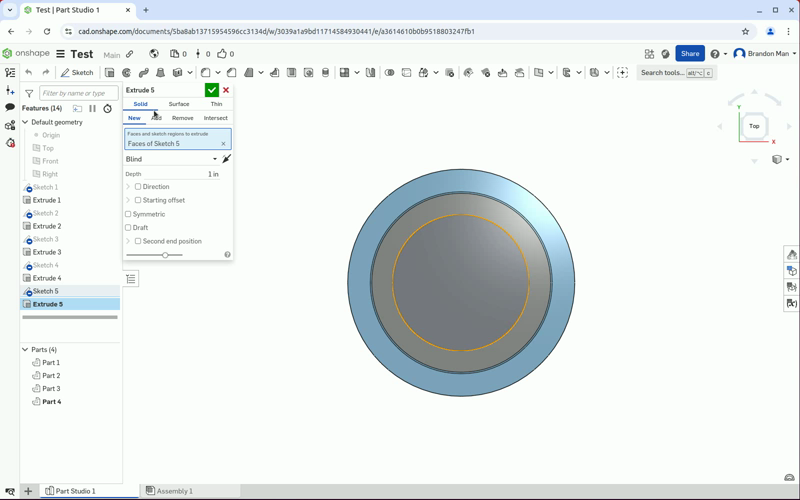
mouse_move(186, 120)
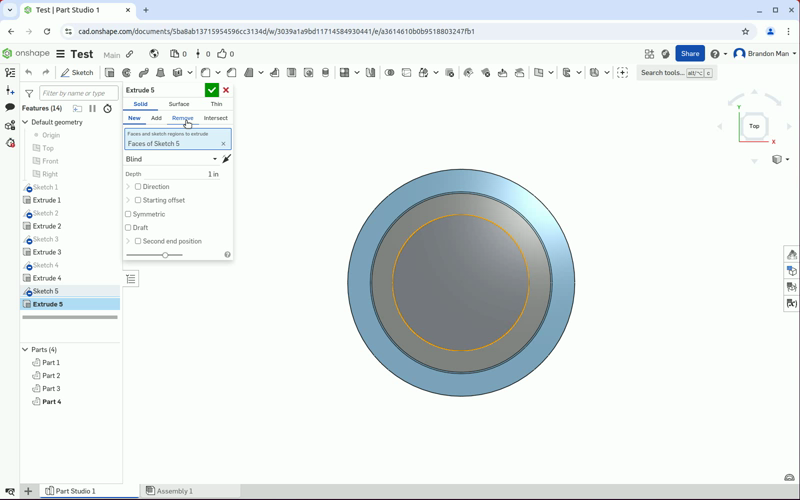
click(186, 120)
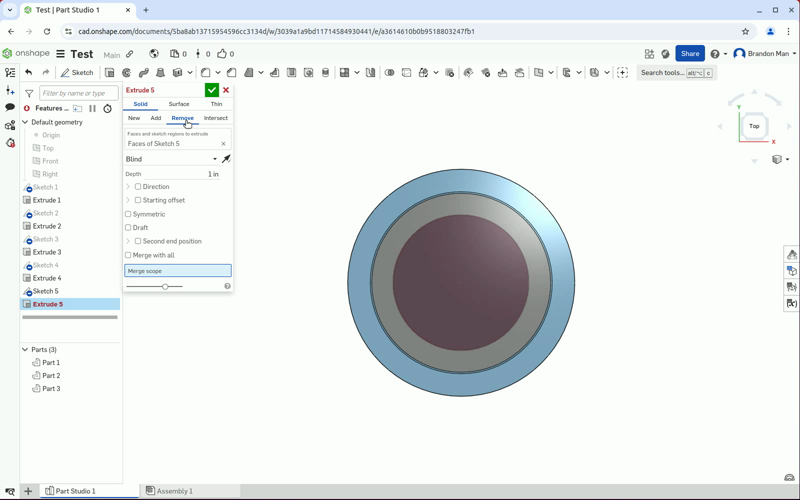
key(tab, 4)
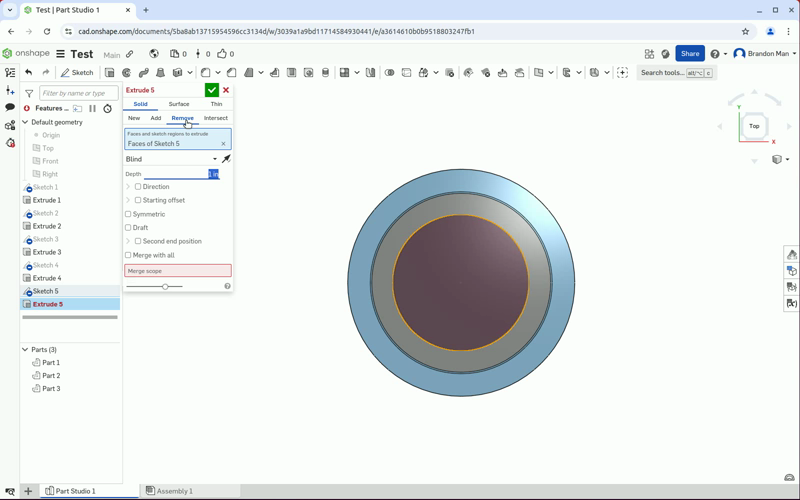
text(18.535)
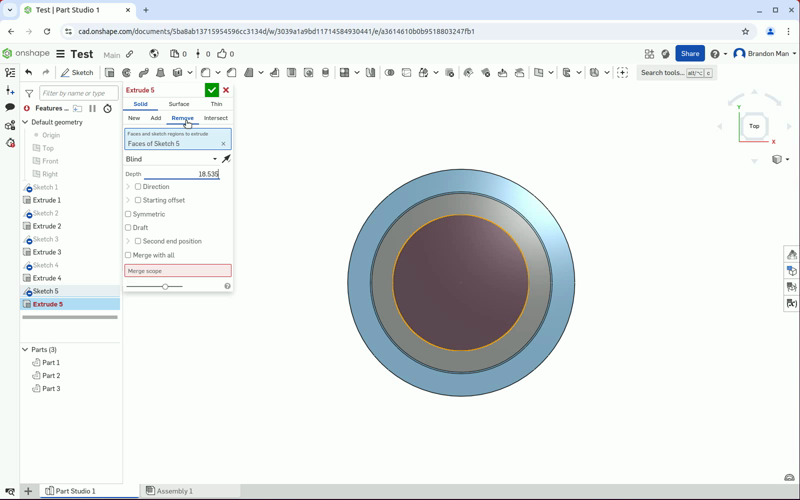
key(tab, 6)
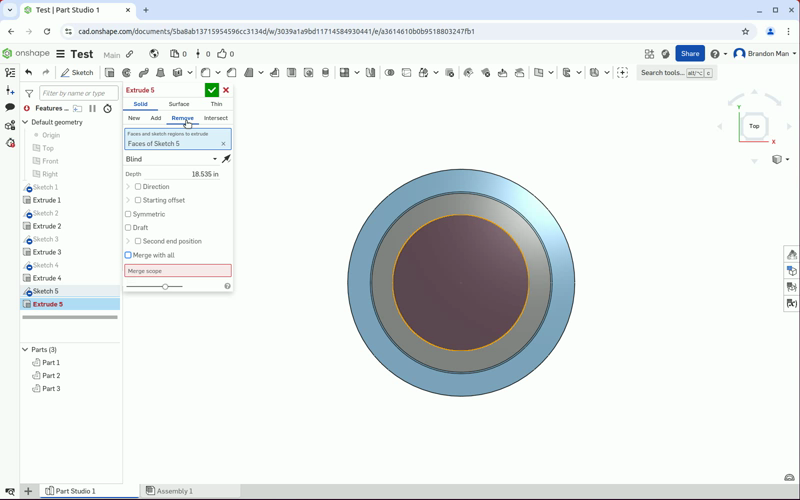
key(space)
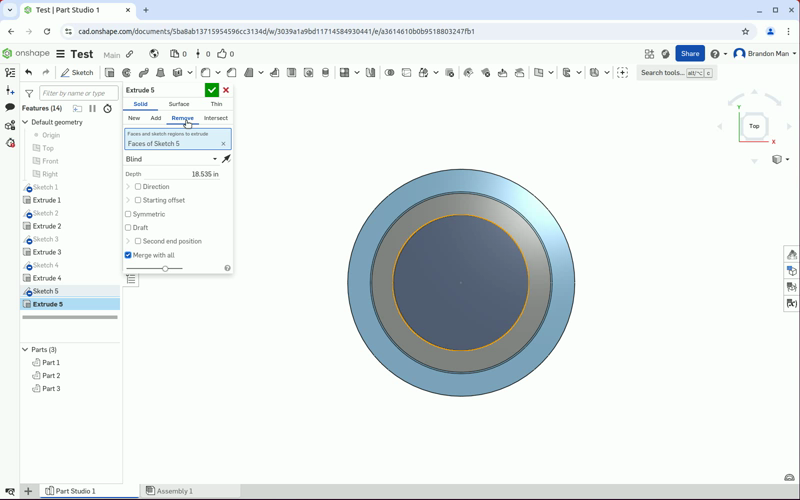
key(enter)
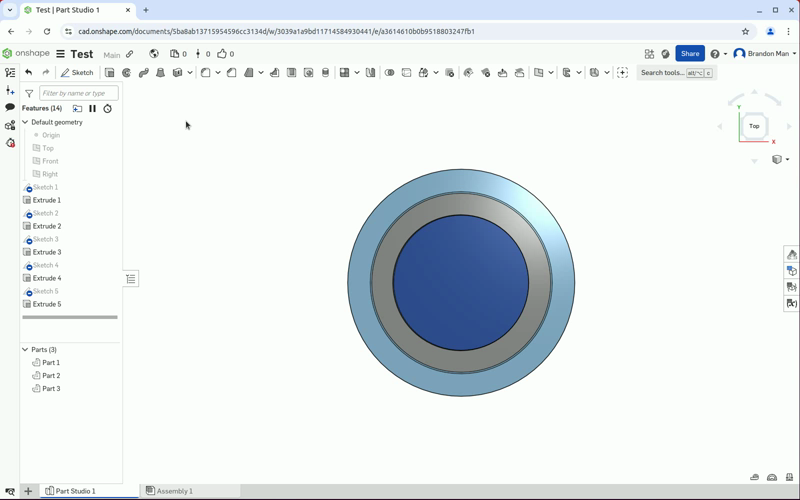
key(shift+h)
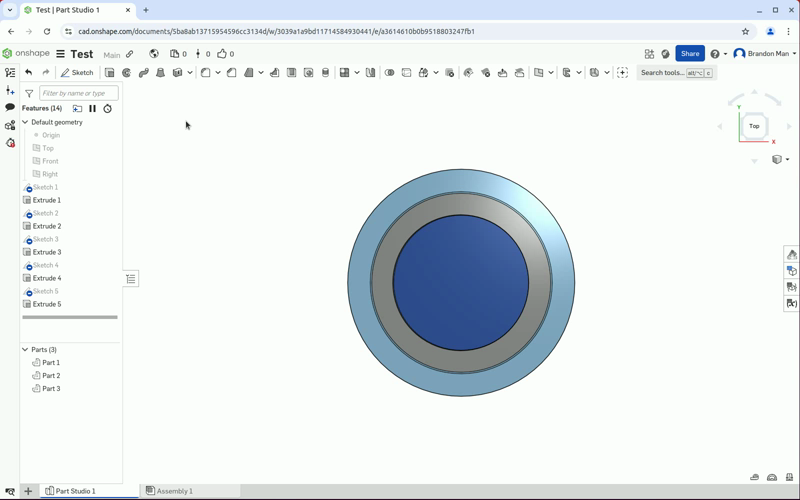
key(shift+h)
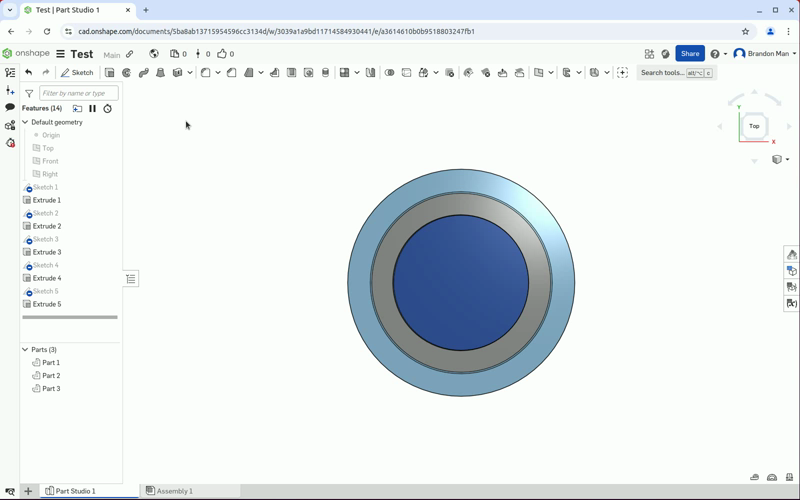
mouse_move(73, 189)
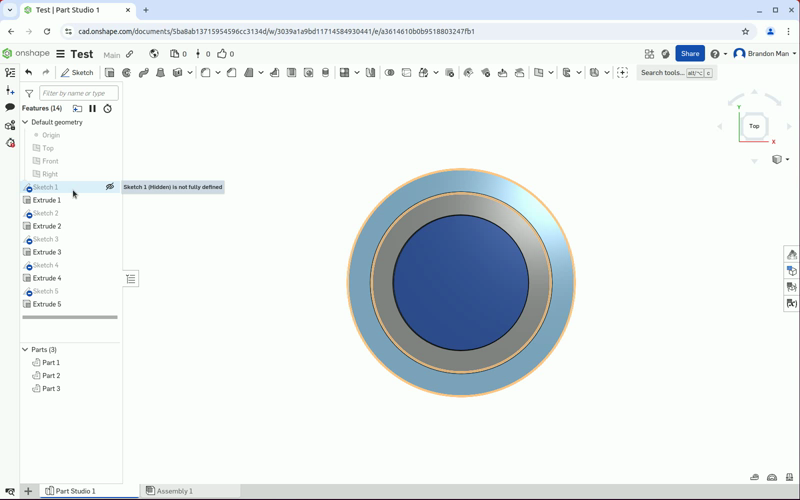
click(73, 189)
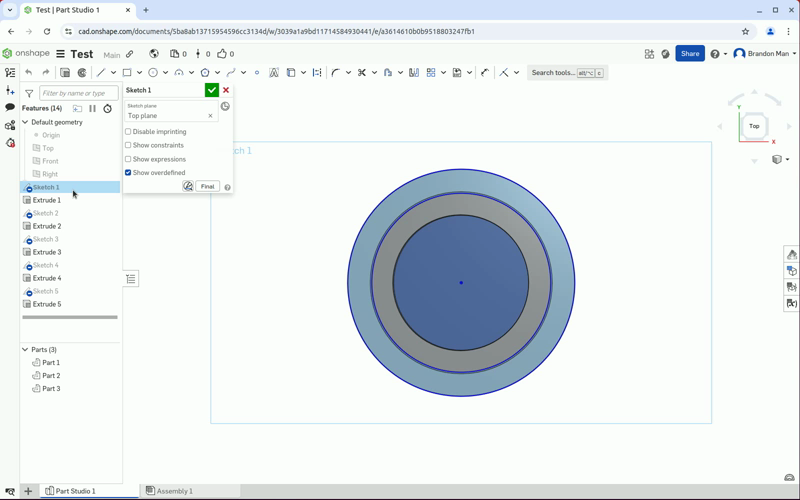
mouse_move(229, 92)
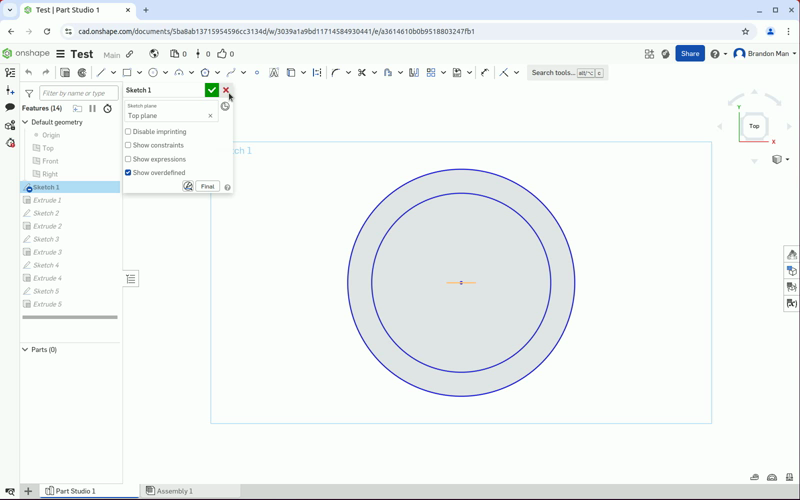
click(229, 92)
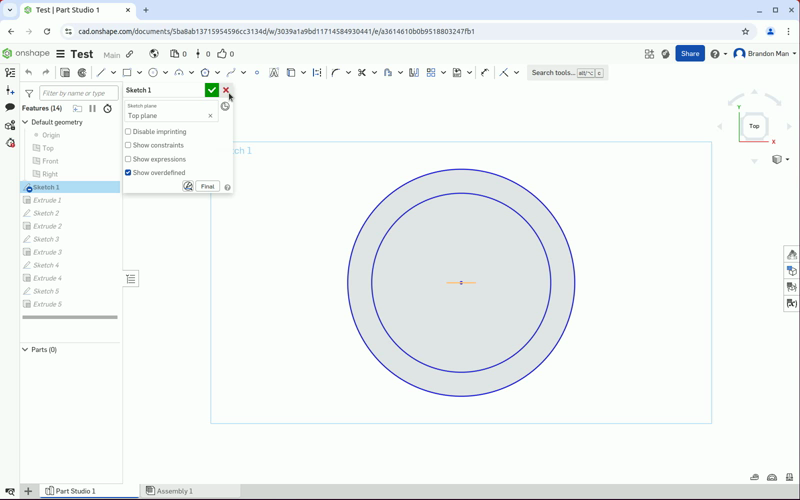
key(shift+s)
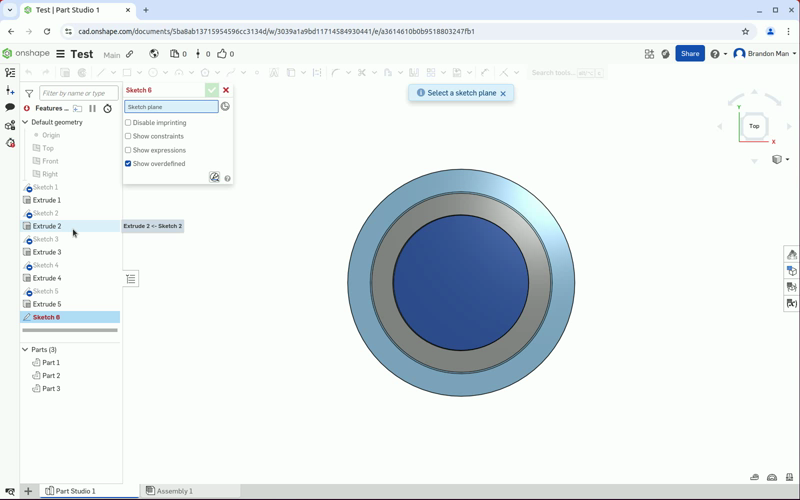
scroll(3)
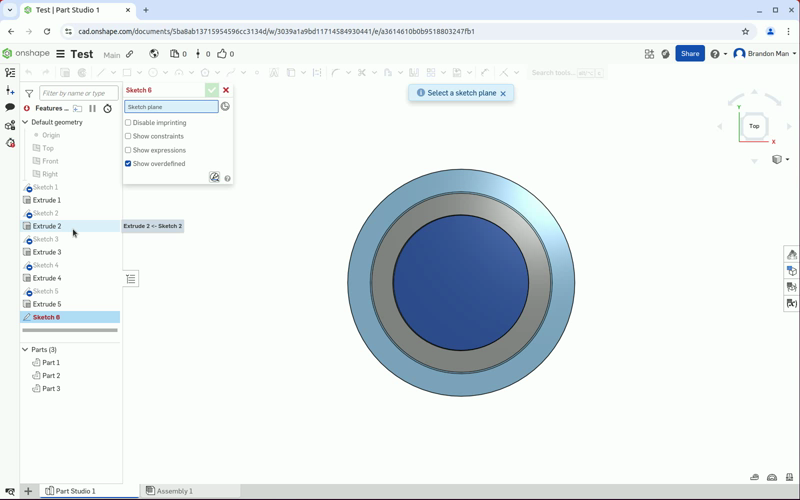
mouse_move(73, 150)
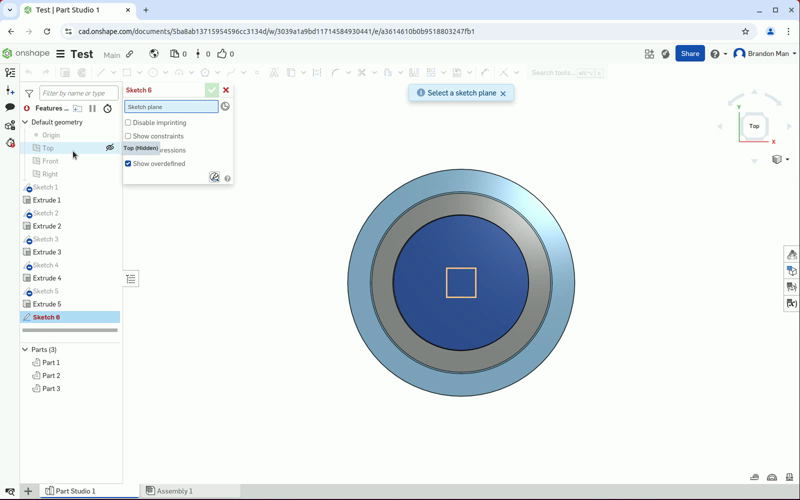
click(73, 150)
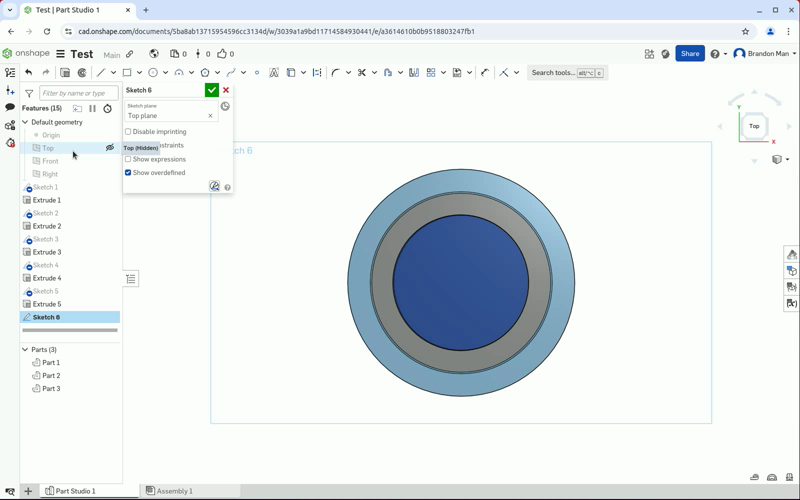
mouse_move(73, 352)
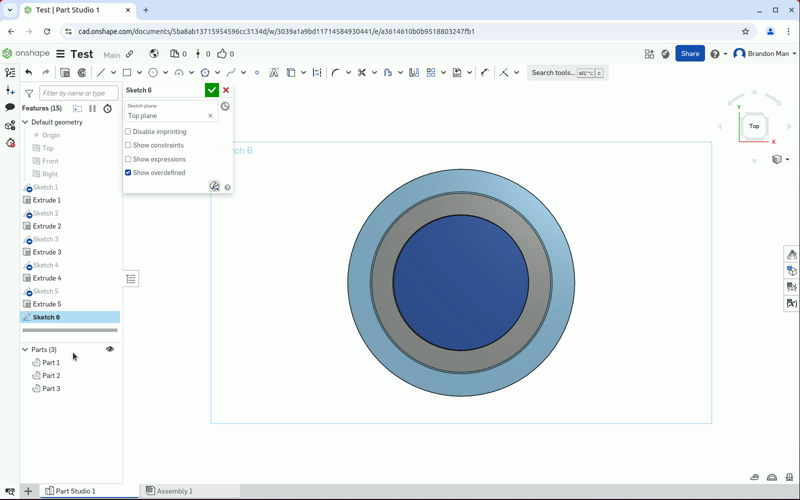
key(y)
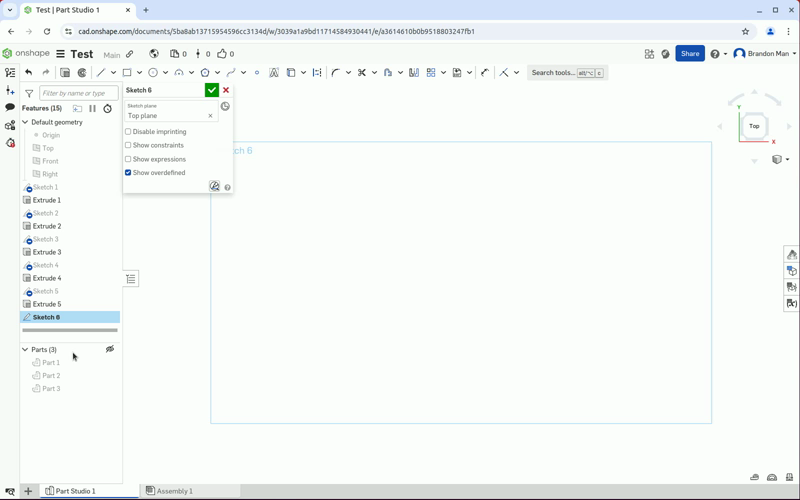
key(c)
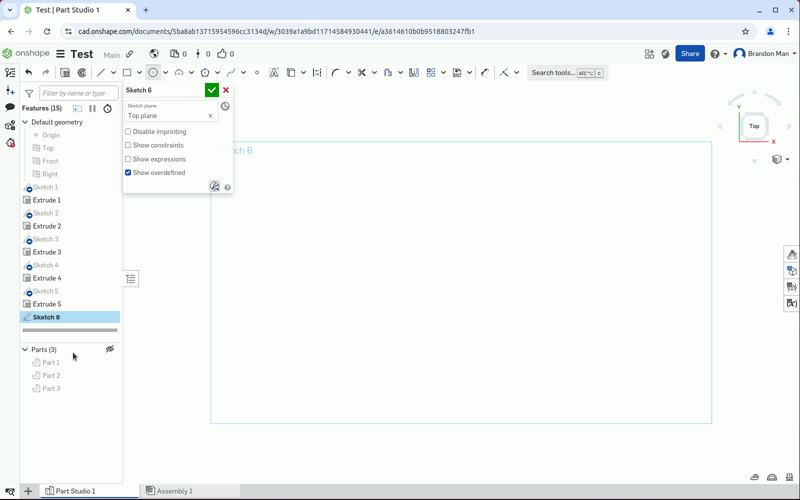
key_down(shift)
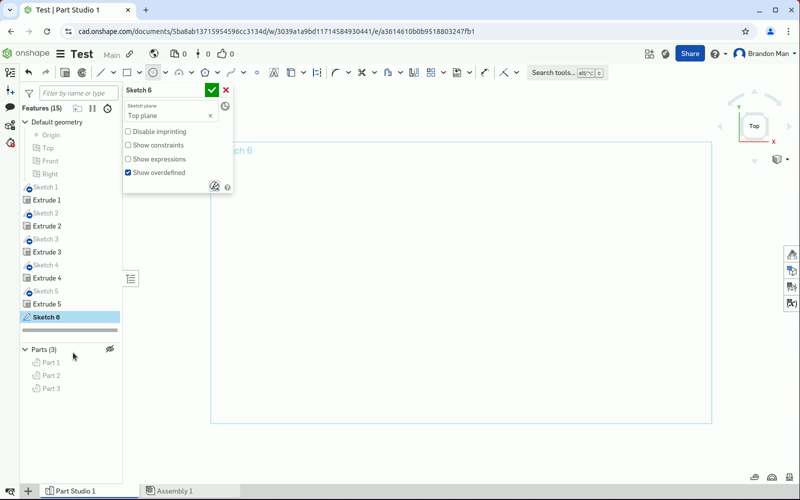
mouse_move(461, 282)
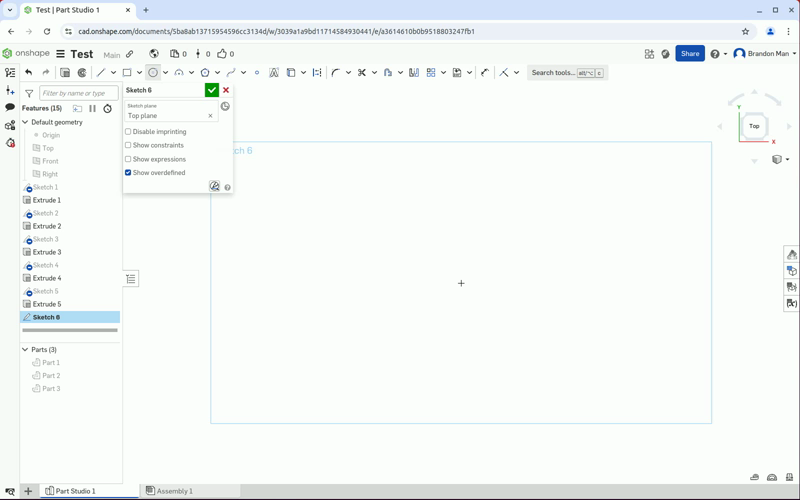
click(461, 282)
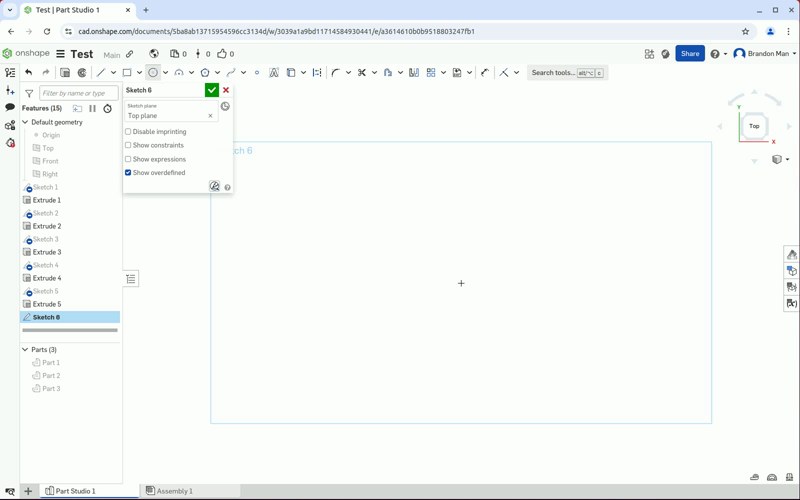
key_up(shift)
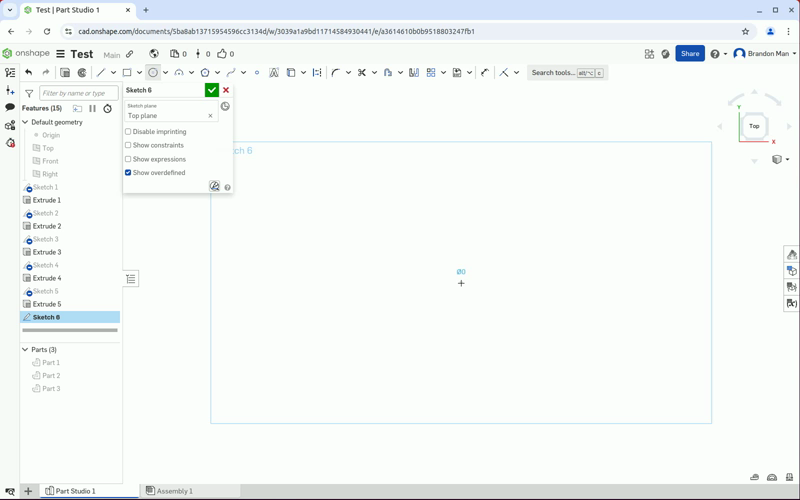
mouse_move(540, 282)
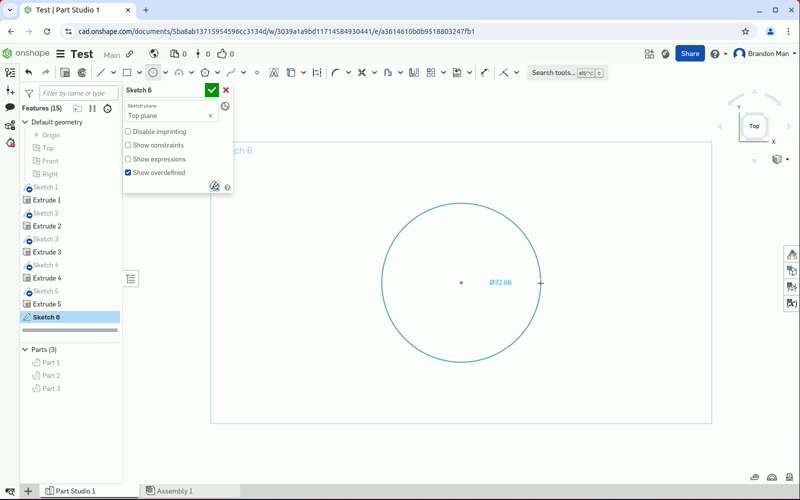
click(540, 282)
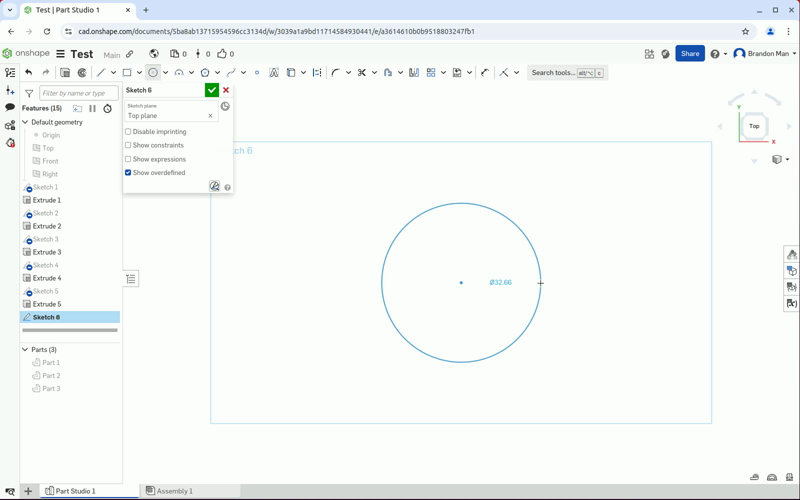
key(esc)
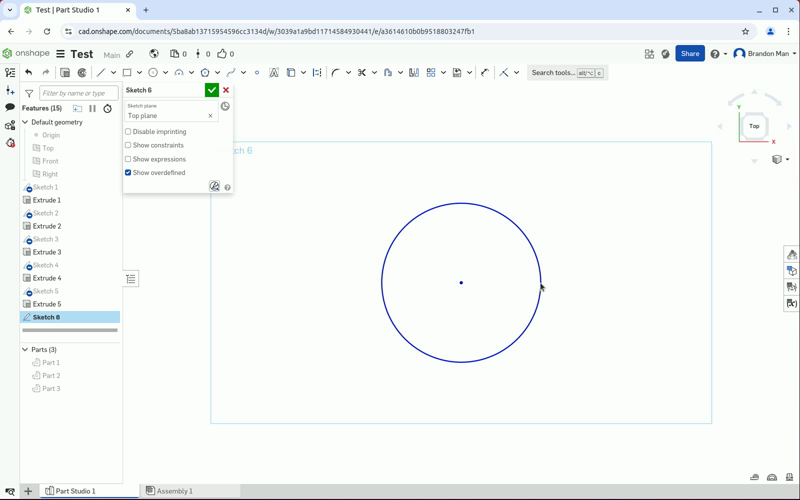
key(c)
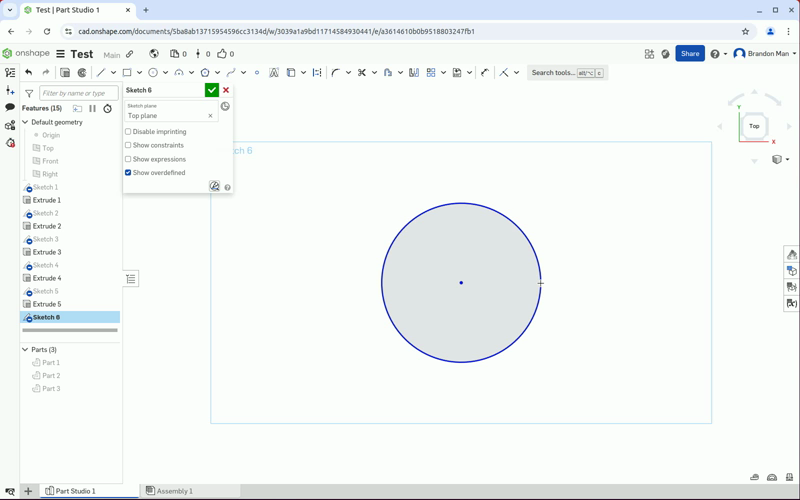
key_down(shift)
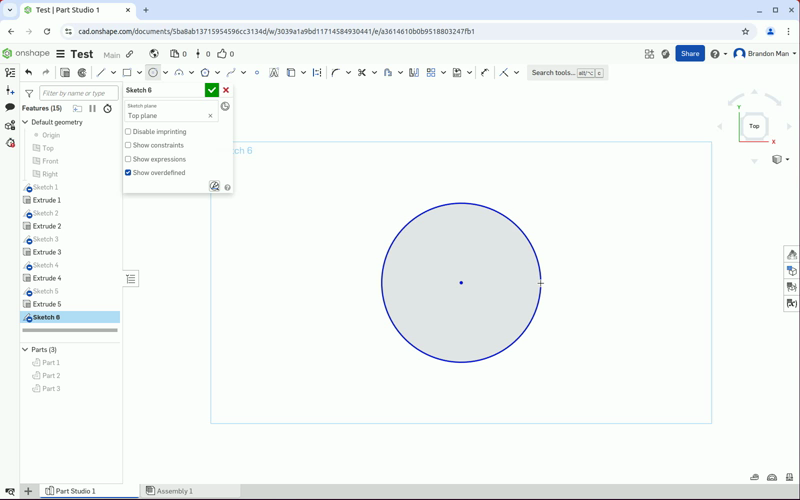
mouse_move(461, 282)
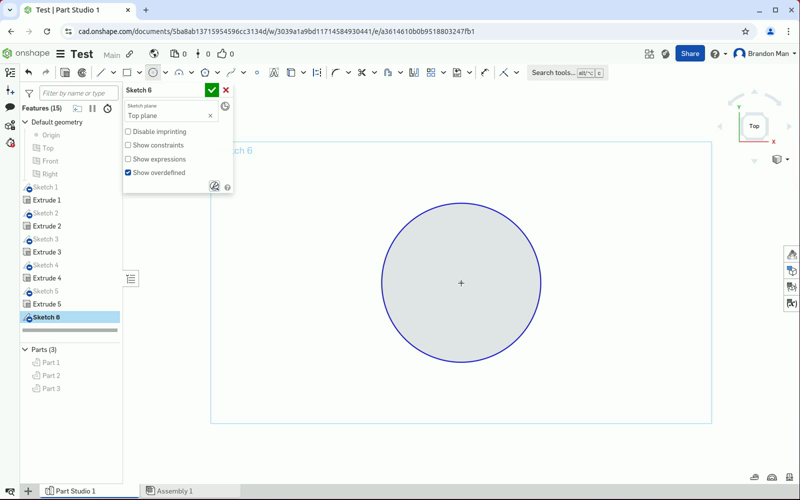
click(461, 282)
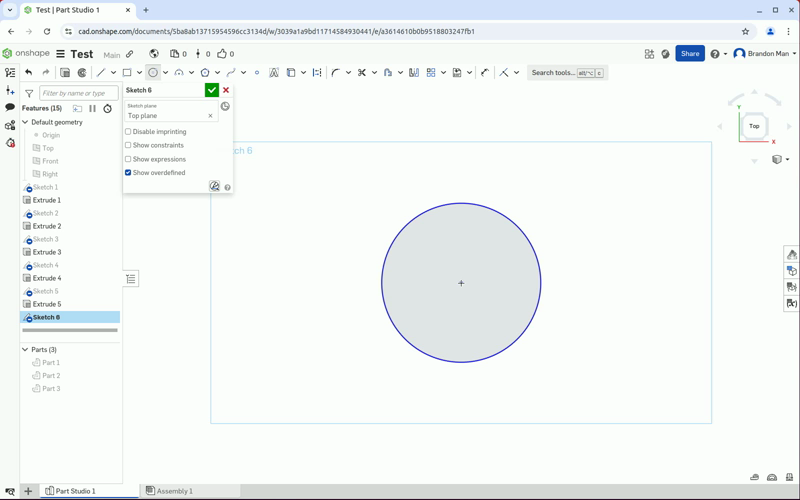
key_up(shift)
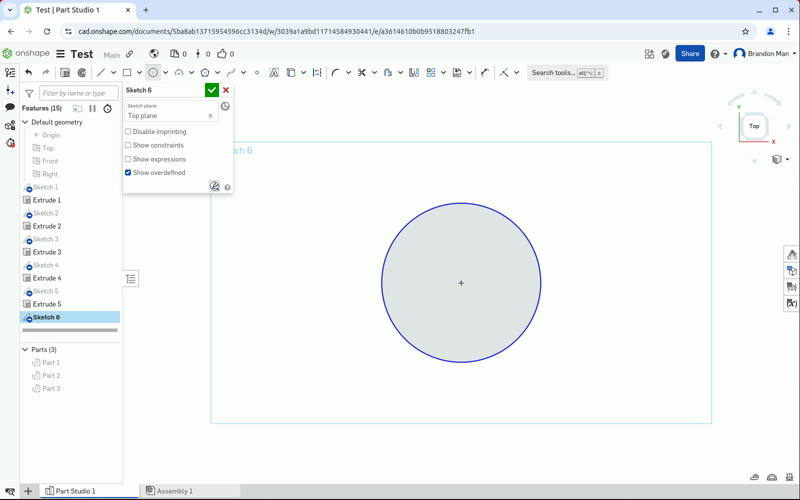
mouse_move(528, 282)
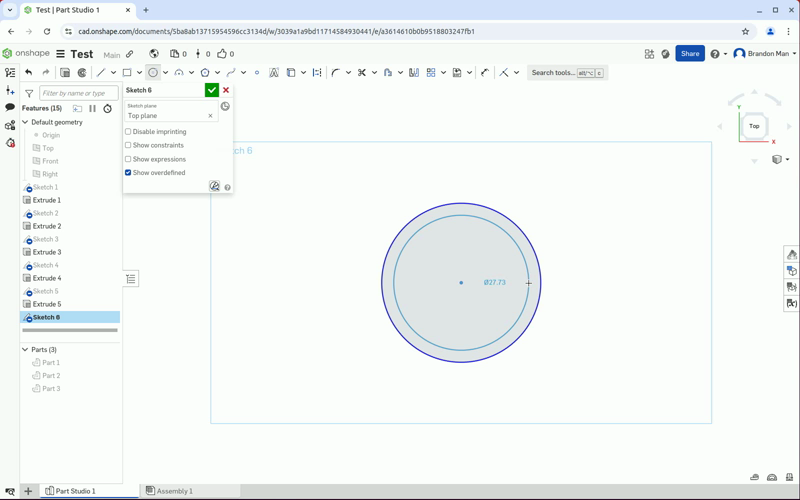
click(528, 282)
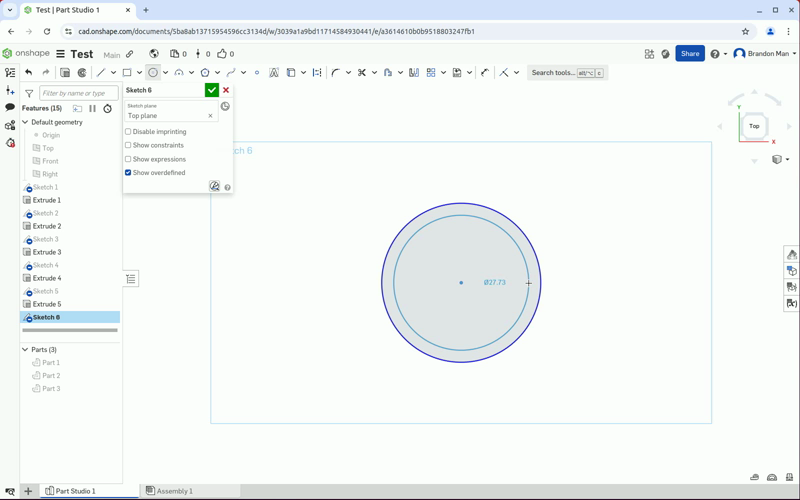
key(esc)
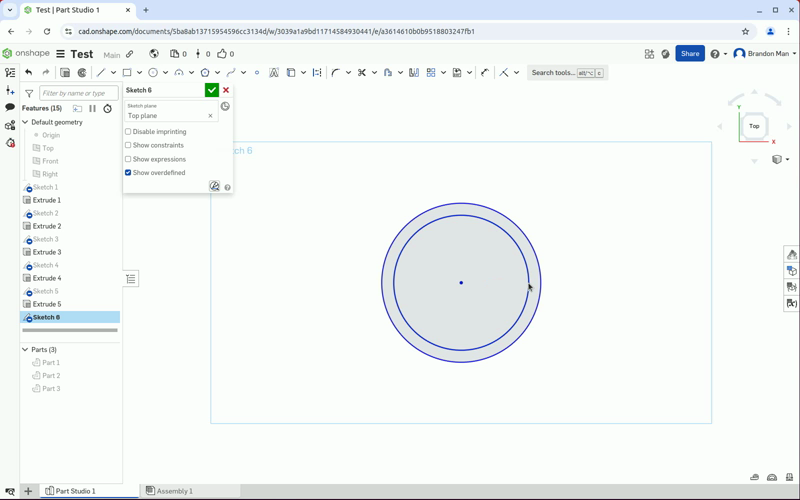
mouse_move(473, 208)
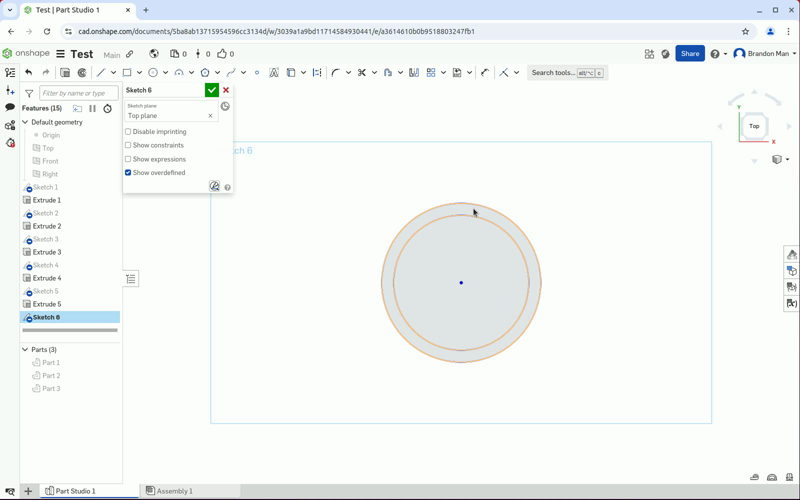
click(473, 208)
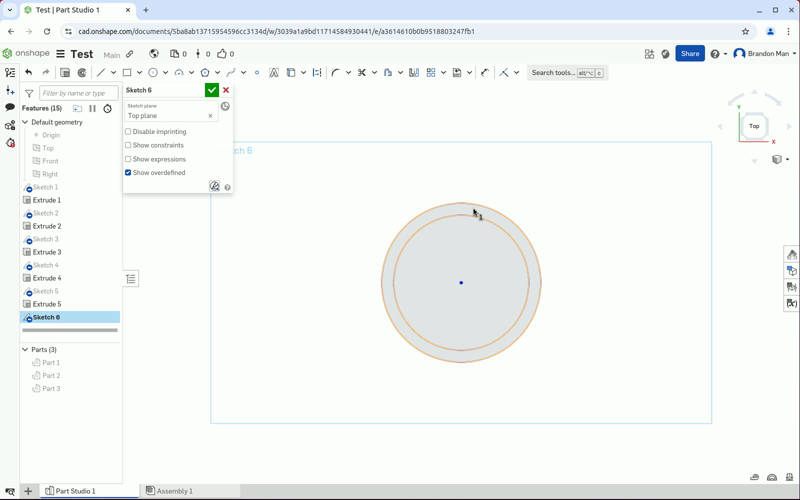
mouse_move(73, 352)
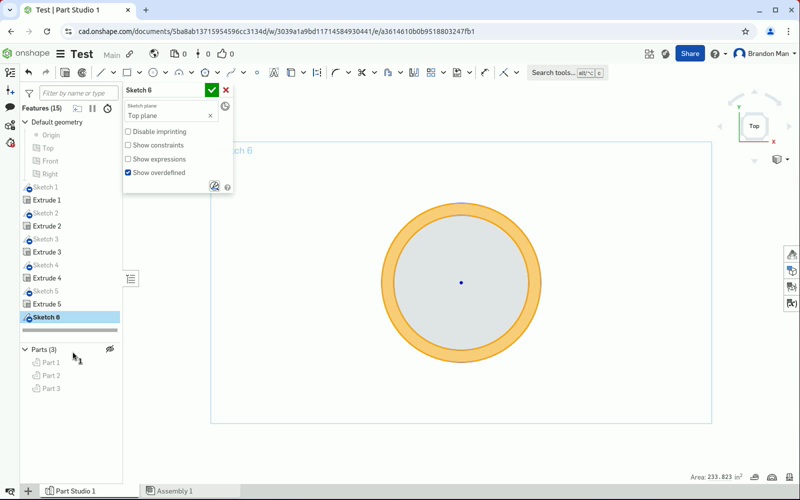
key(shift+y)
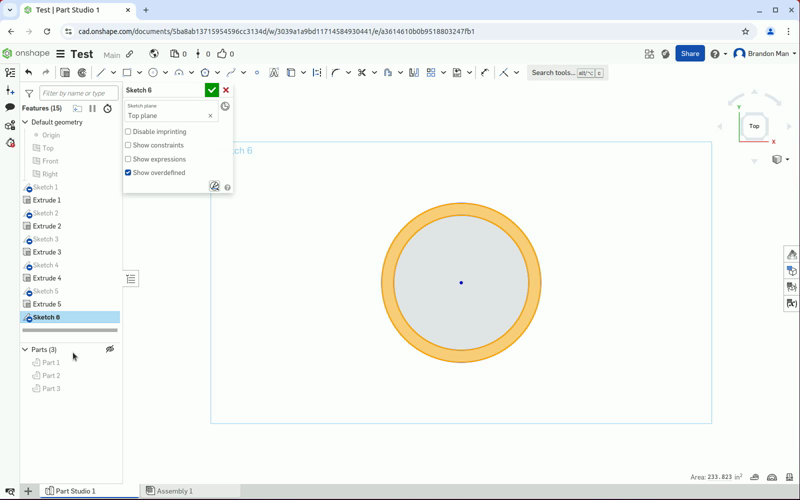
key(shift+e)
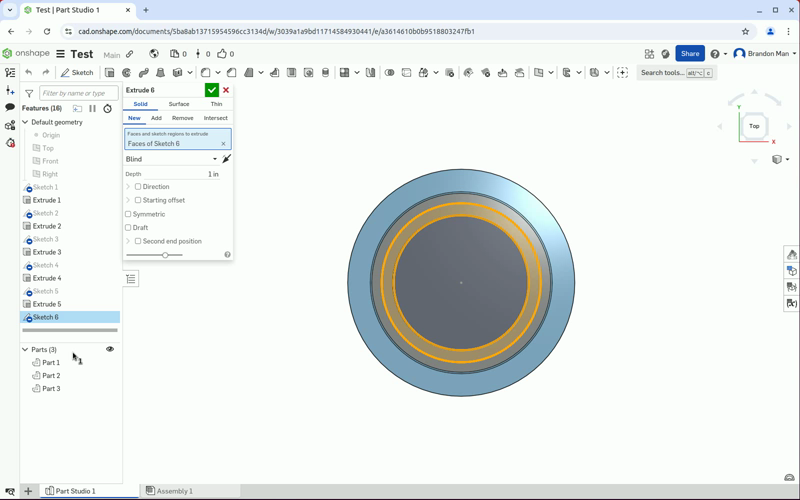
mouse_move(143, 106)
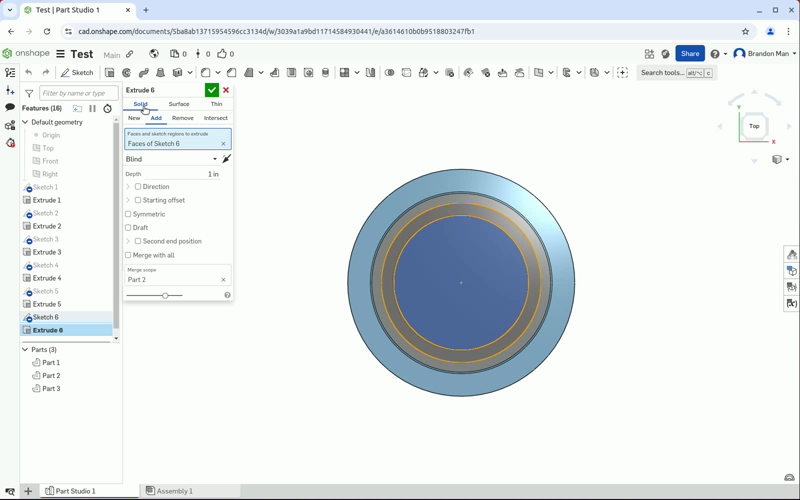
click(143, 106)
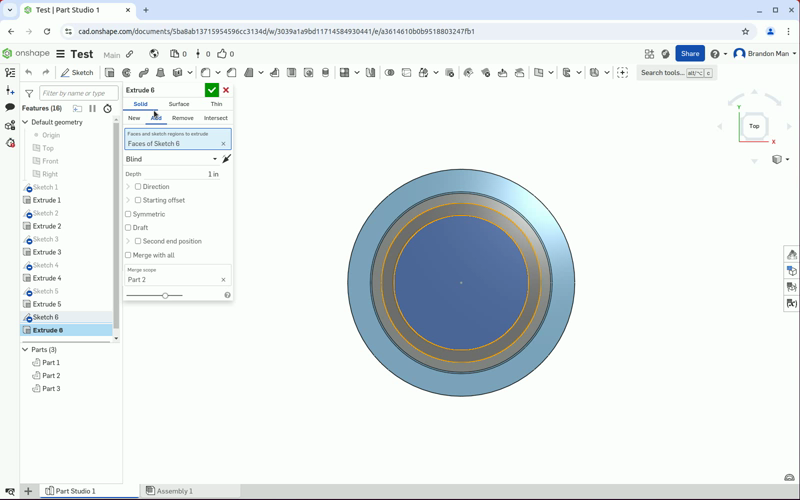
mouse_move(186, 120)
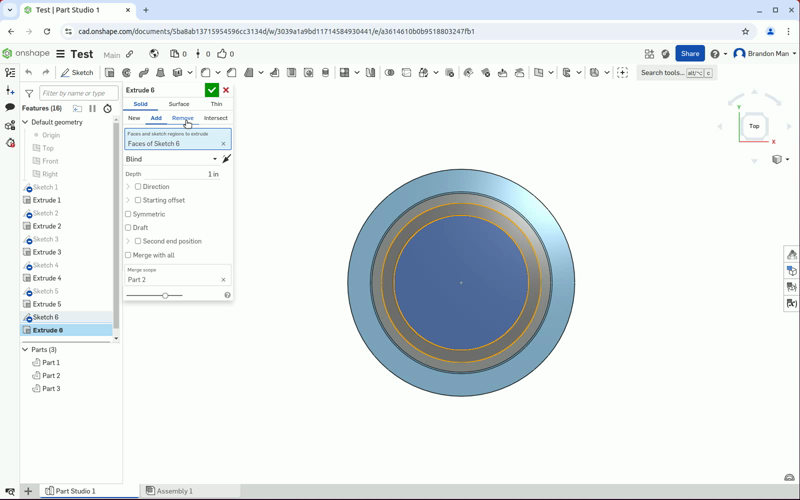
click(186, 120)
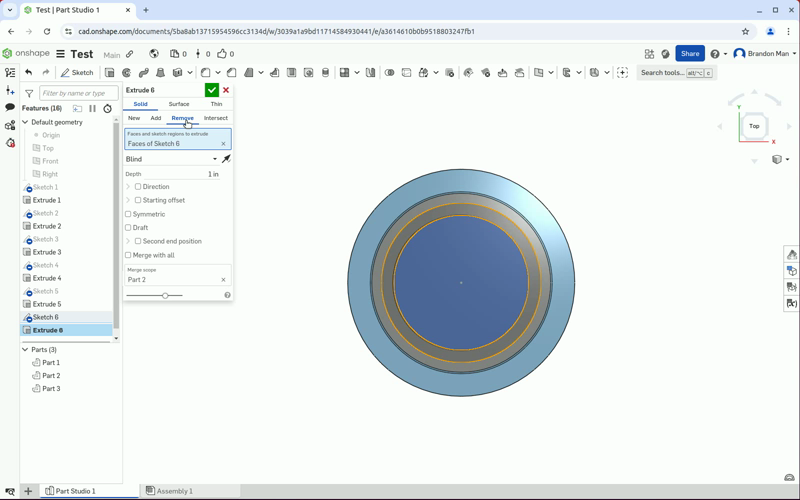
key(tab, 4)
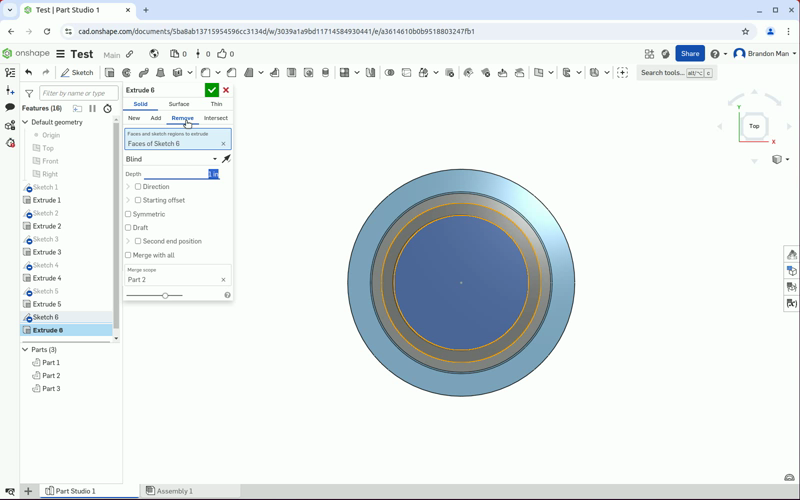
text(6.981)
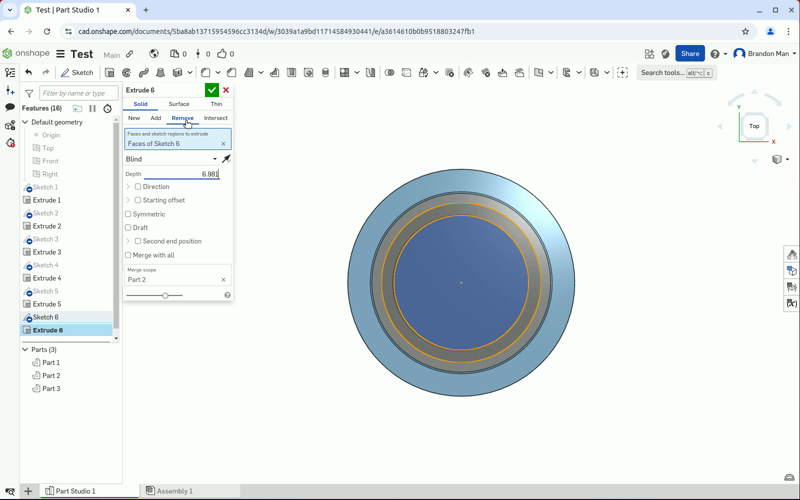
key(tab, 6)
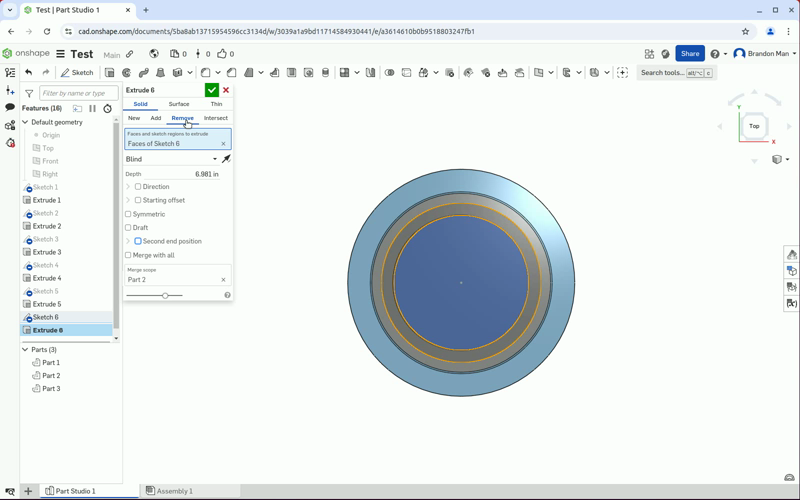
key(space)
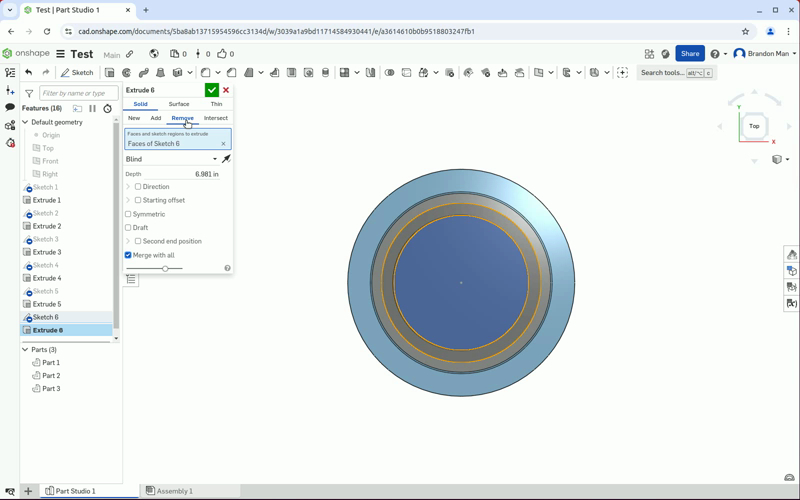
key(enter)
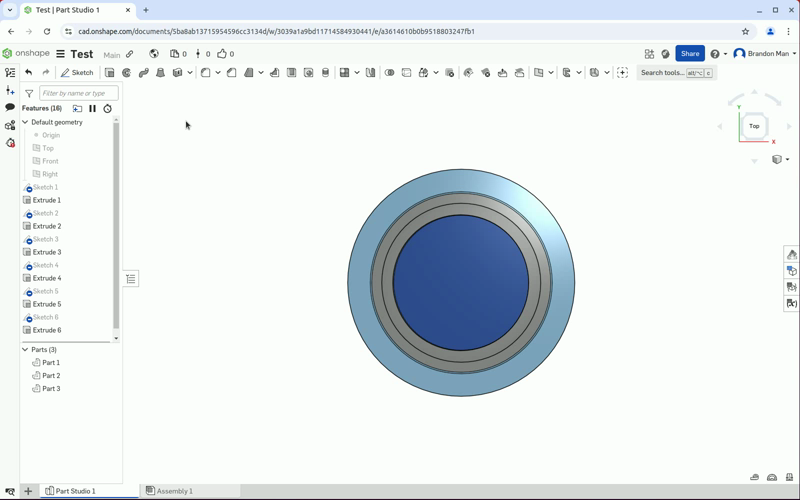
key(shift+h)
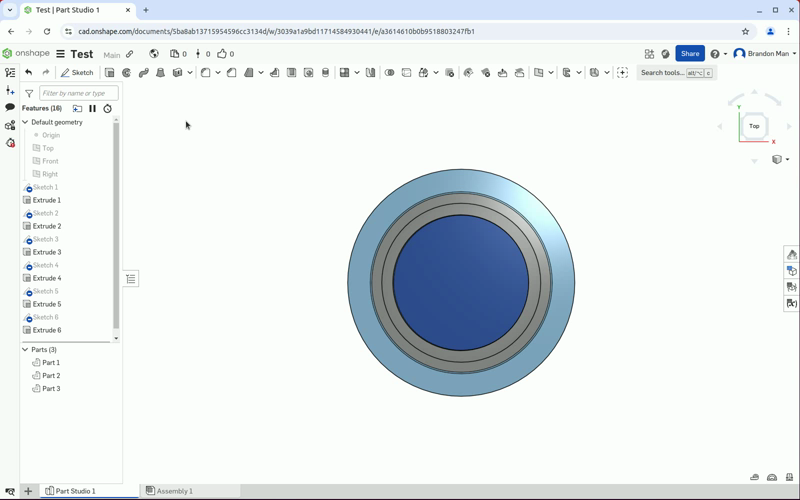
key(shift+h)
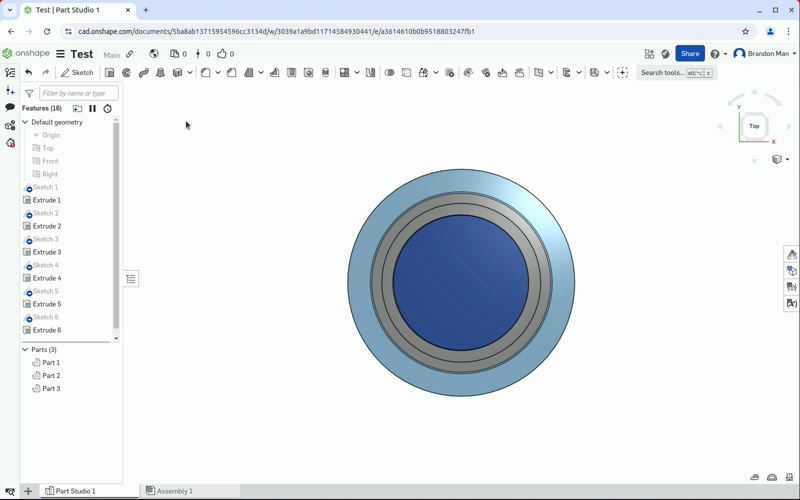
mouse_move(69, 189)
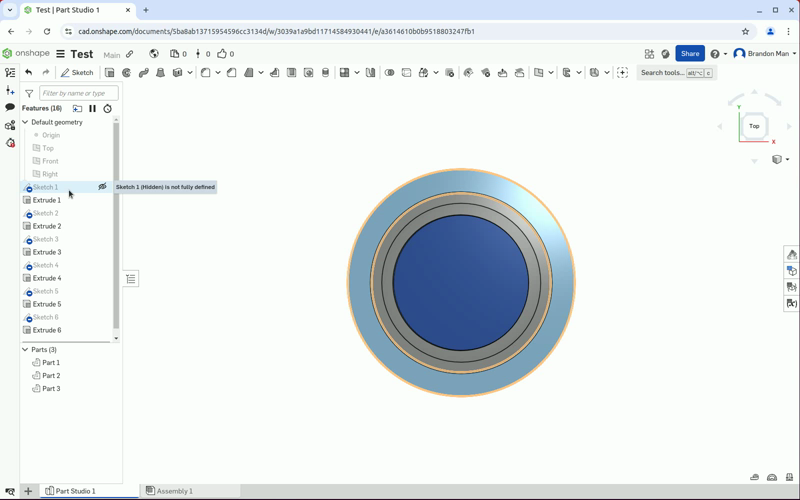
click(69, 189)
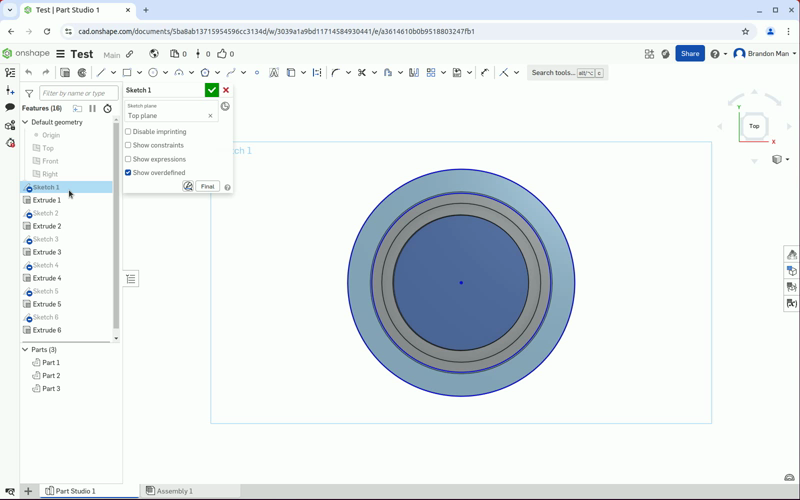
mouse_move(229, 92)
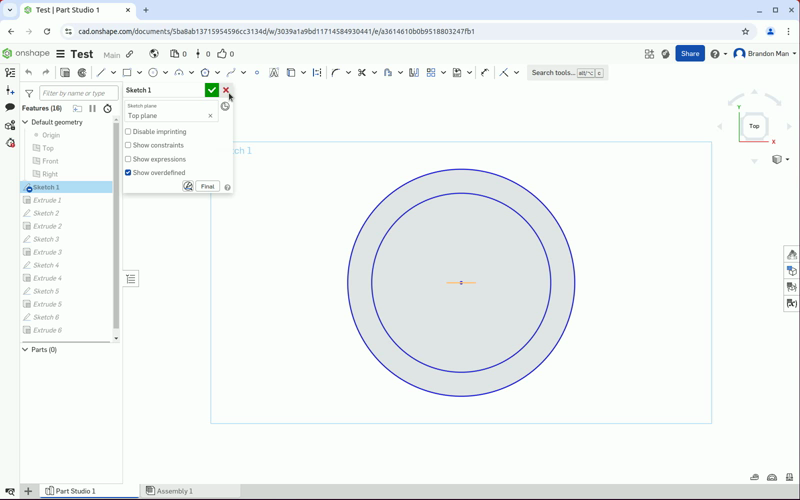
click(229, 92)
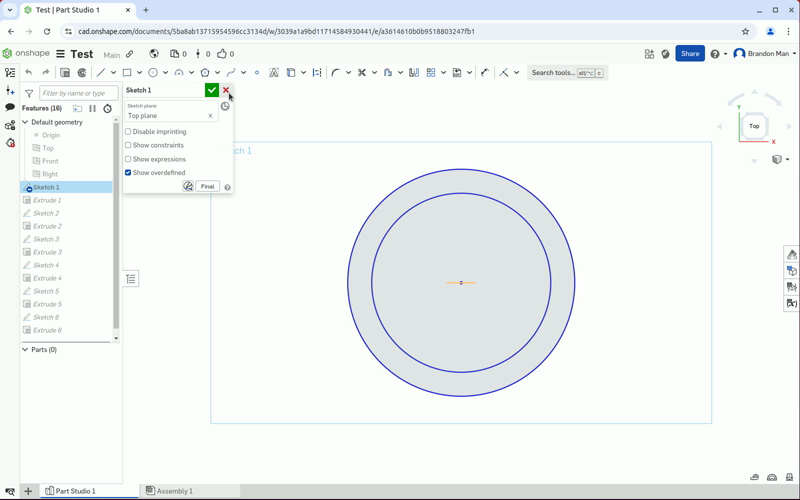
key(shift+s)
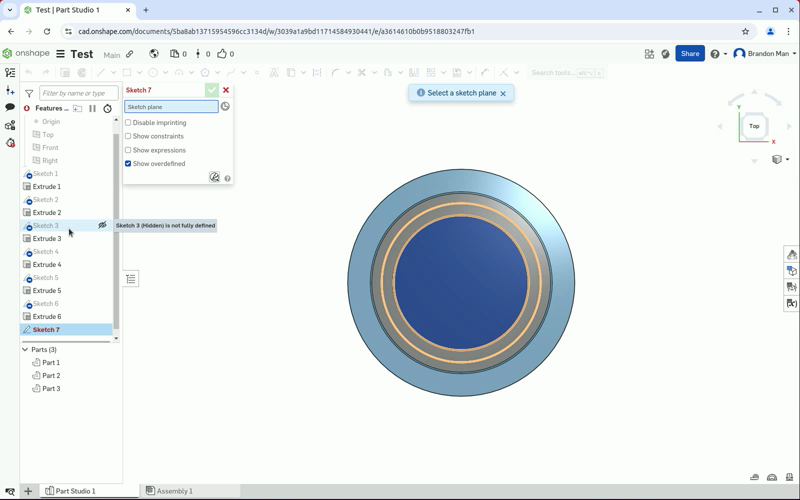
scroll(3)
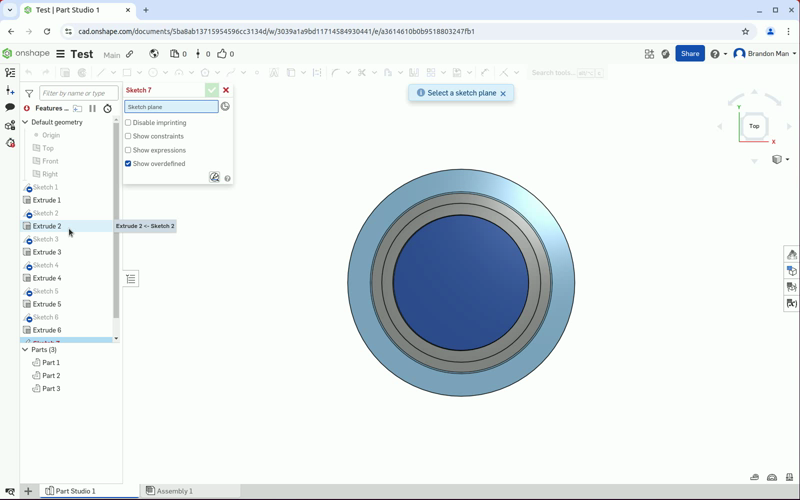
mouse_move(69, 150)
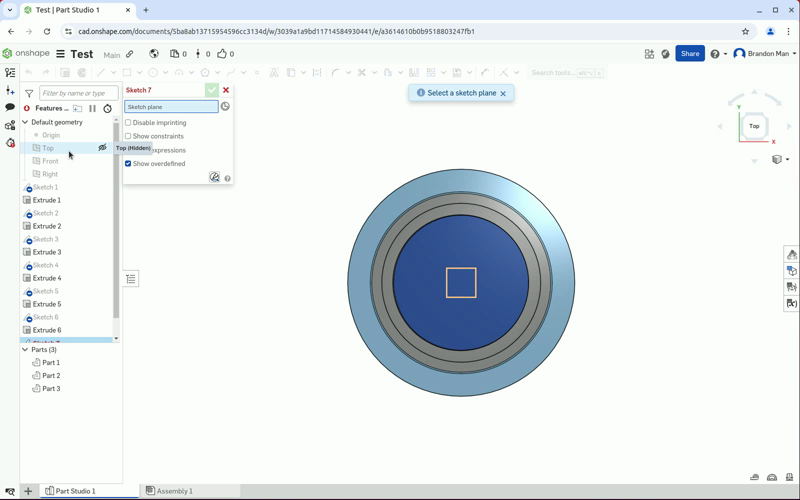
click(69, 150)
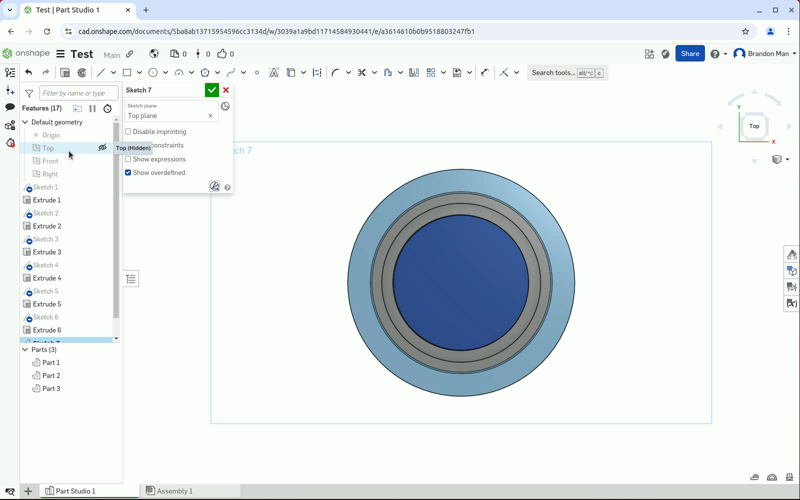
mouse_move(73, 352)
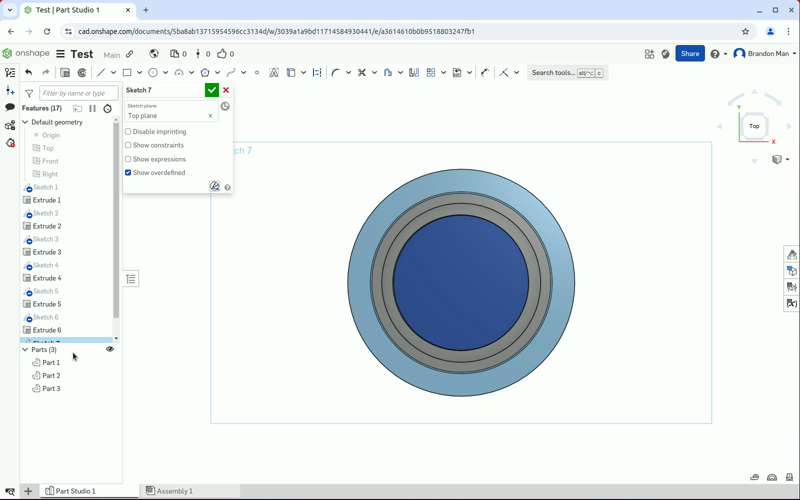
key(y)
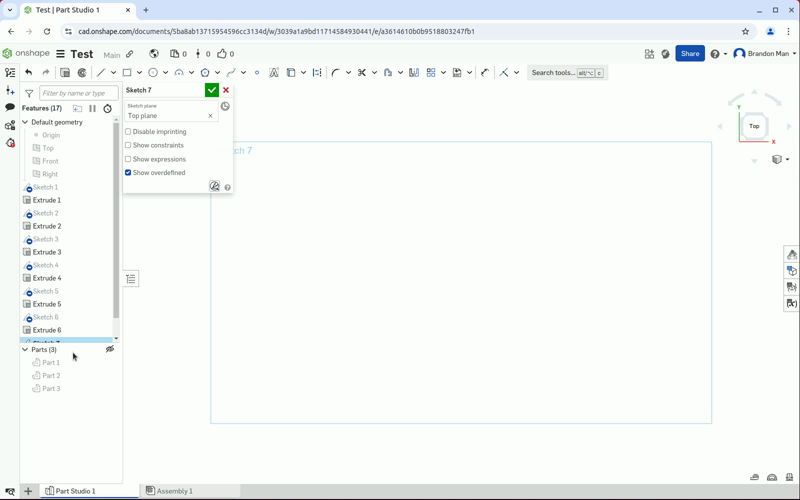
key(c)
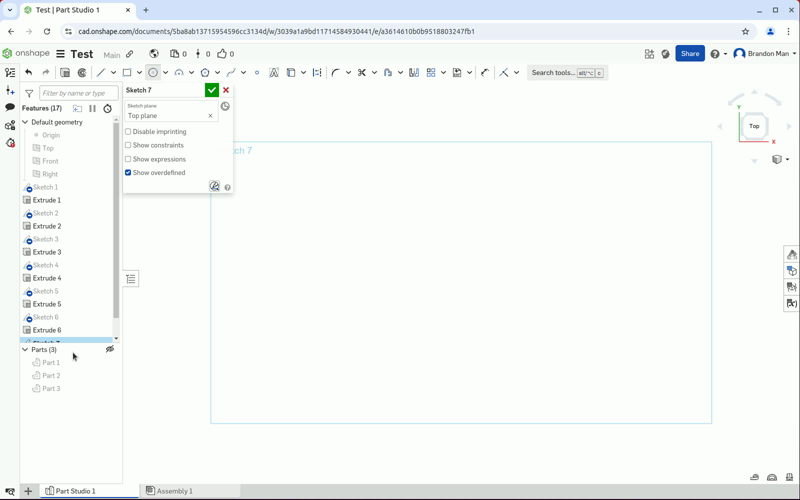
key_down(shift)
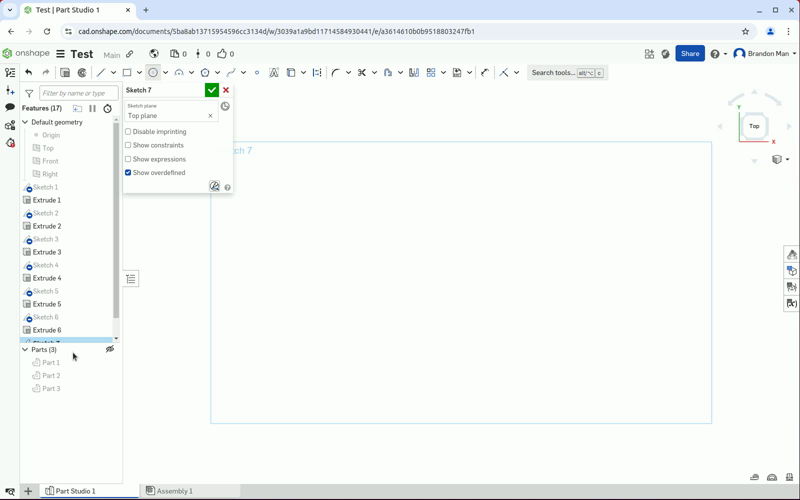
mouse_move(461, 282)
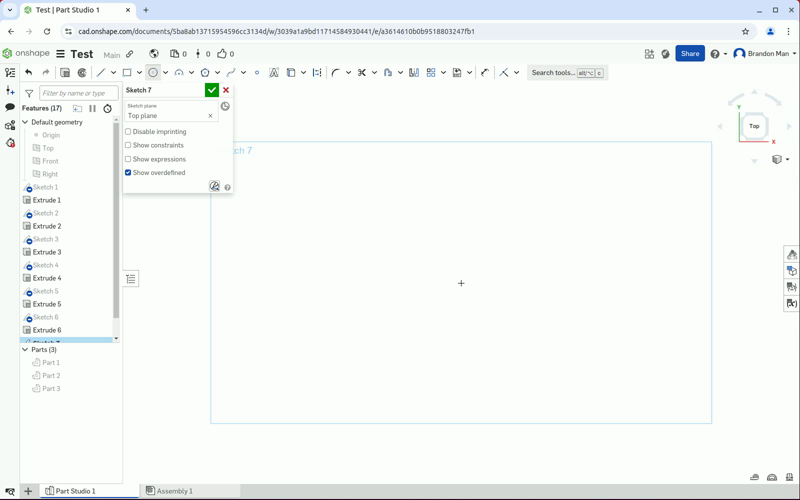
click(461, 282)
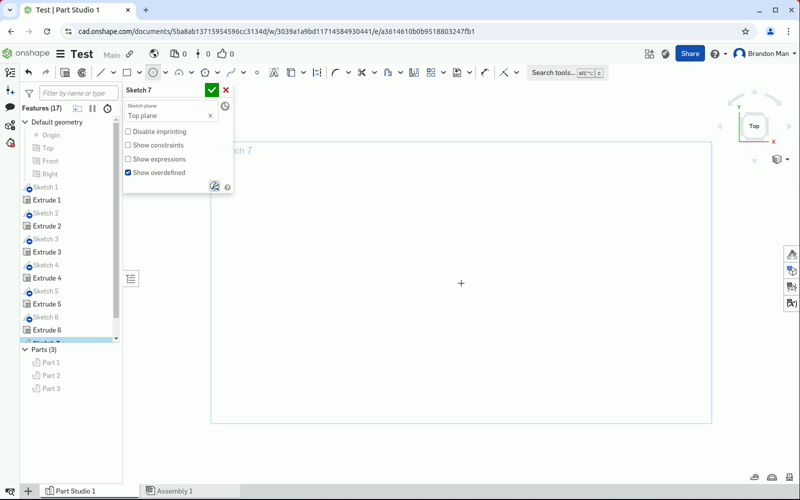
key_up(shift)
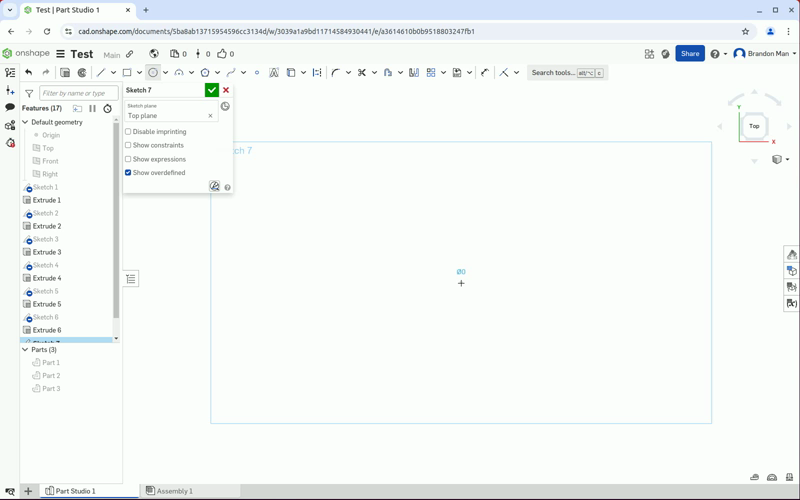
mouse_move(552, 282)
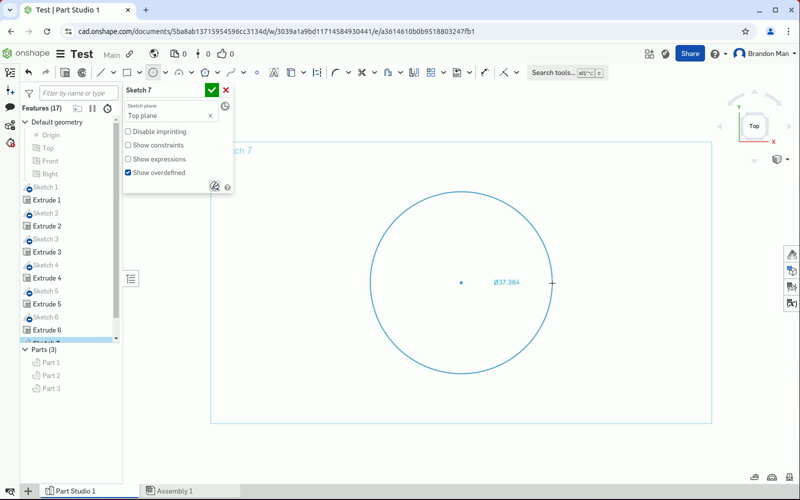
click(552, 282)
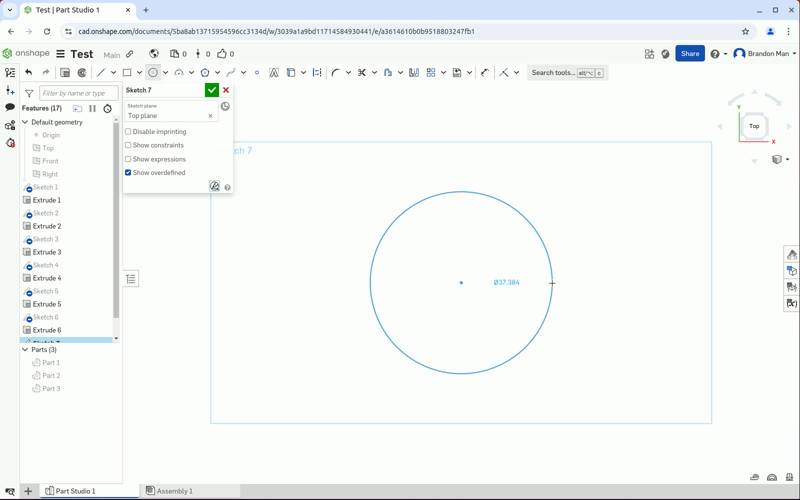
key(esc)
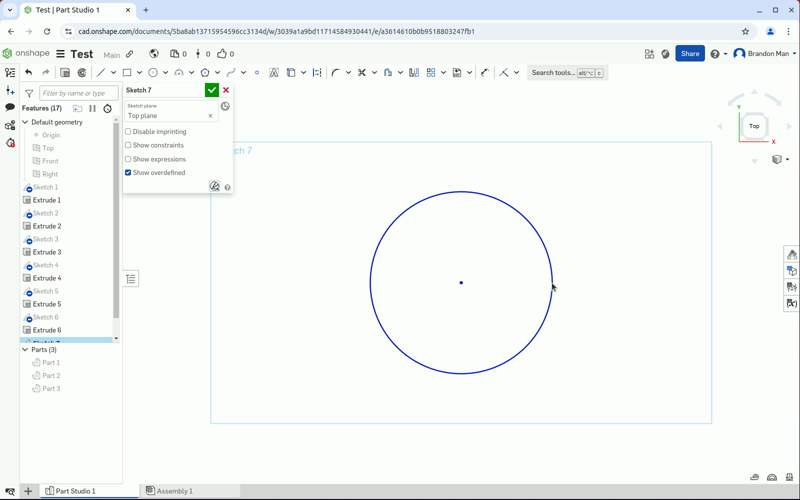
key(c)
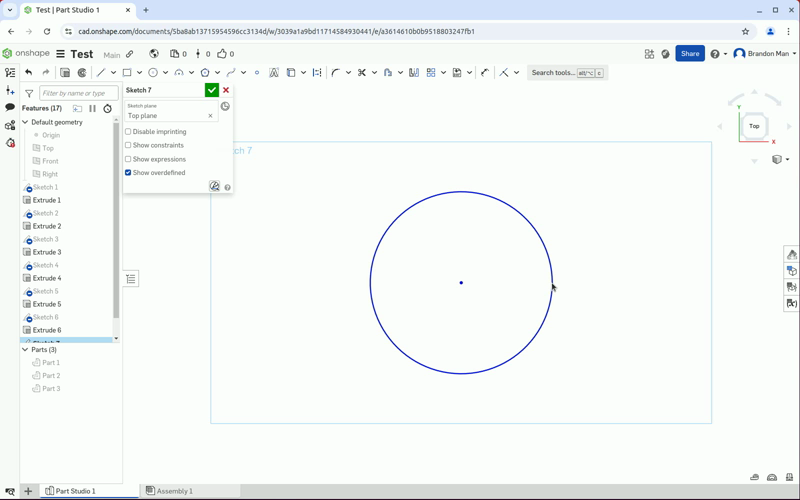
key_down(shift)
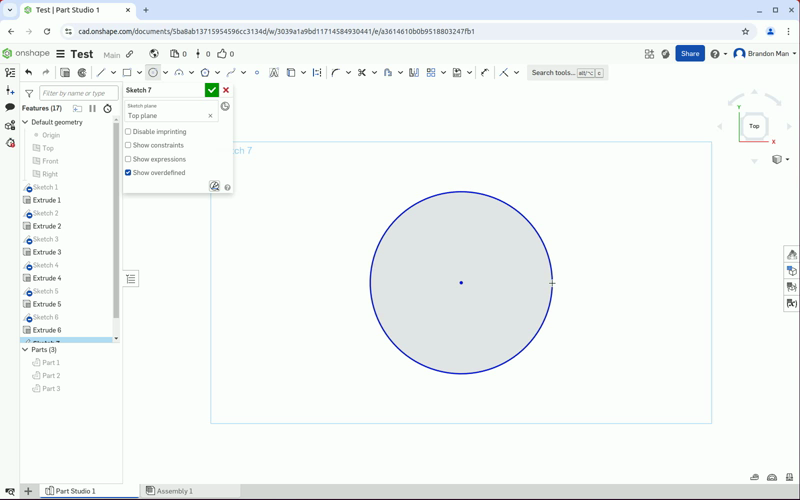
mouse_move(461, 282)
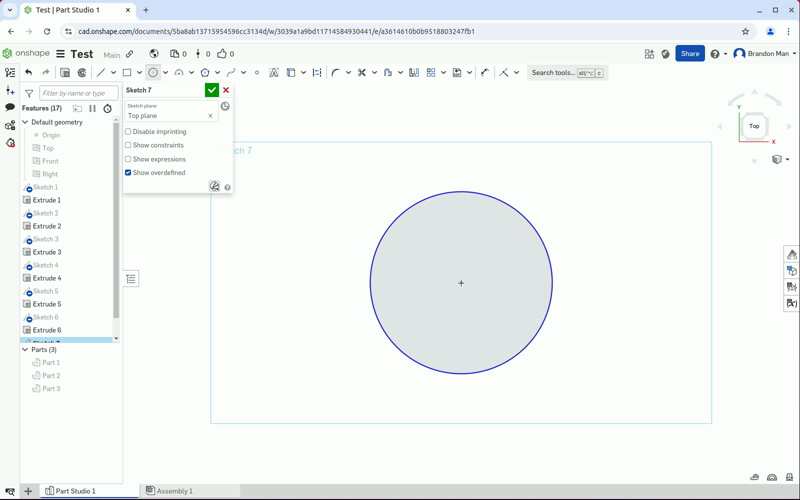
click(461, 282)
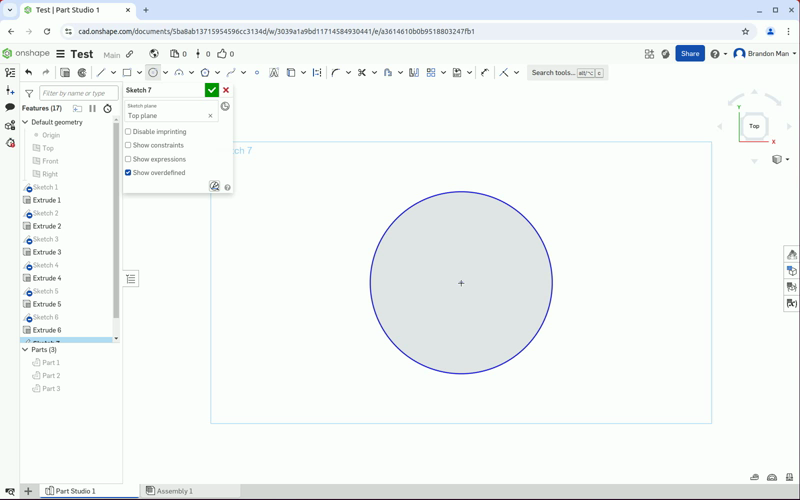
key_up(shift)
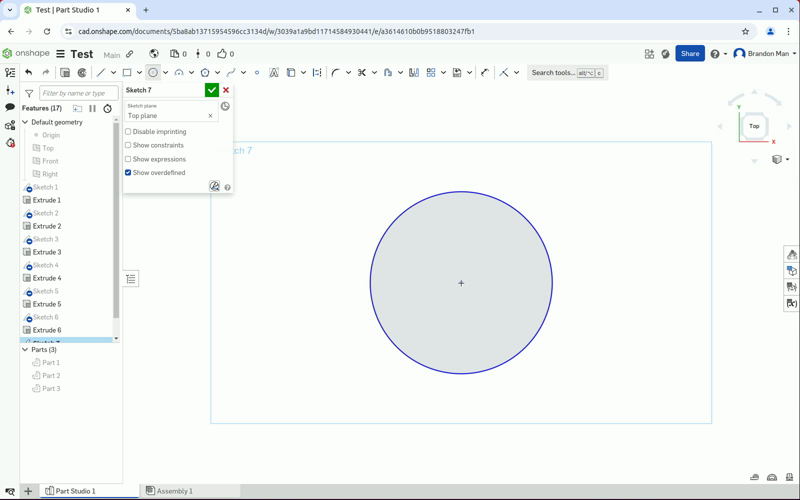
mouse_move(540, 282)
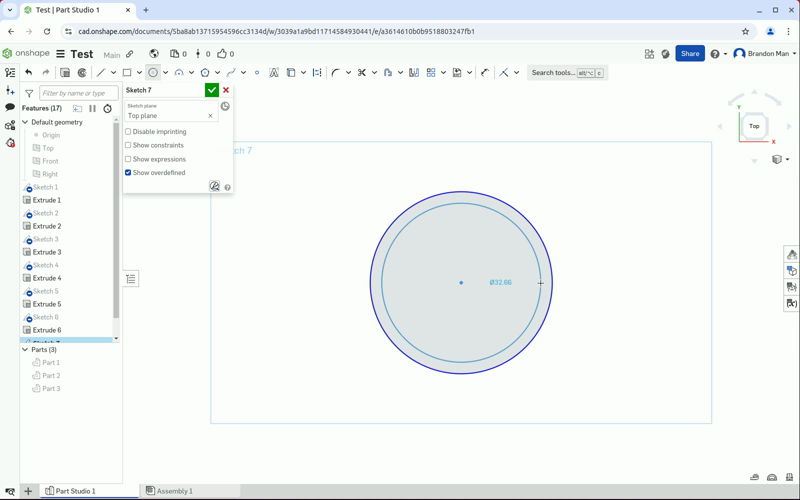
click(540, 282)
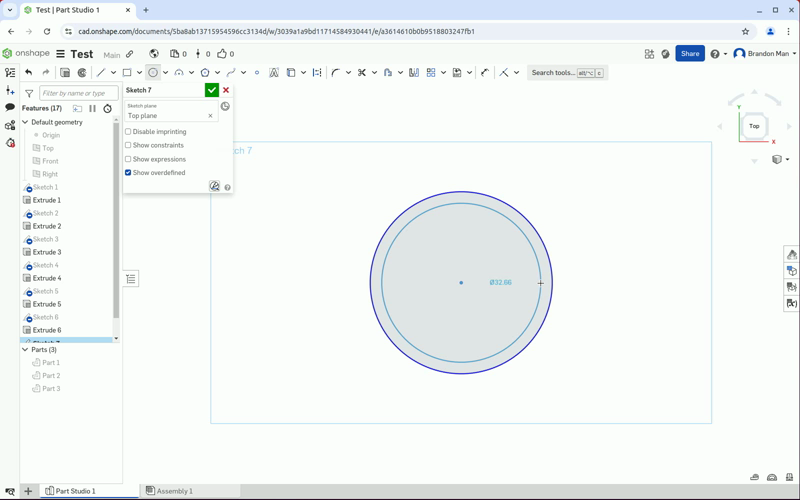
key(esc)
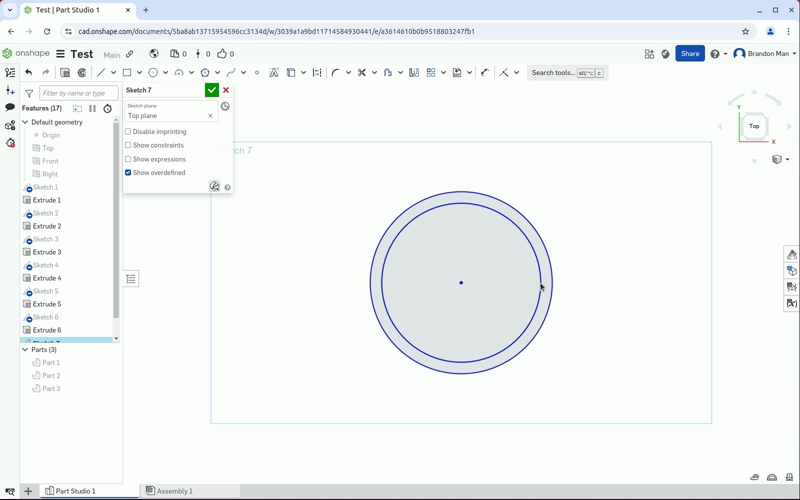
mouse_move(398, 342)
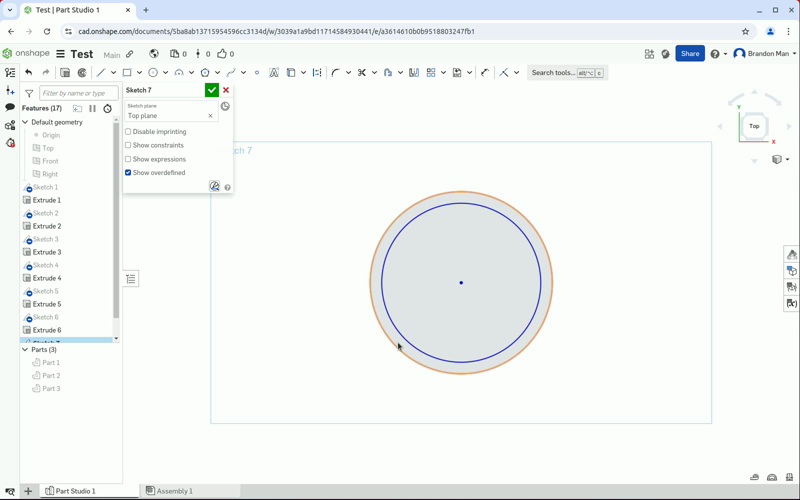
click(398, 342)
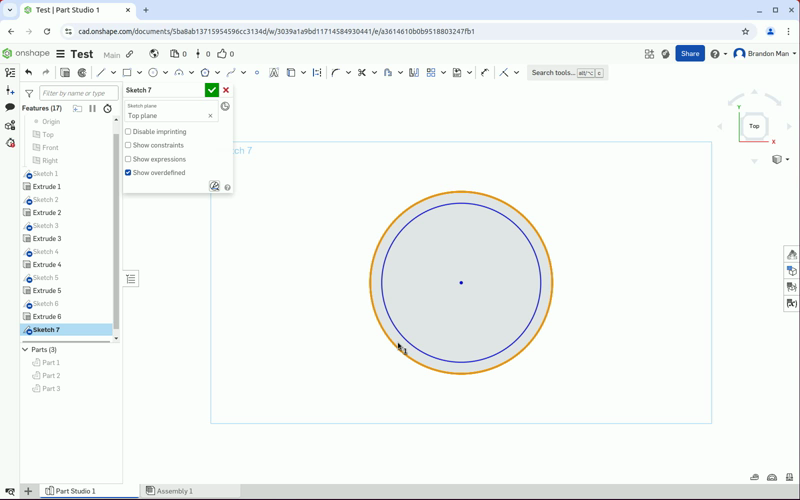
mouse_move(73, 352)
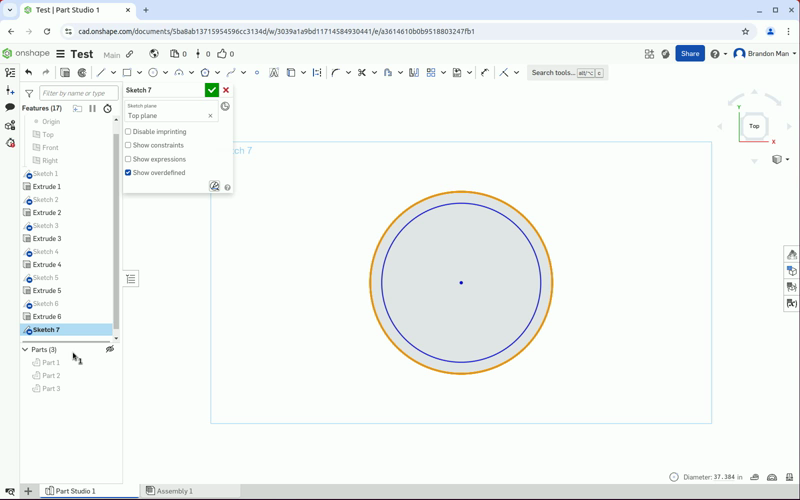
key(shift+y)
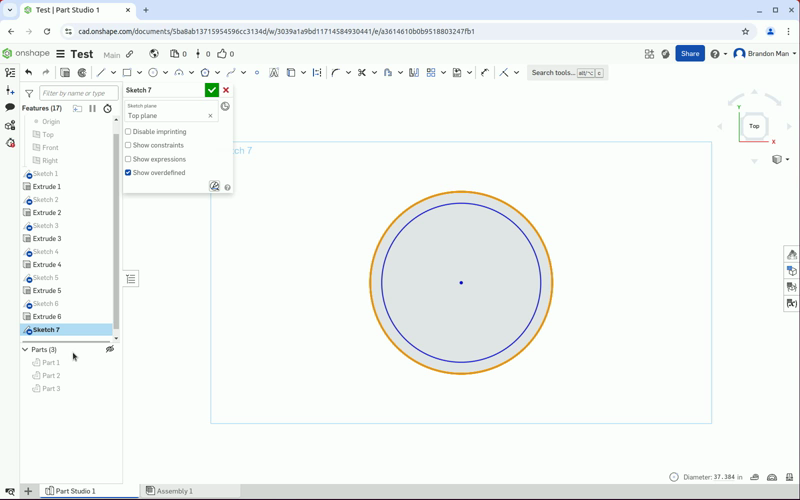
key(shift+e)
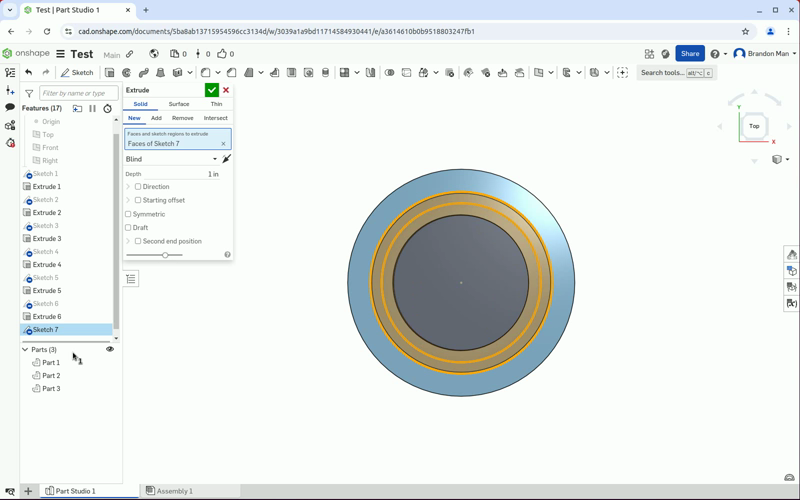
mouse_move(143, 106)
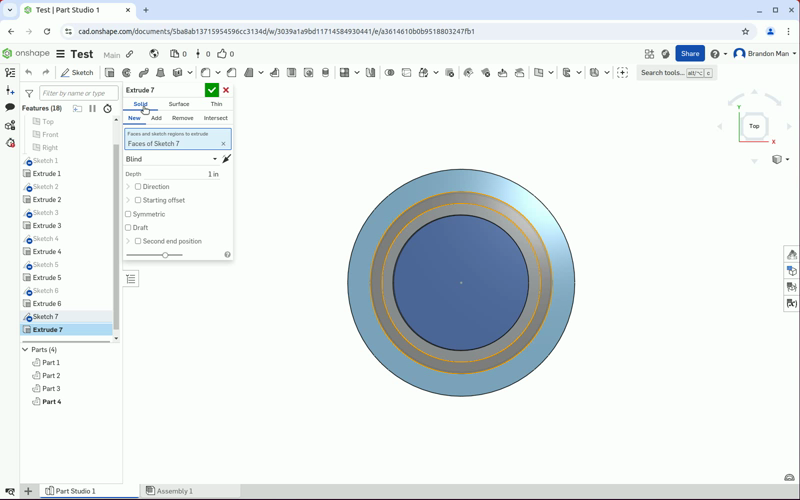
click(143, 106)
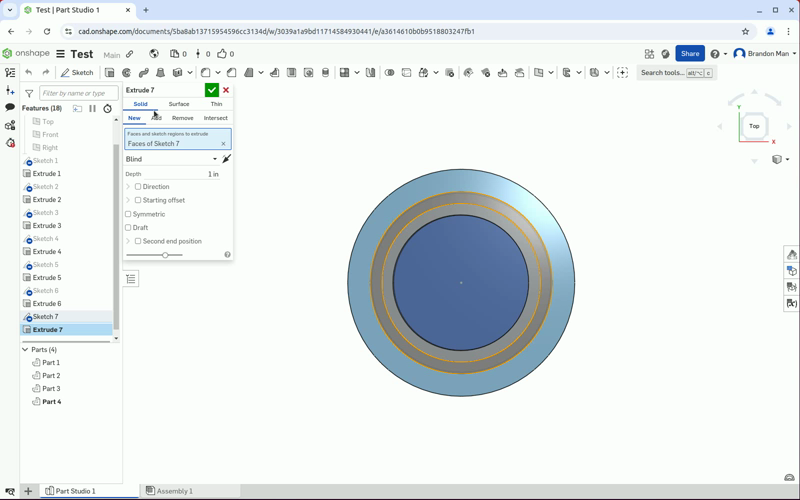
mouse_move(186, 120)
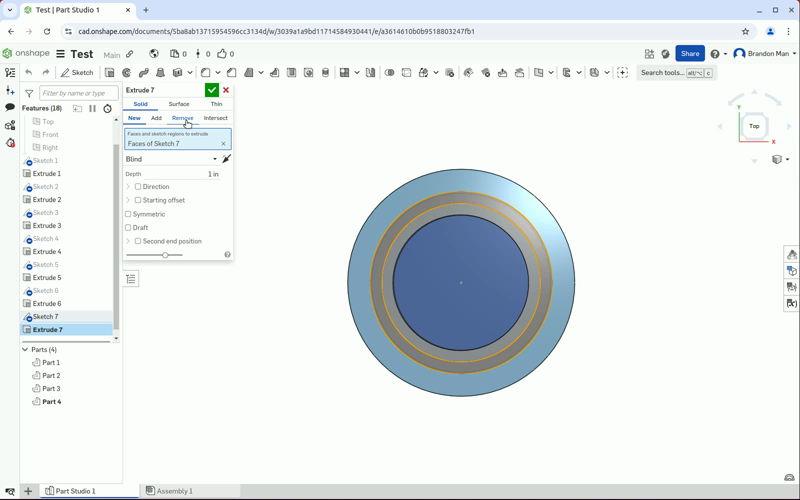
click(186, 120)
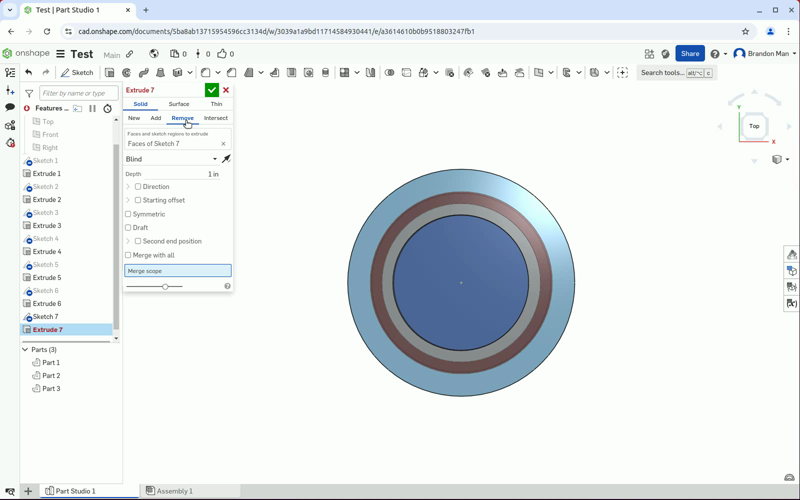
key(tab, 4)
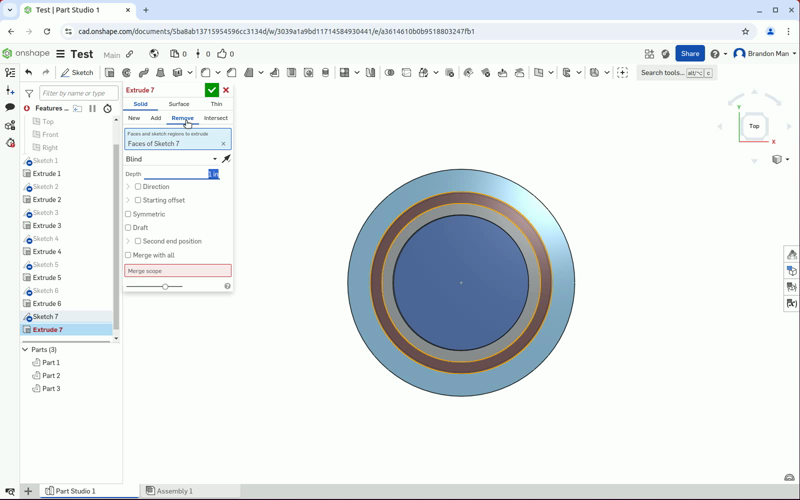
text(4.092)
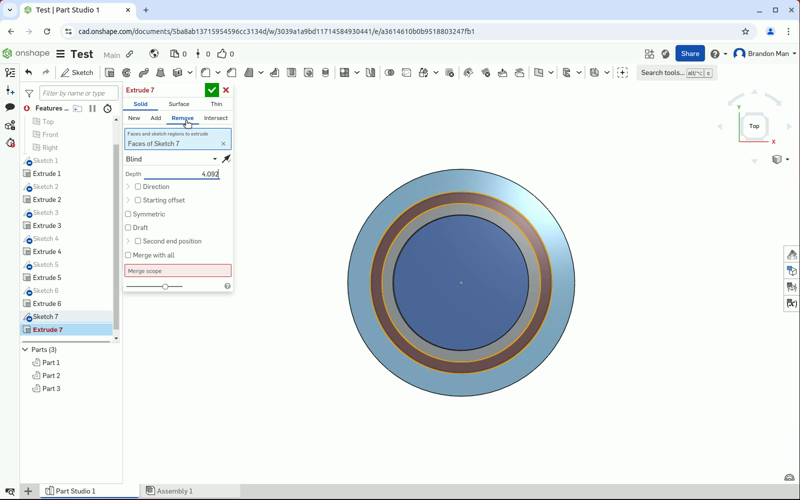
key(tab, 6)
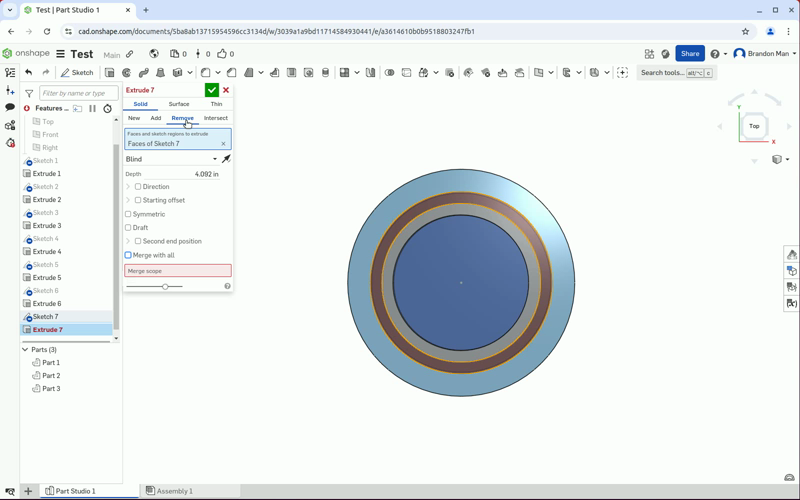
key(space)
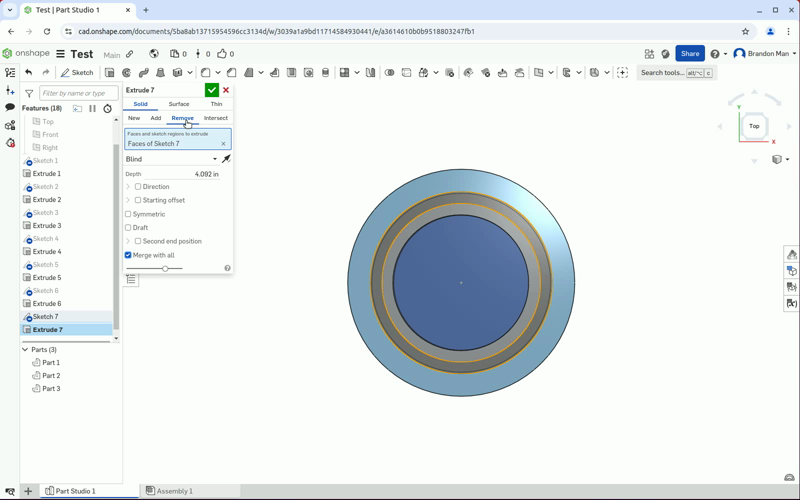
key(enter)
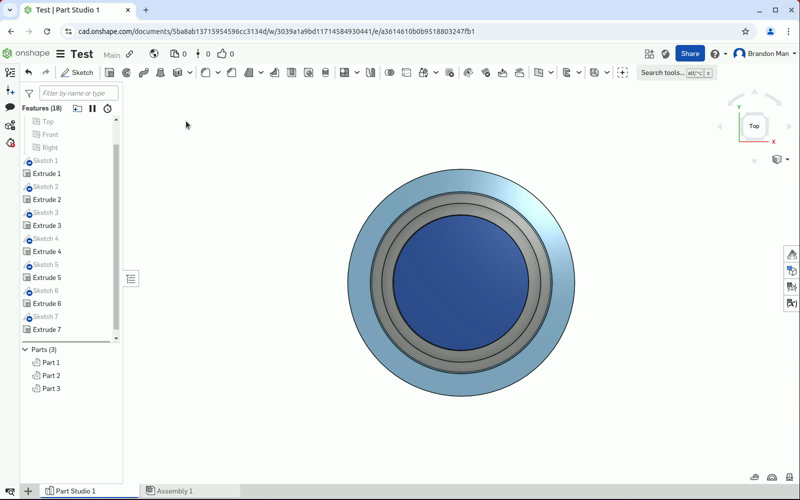
key(shift+h)
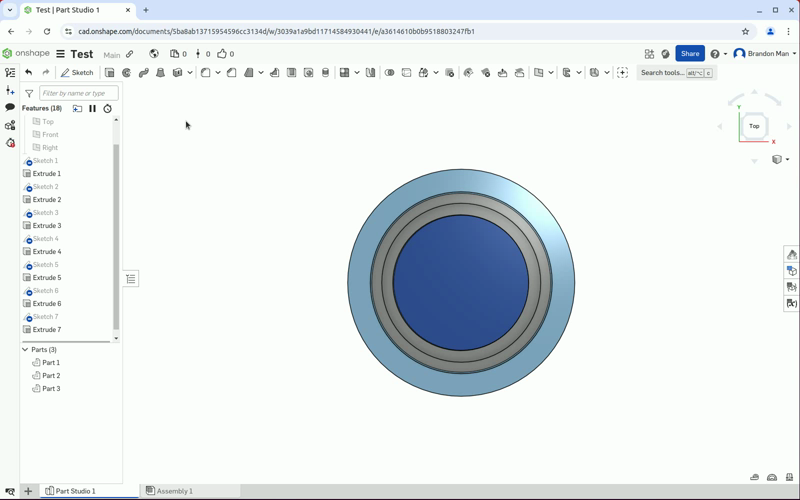
key(shift+h)
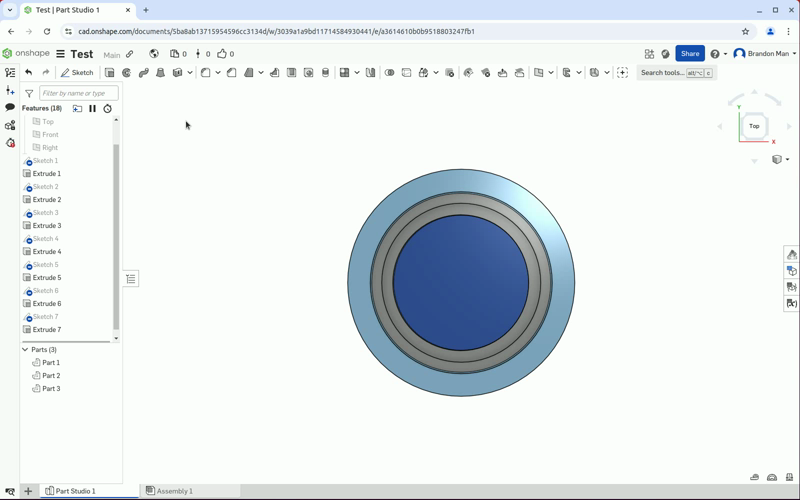
key(shift+7)
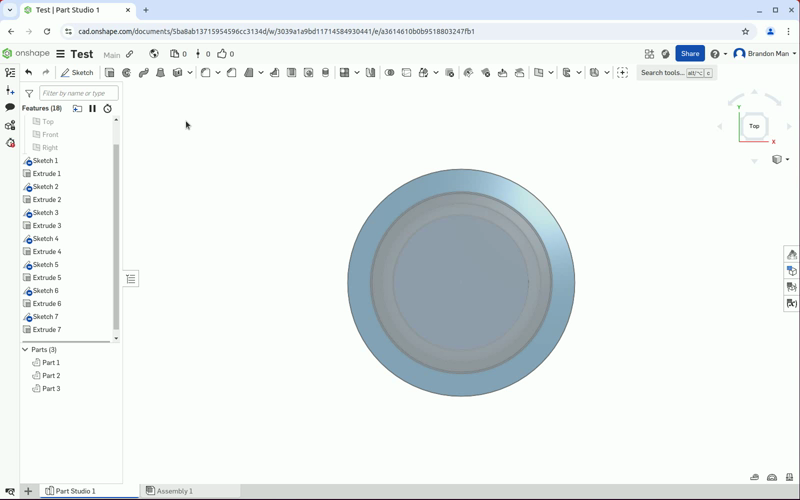
key(up, 3)
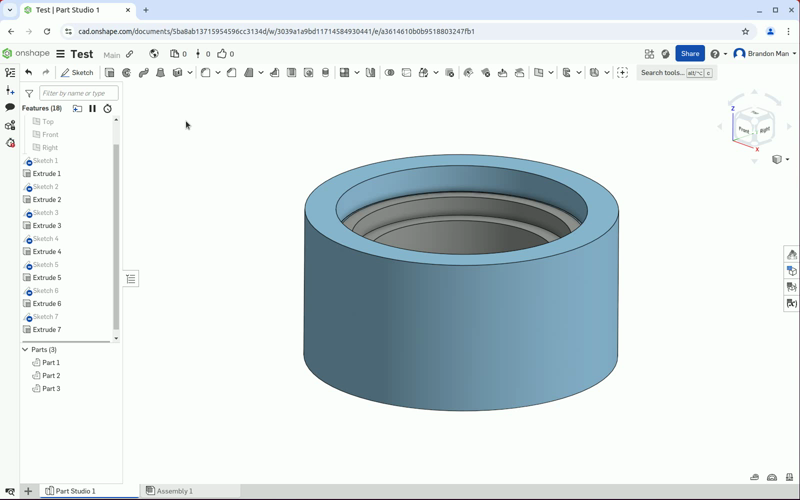
key(left, 3)
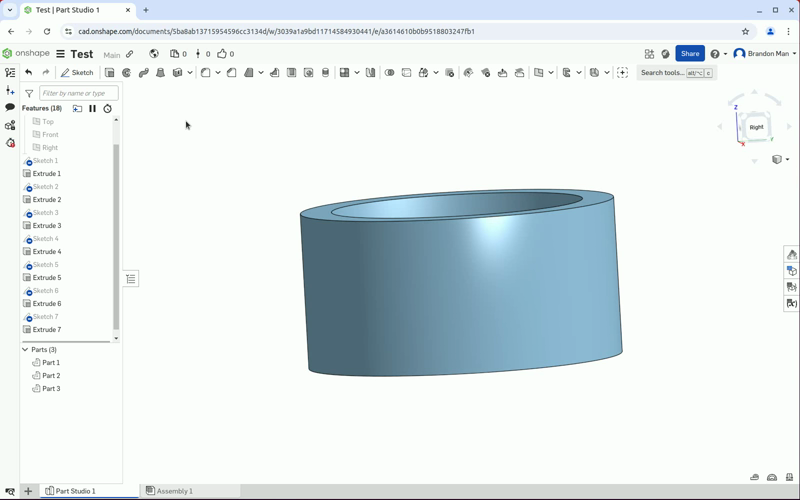
key(right, 3)
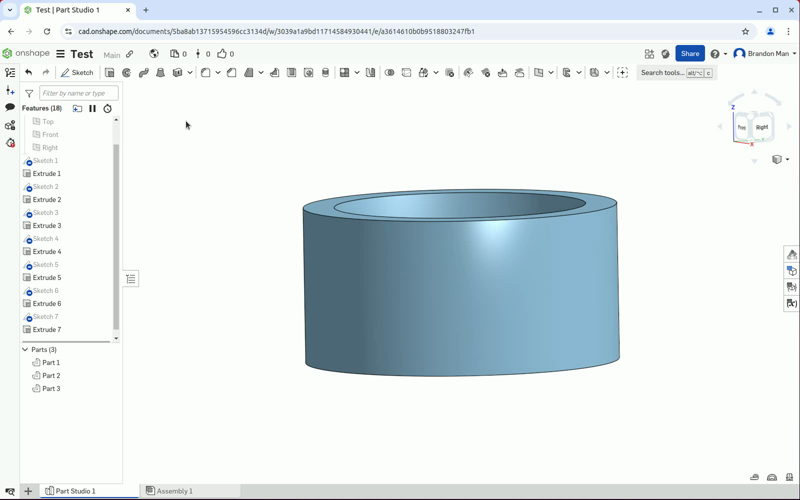
key(down, 3)
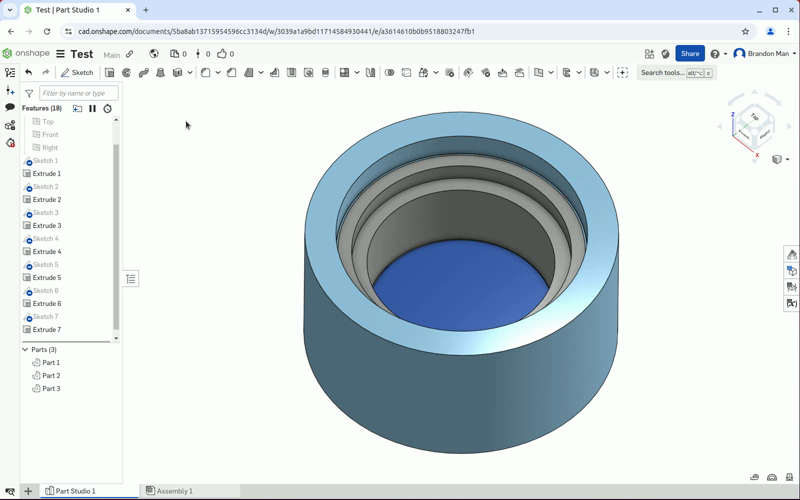
mouse_move(69, 163)
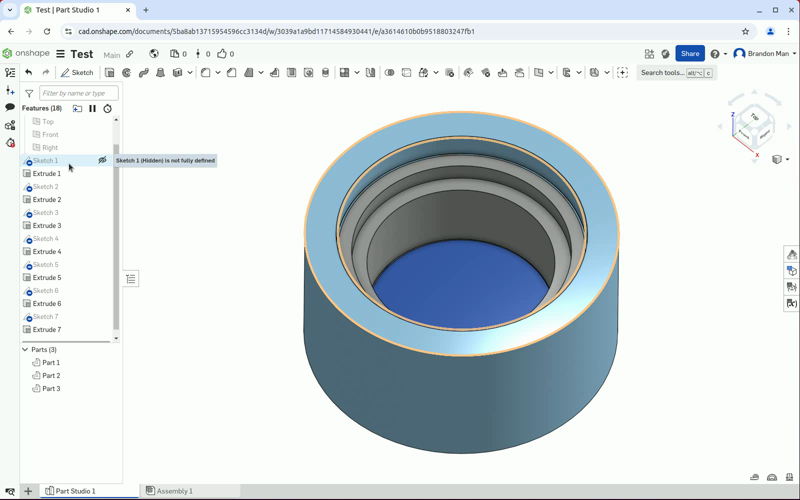
click(69, 163)